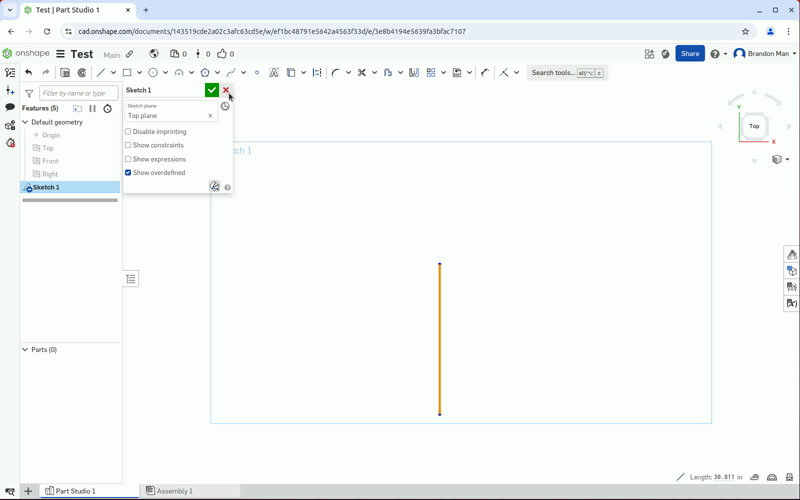
key(shift+h)
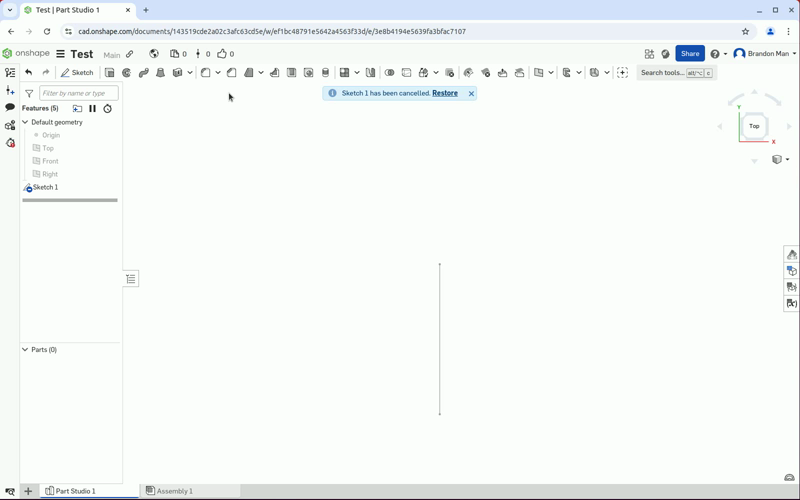
mouse_move(73, 352)
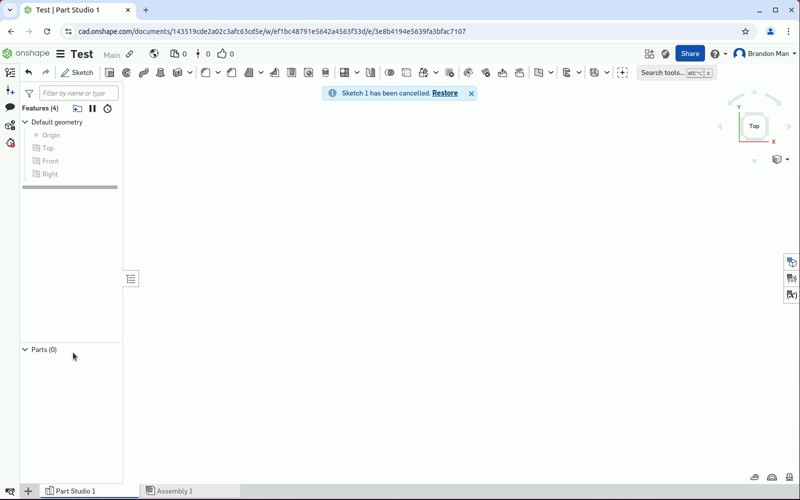
key(y)
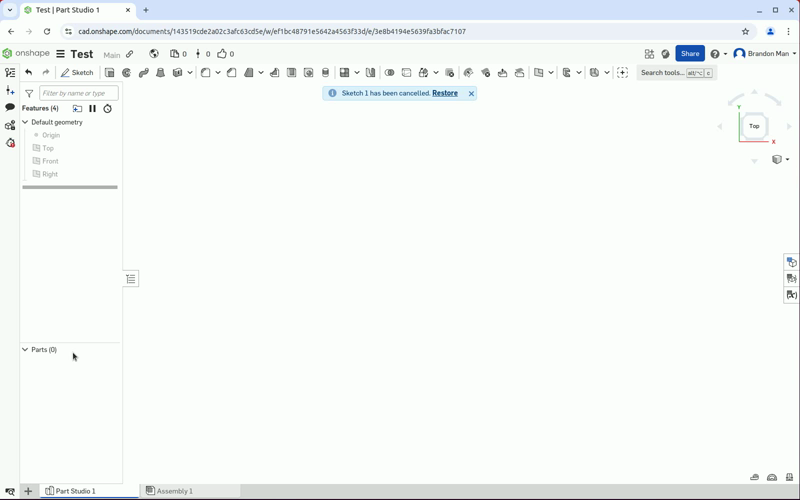
key(shift+p)
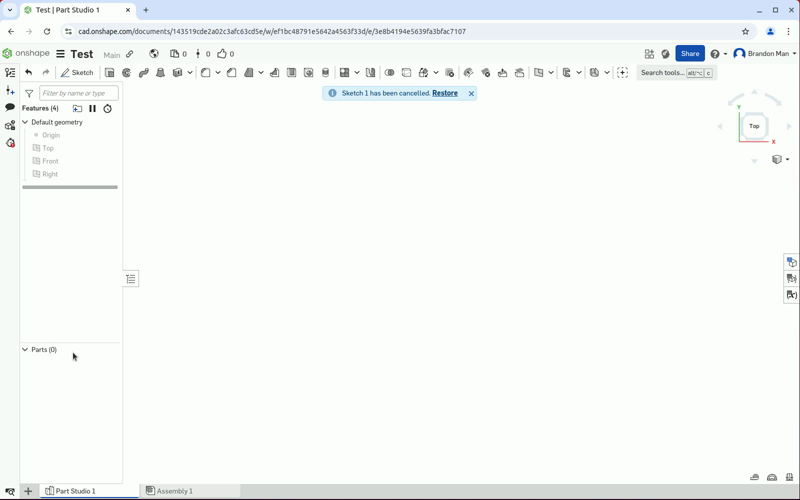
key(space)
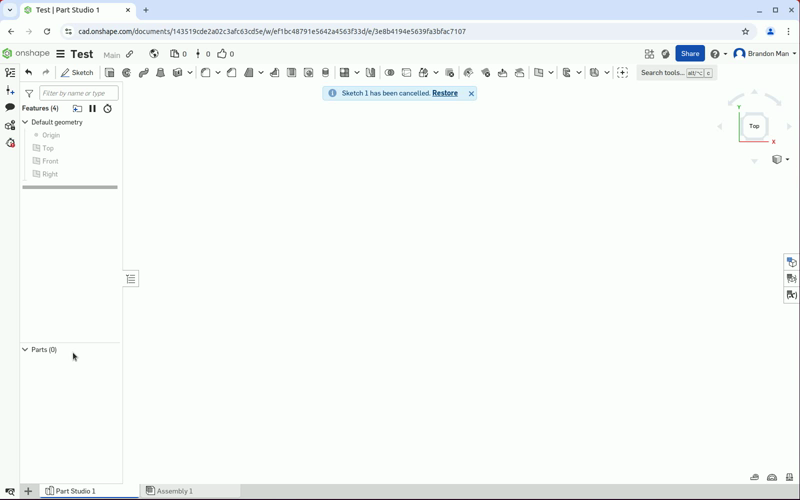
key_down(shift)
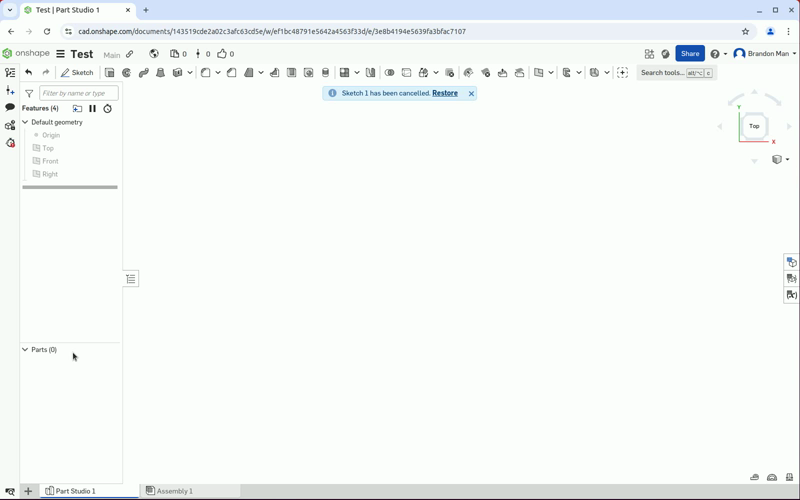
key(up)
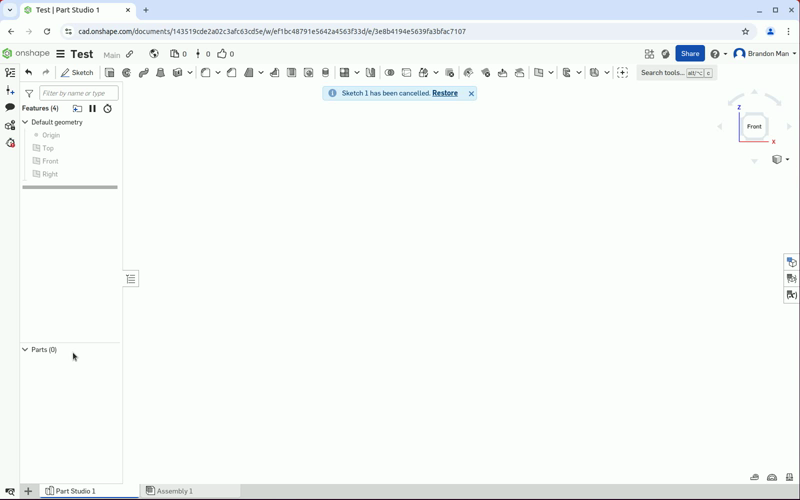
key_up(shift)
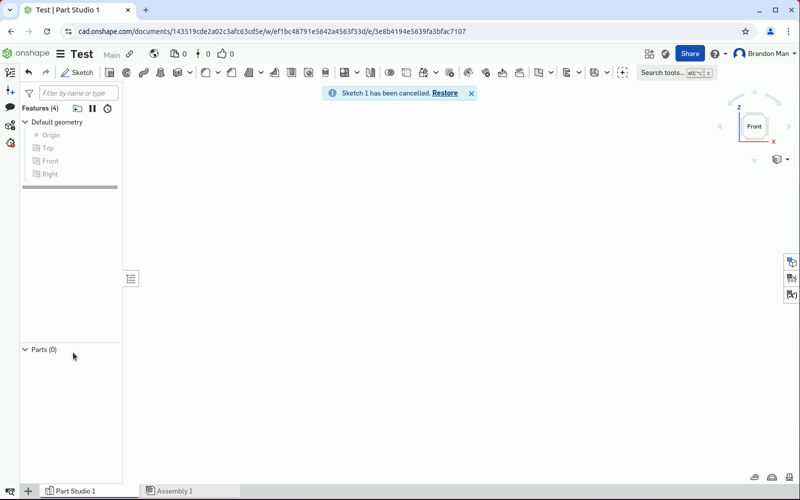
mouse_move(73, 352)
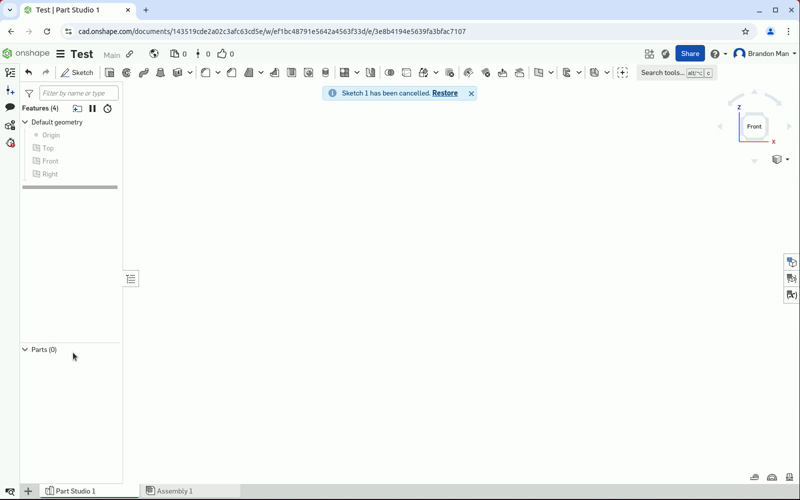
key(shift+y)
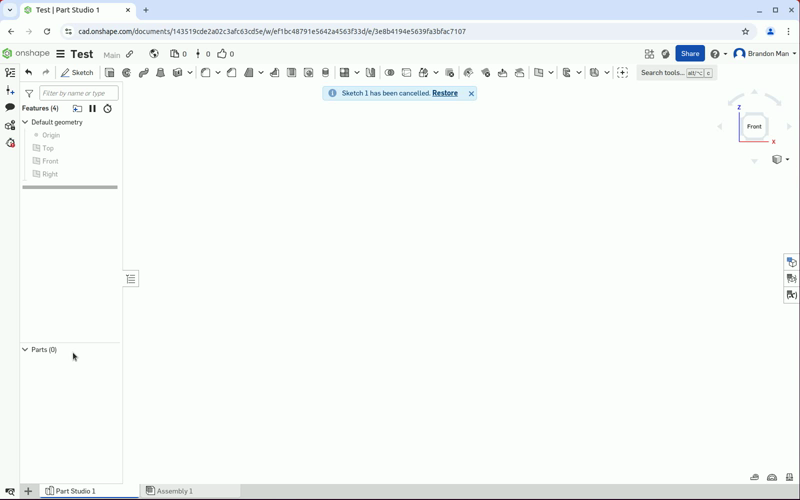
key(shift+s)
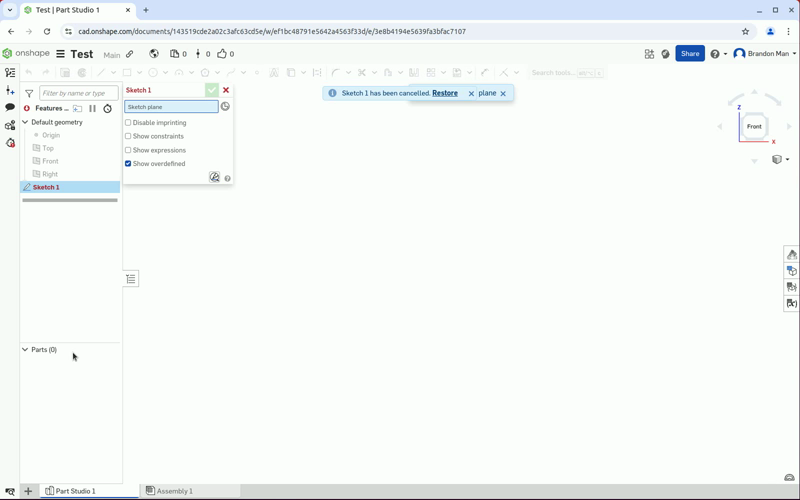
mouse_move(73, 163)
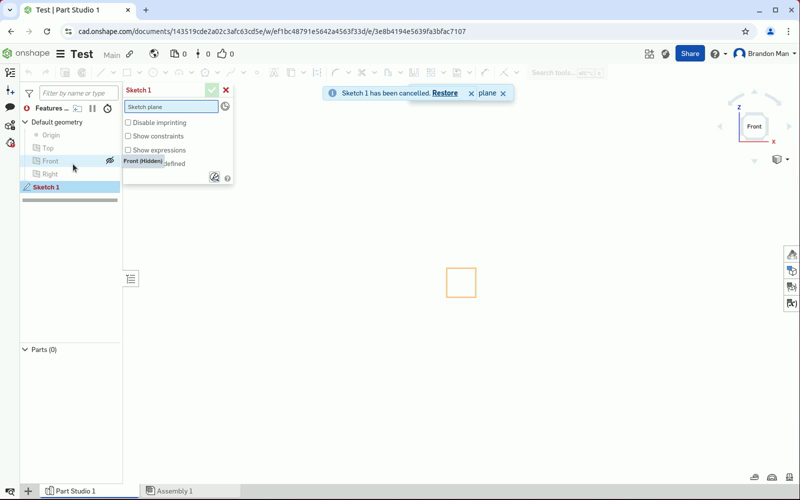
click(73, 163)
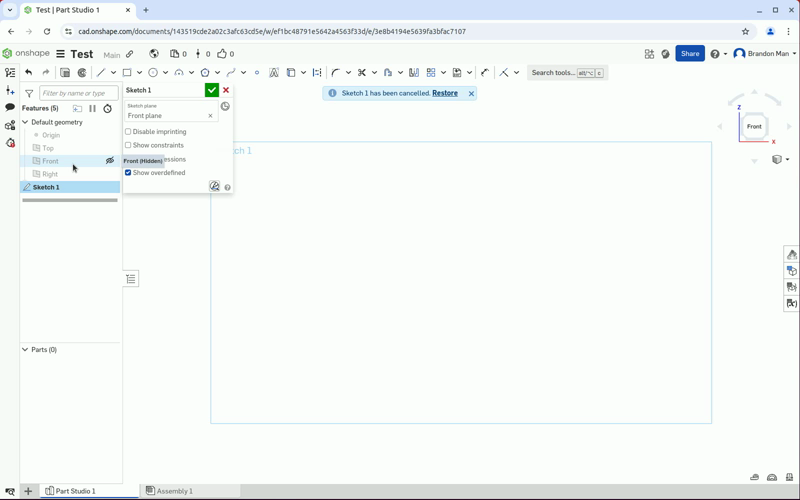
mouse_move(73, 352)
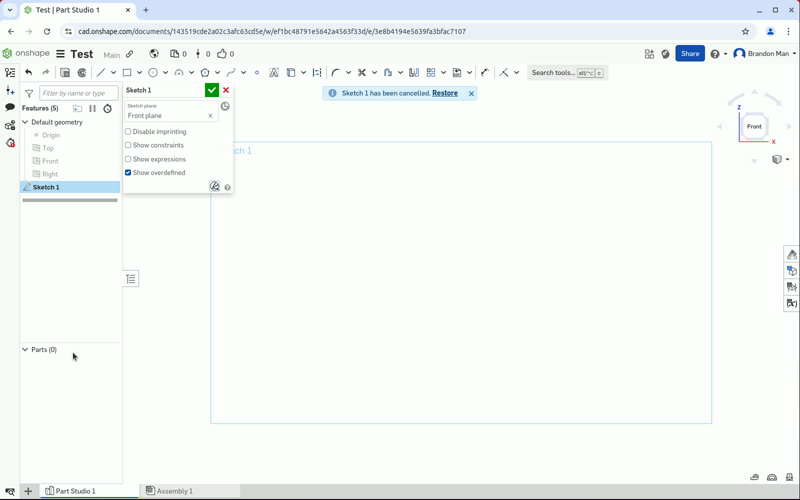
key(y)
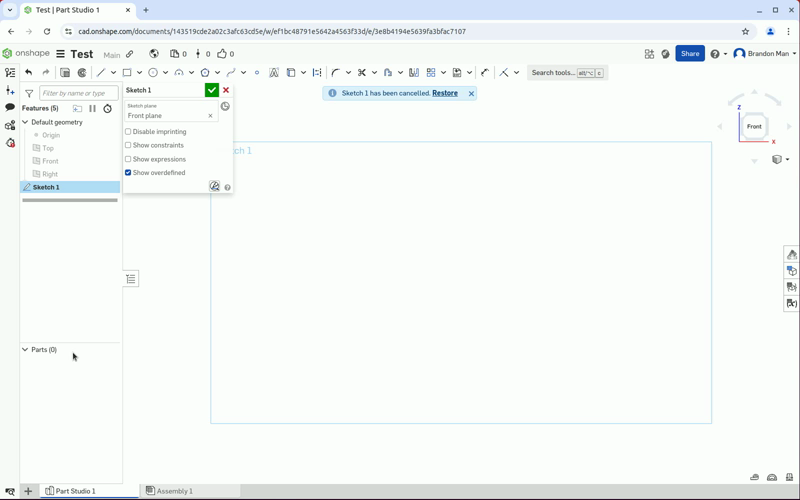
key(l)
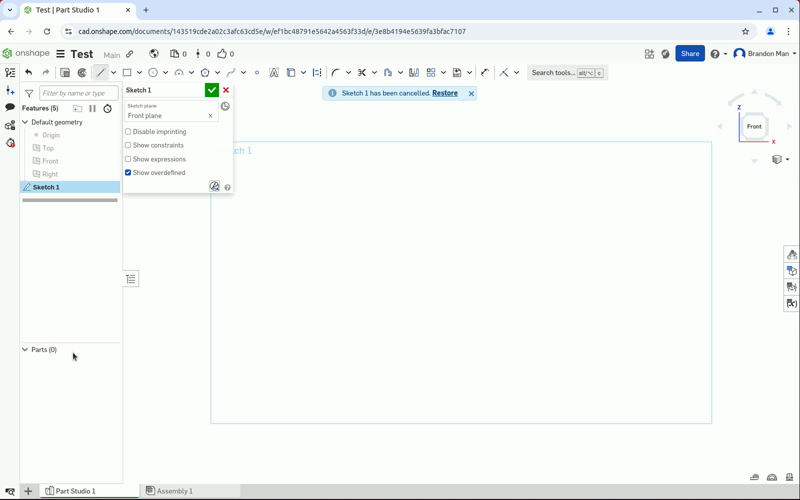
key_down(shift)
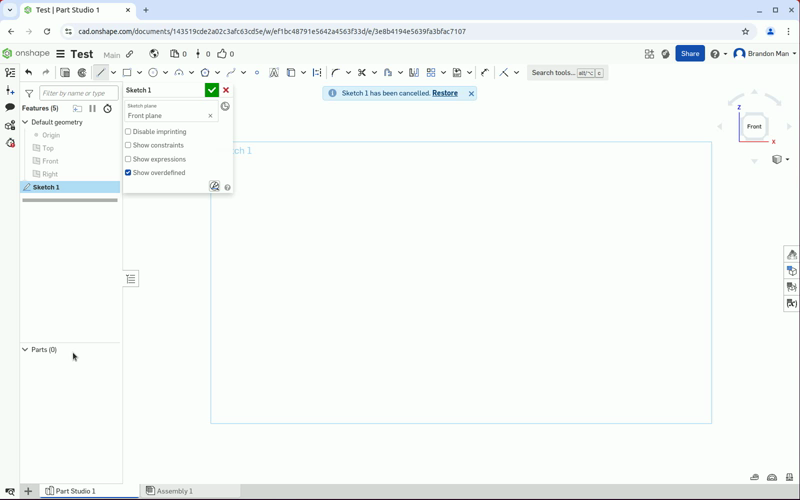
mouse_move(474, 362)
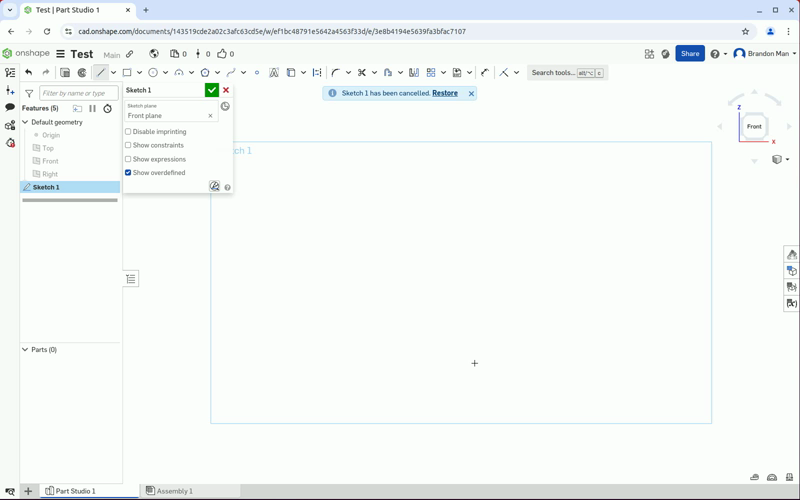
click(474, 362)
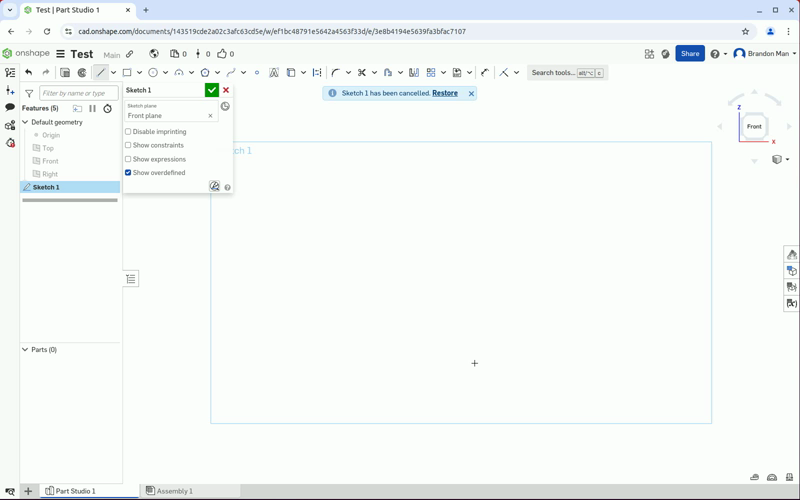
key_up(shift)
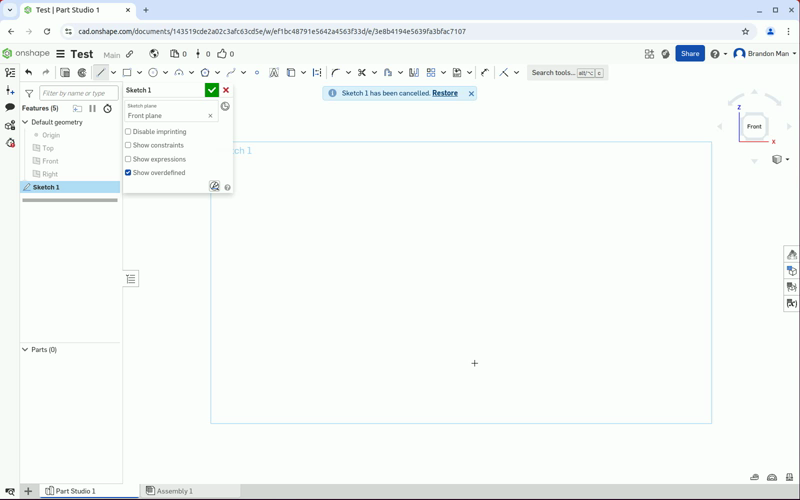
key_down(shift)
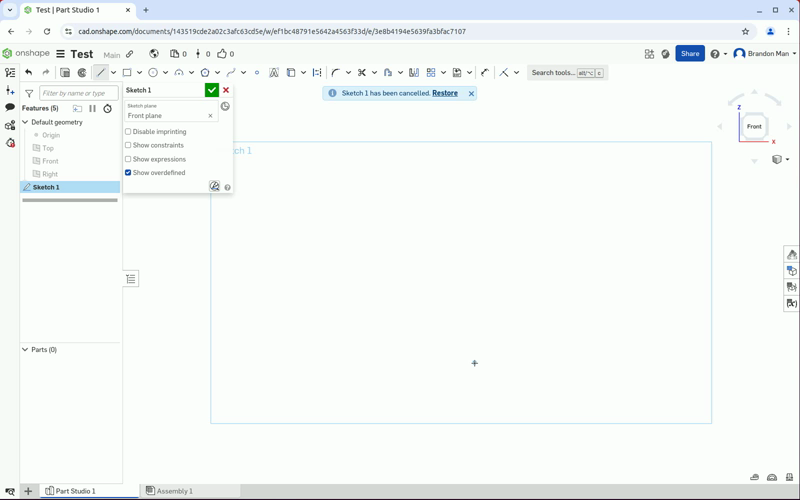
mouse_move(563, 362)
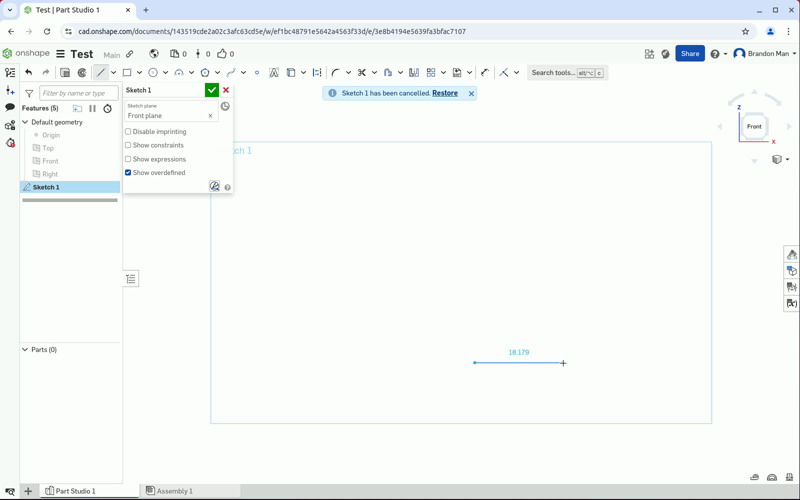
click(563, 362)
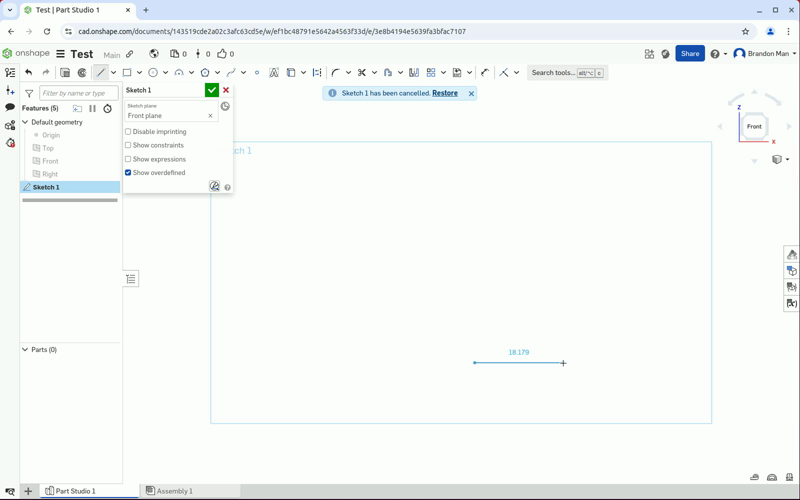
key_up(shift)
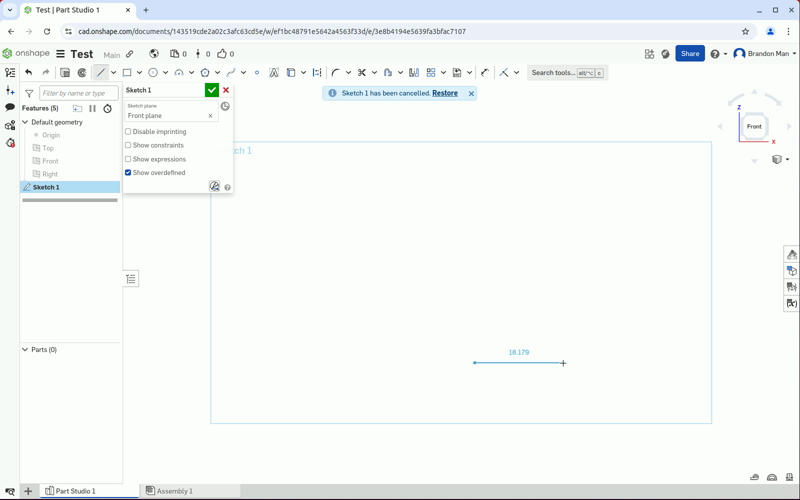
key_down(shift)
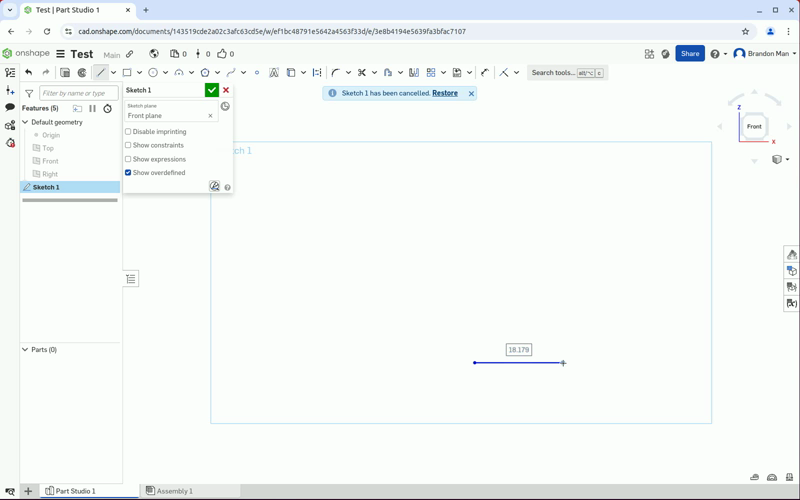
mouse_move(589, 362)
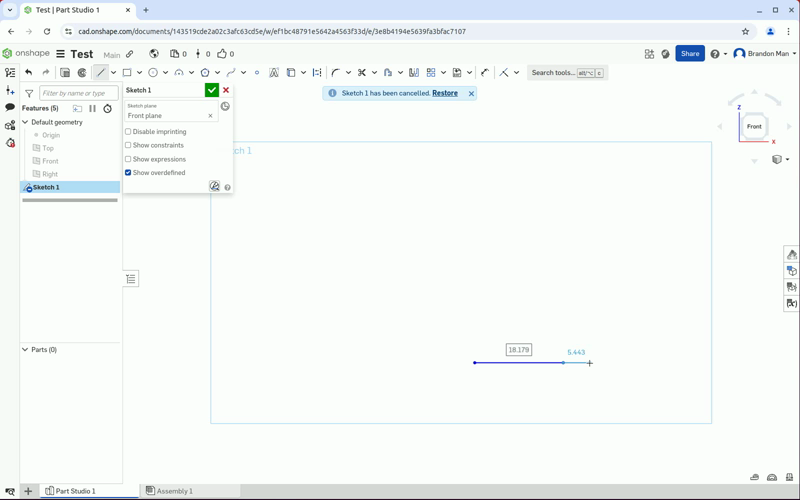
mouse_move(563, 330)
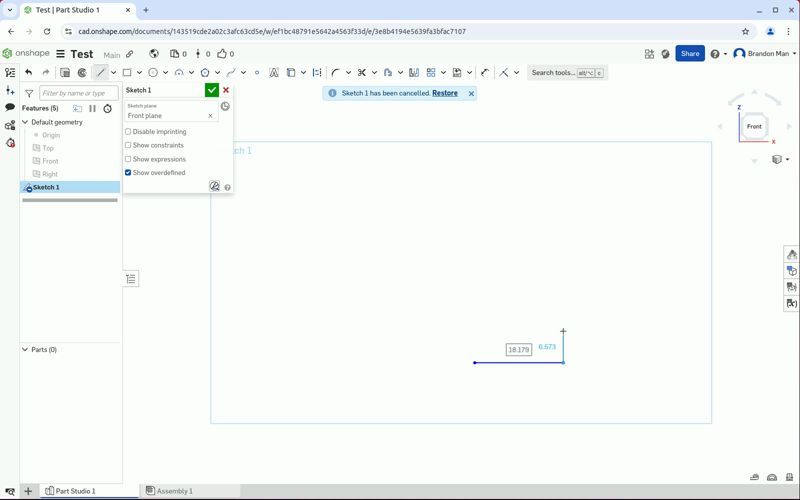
click(563, 330)
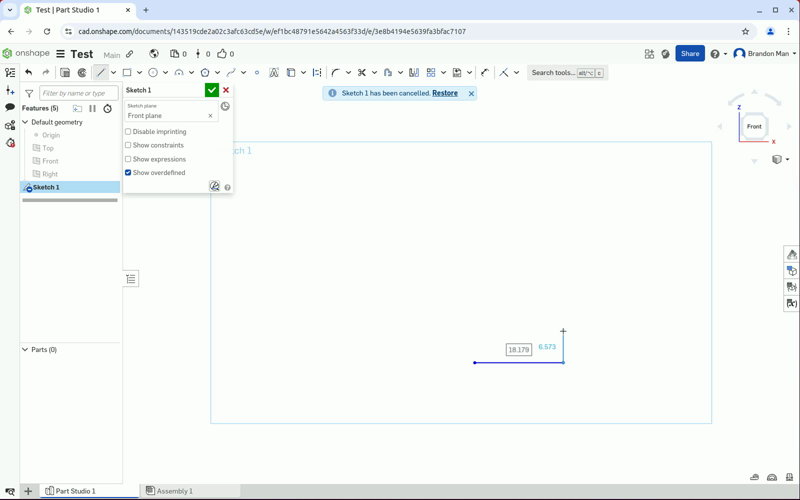
key_up(shift)
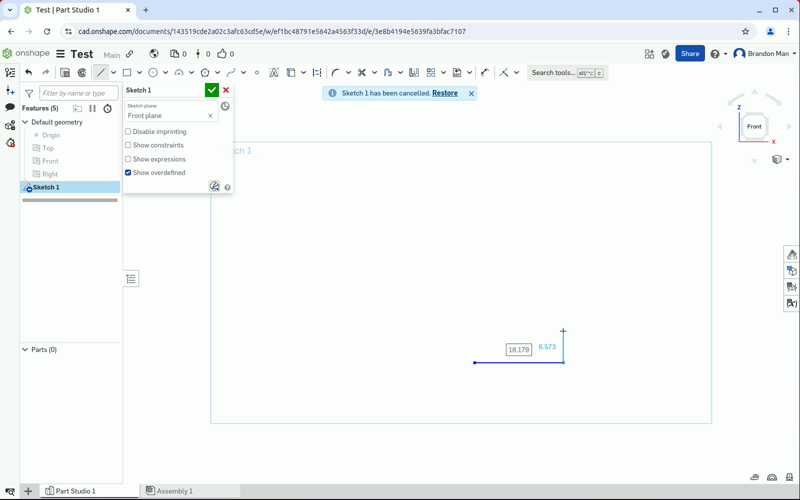
key_down(shift)
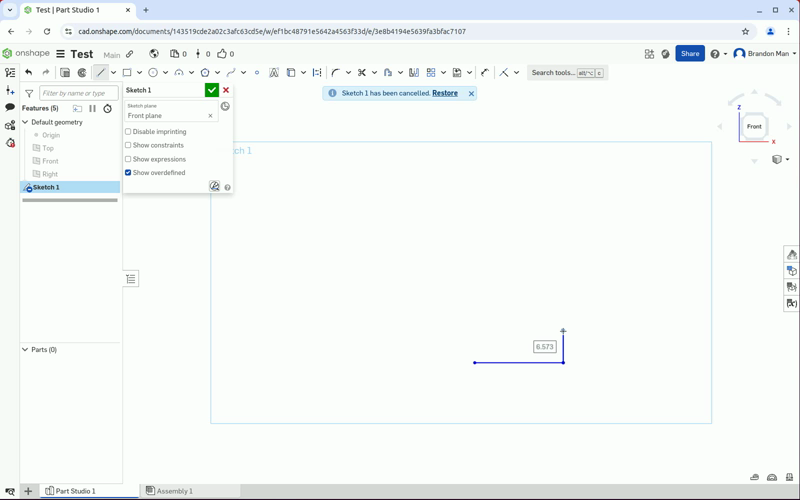
mouse_move(501, 330)
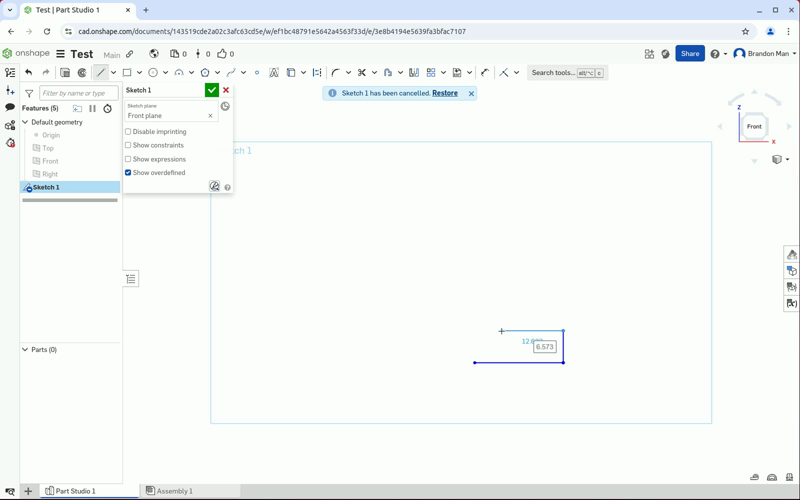
click(501, 330)
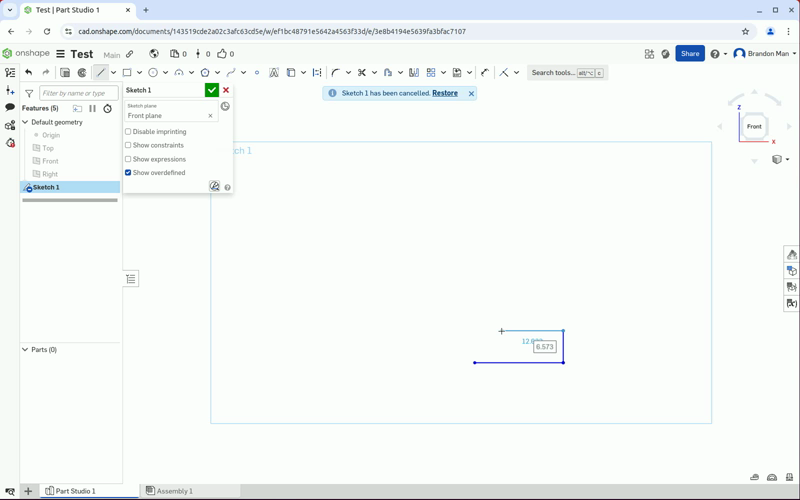
key_up(shift)
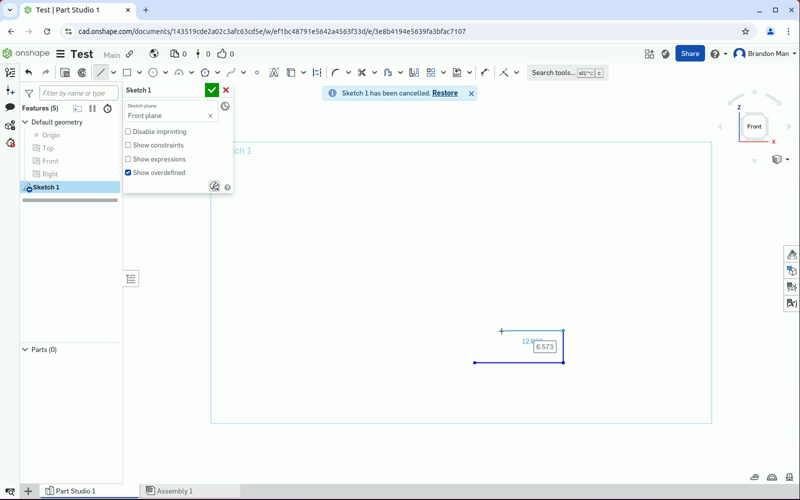
key_down(shift)
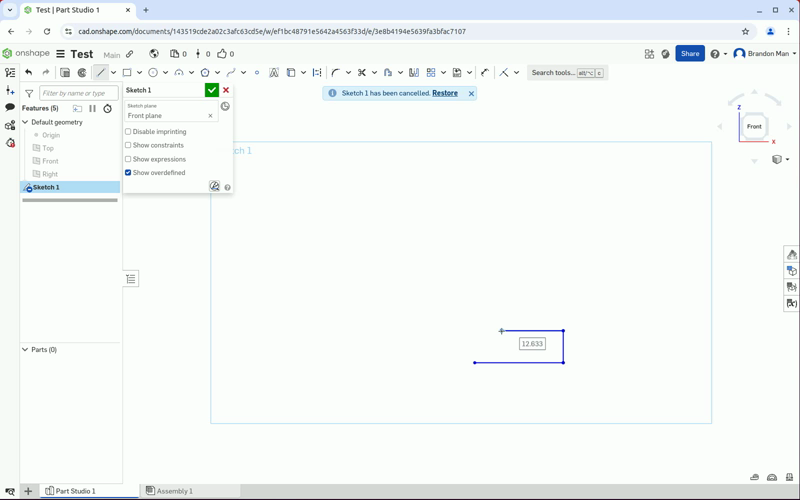
mouse_move(531, 330)
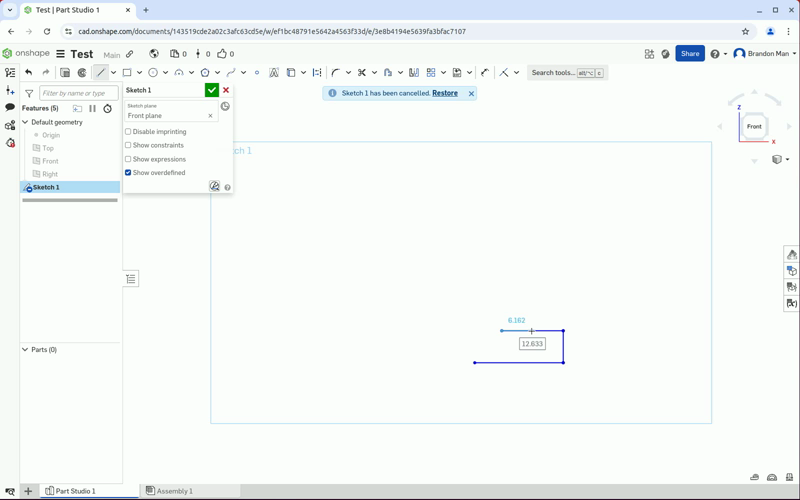
mouse_move(501, 299)
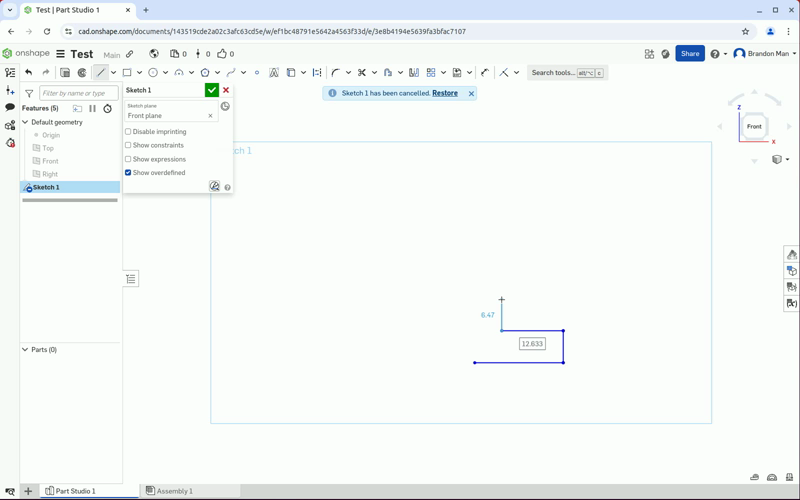
click(501, 299)
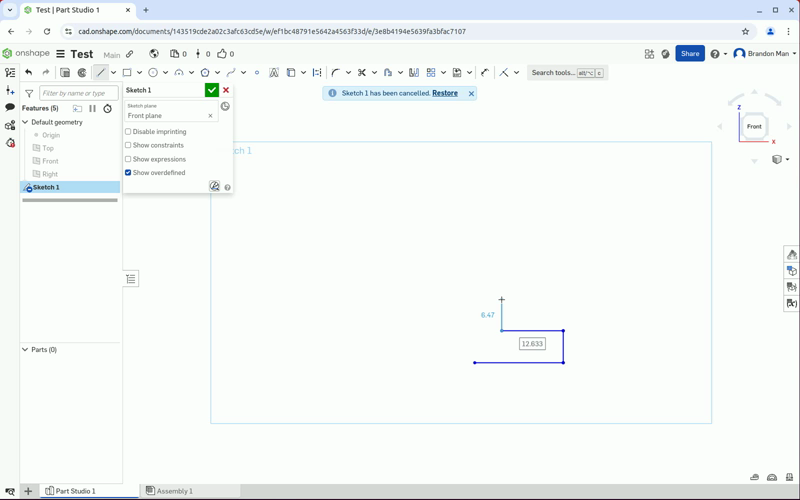
key_up(shift)
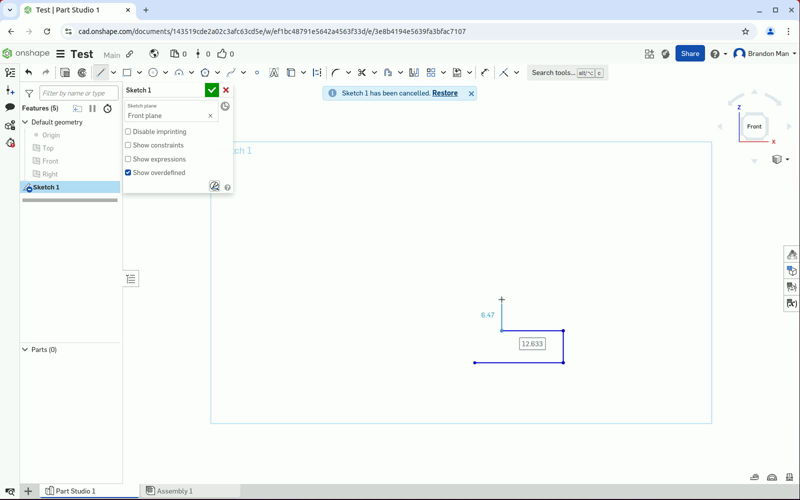
key_down(shift)
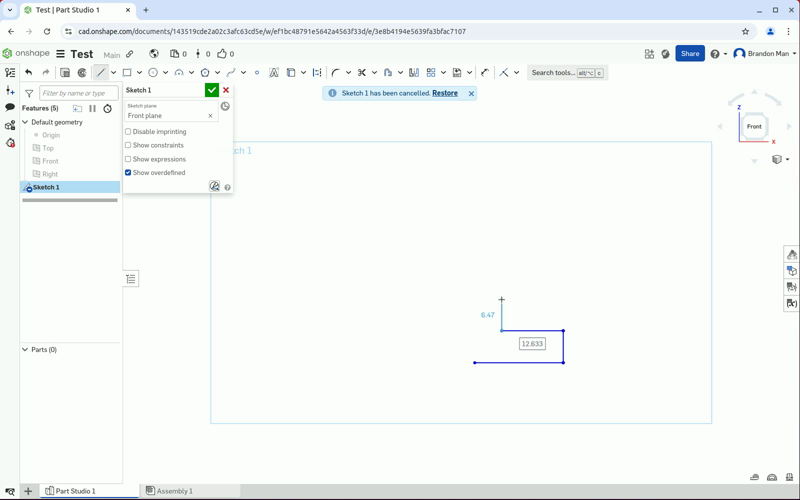
mouse_move(563, 299)
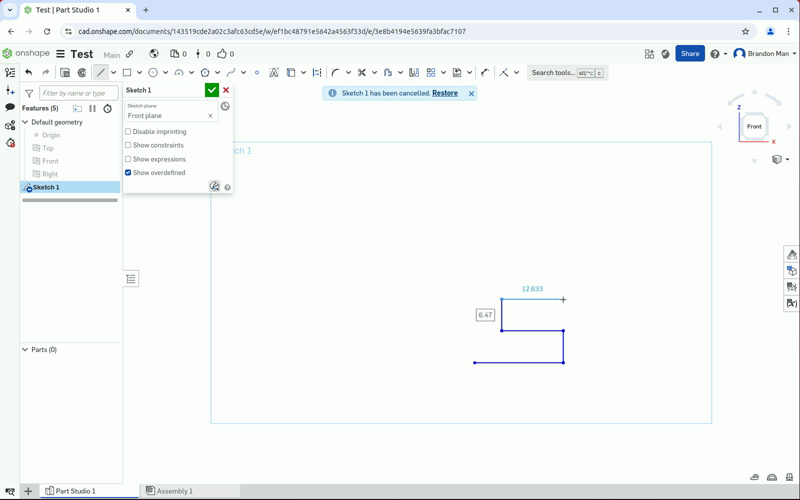
click(563, 299)
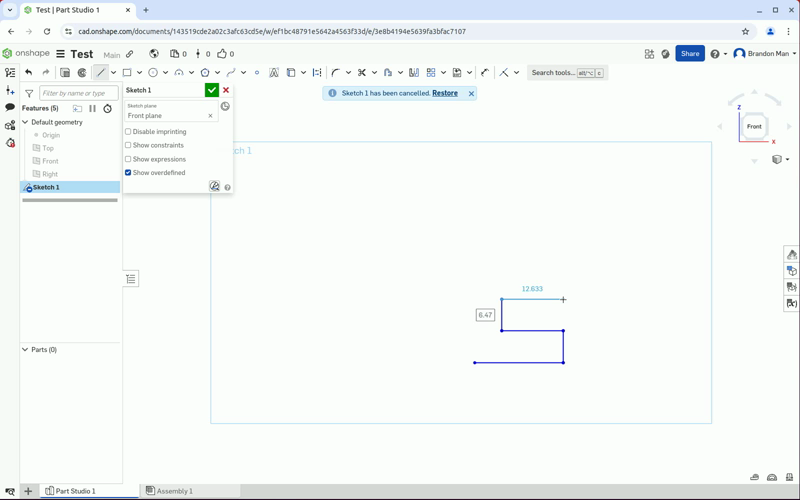
key_up(shift)
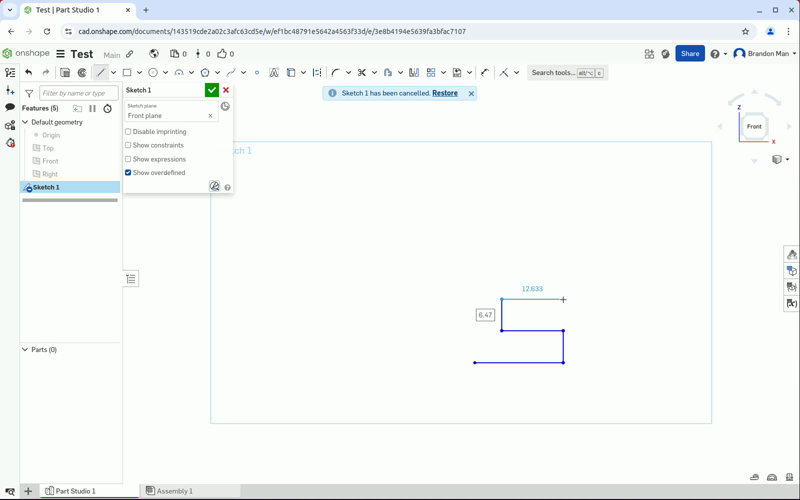
key_down(shift)
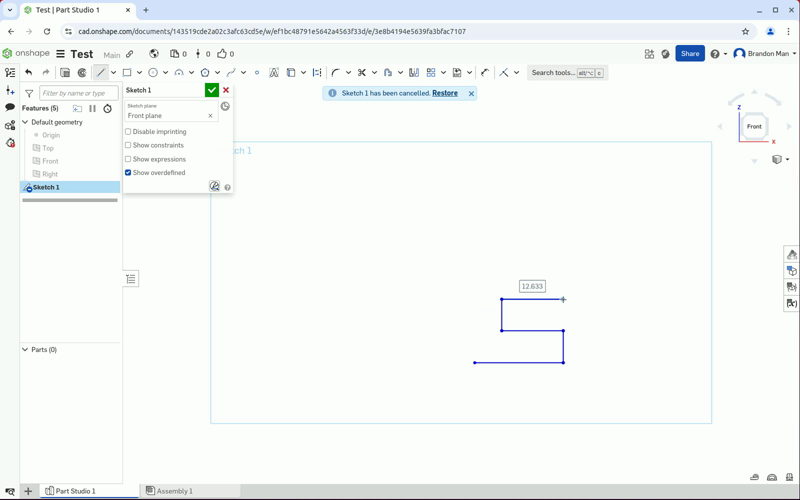
mouse_move(589, 299)
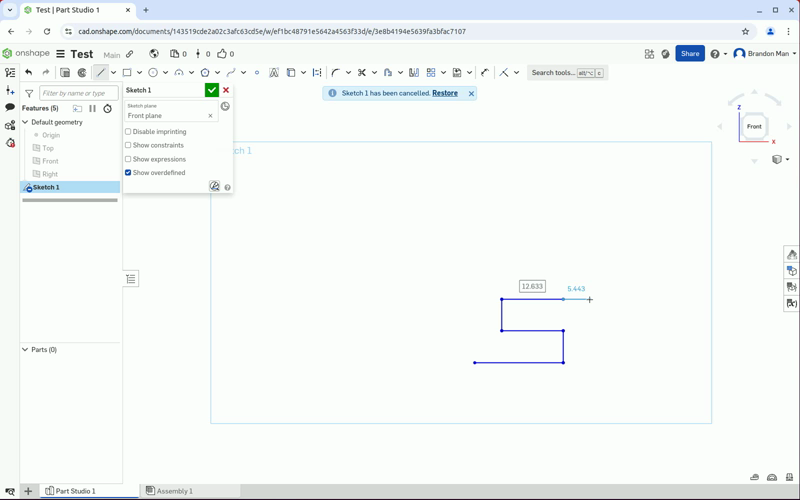
mouse_move(563, 267)
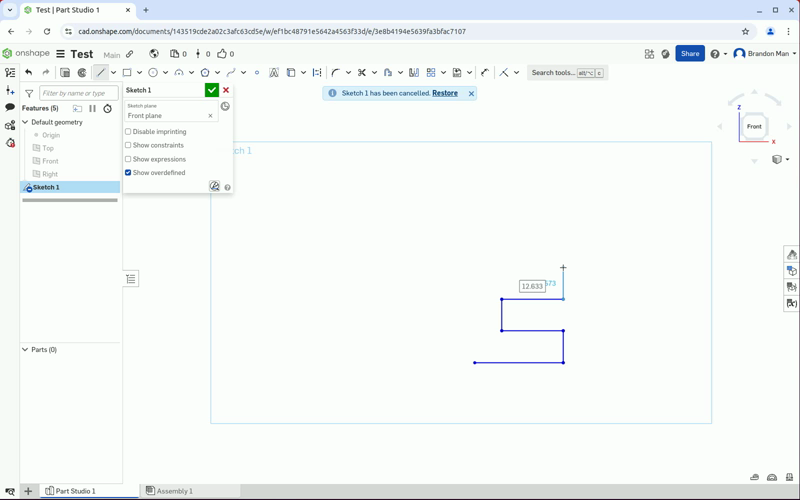
click(563, 267)
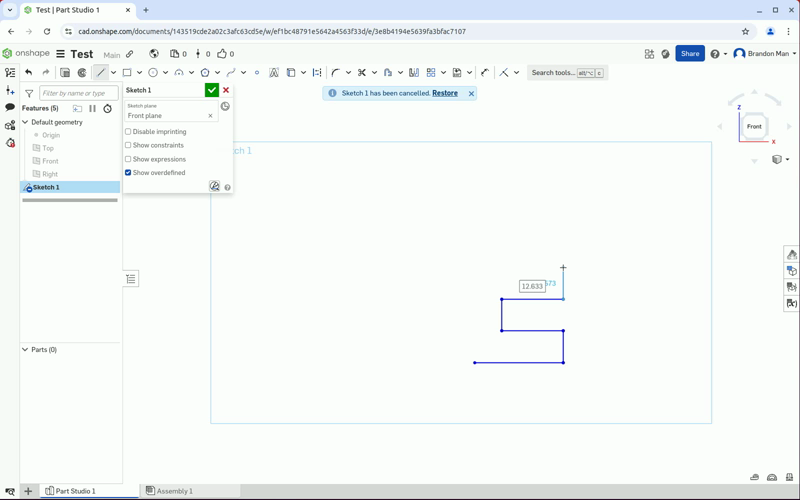
key_up(shift)
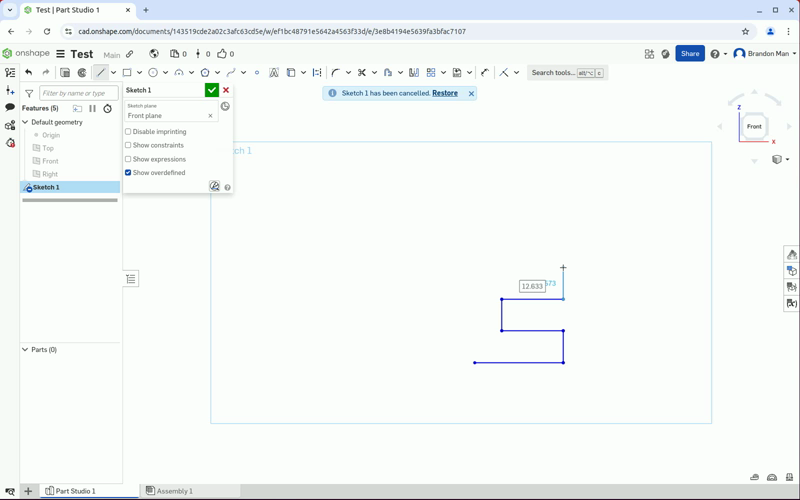
key_down(shift)
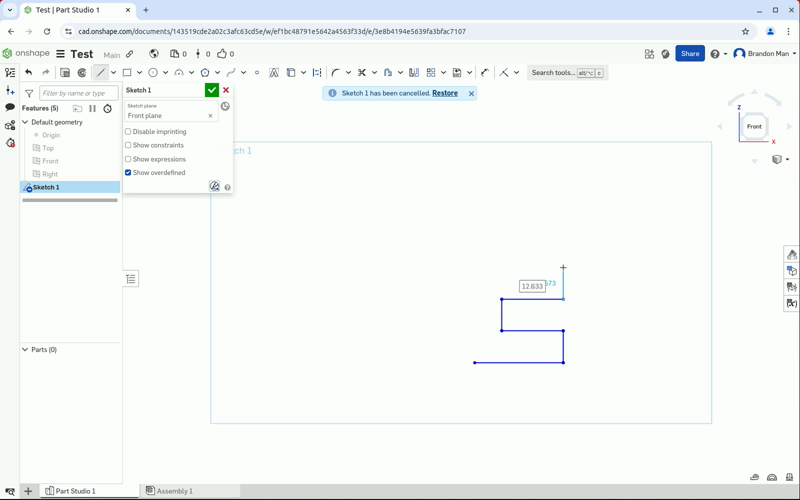
mouse_move(501, 267)
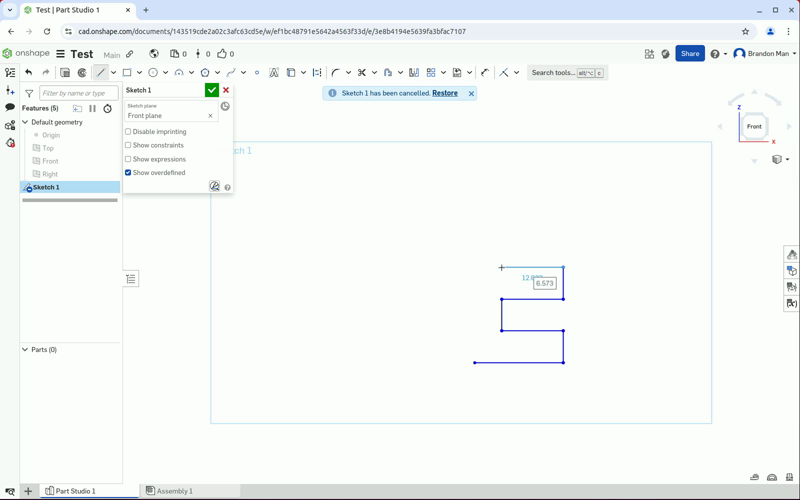
click(501, 267)
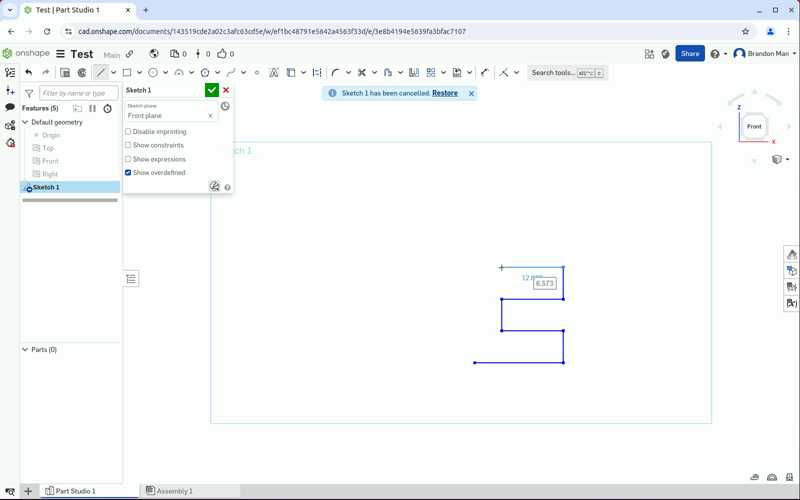
key_up(shift)
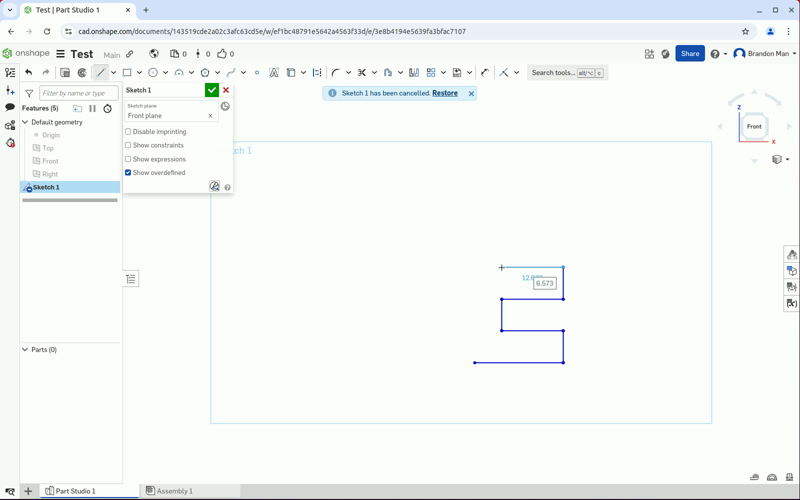
key_down(shift)
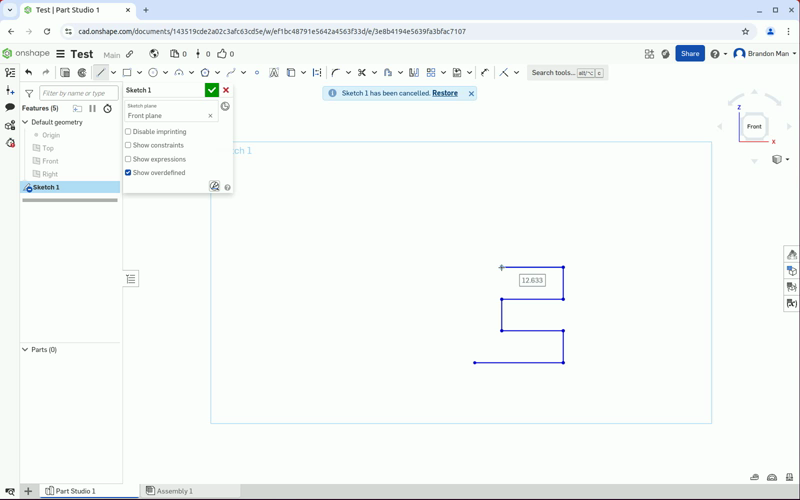
mouse_move(531, 267)
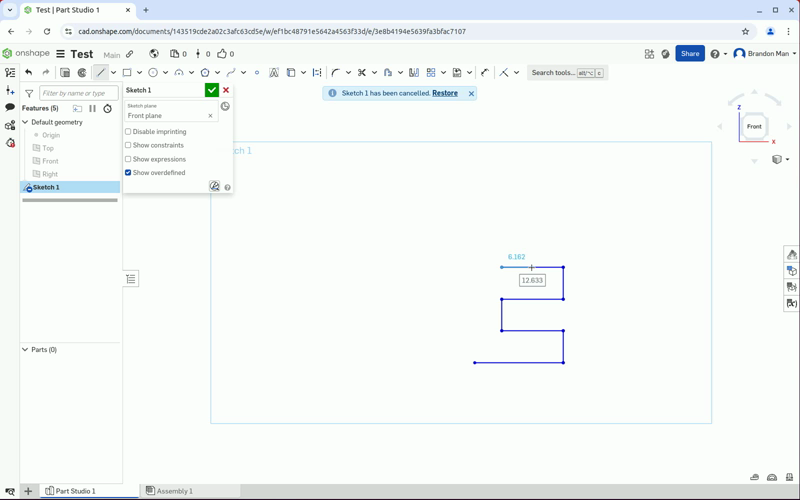
mouse_move(501, 235)
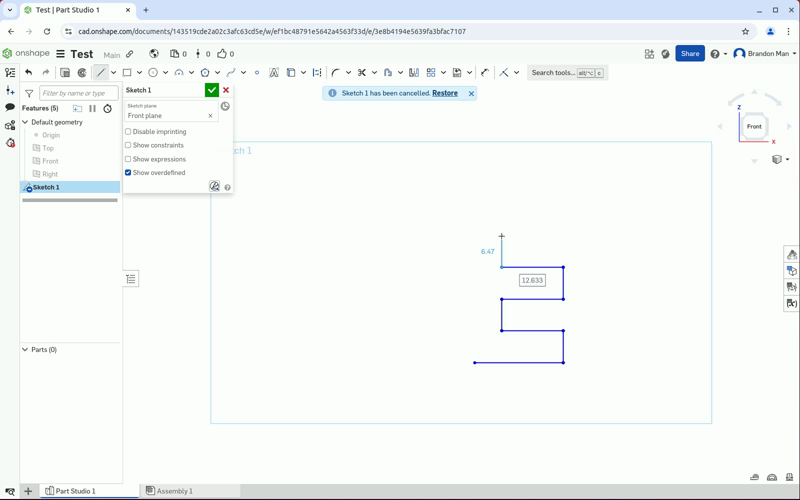
click(501, 235)
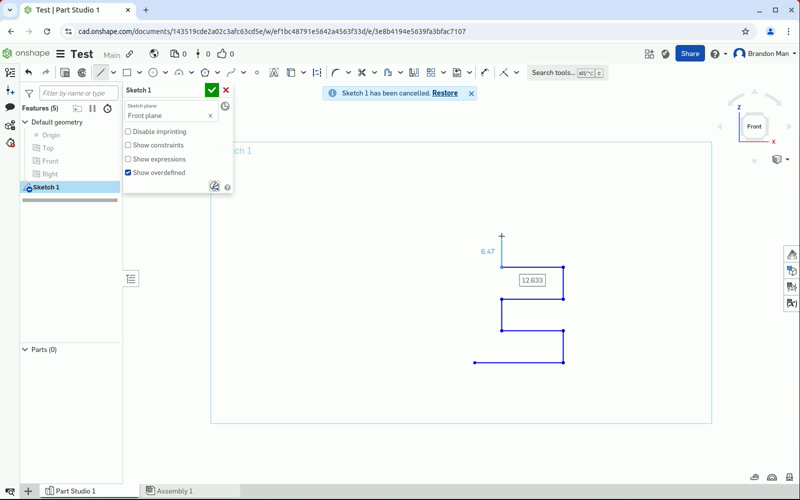
key_up(shift)
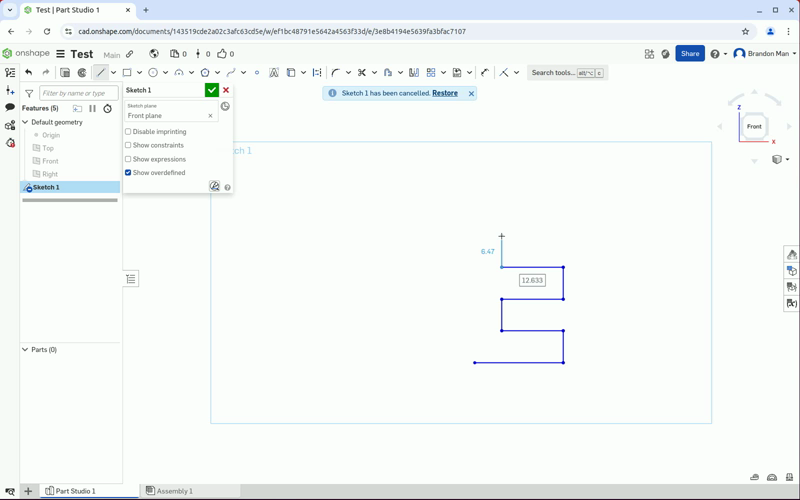
key_down(shift)
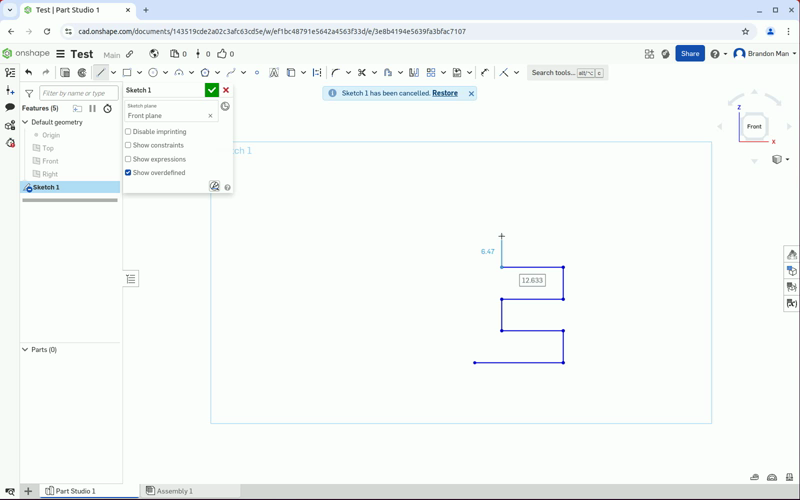
mouse_move(563, 235)
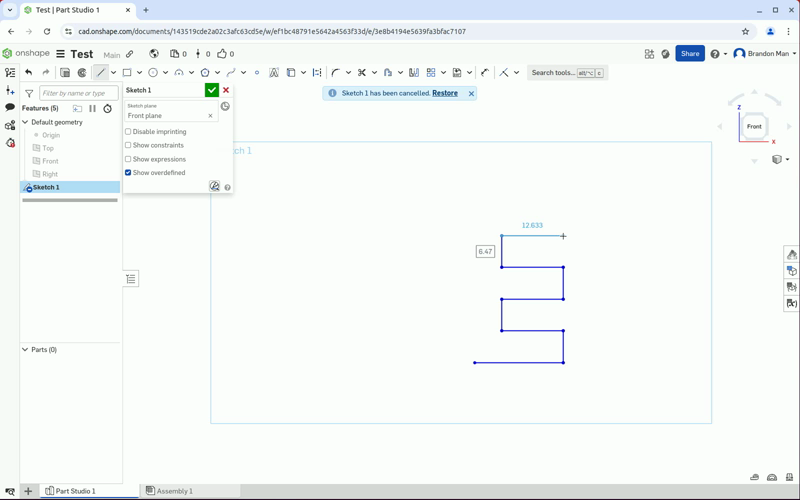
click(563, 235)
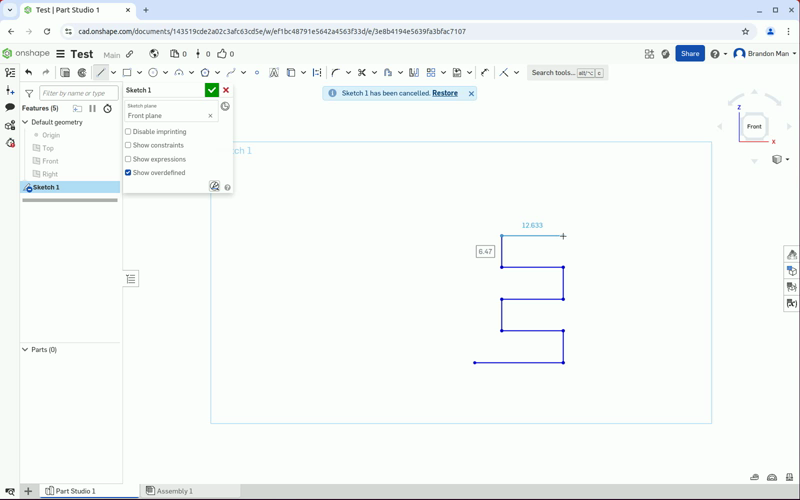
key_up(shift)
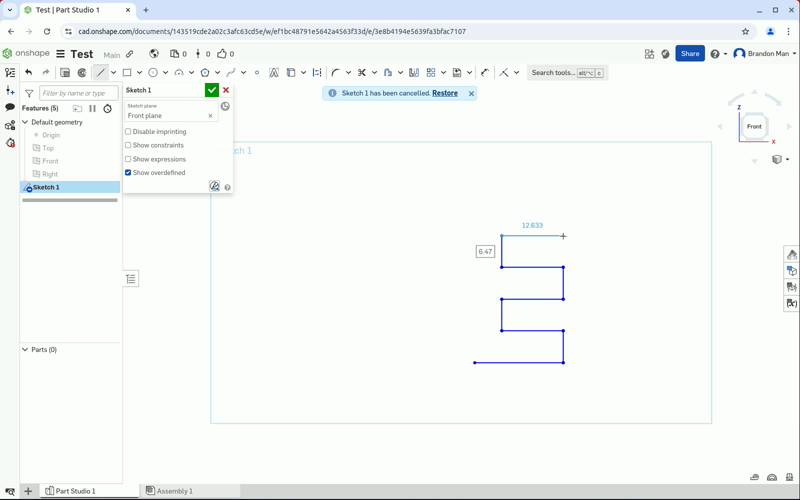
key_down(shift)
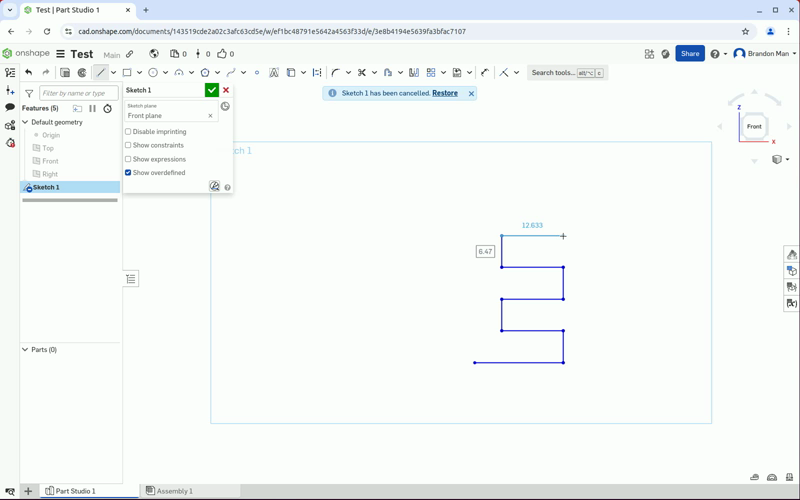
mouse_move(589, 235)
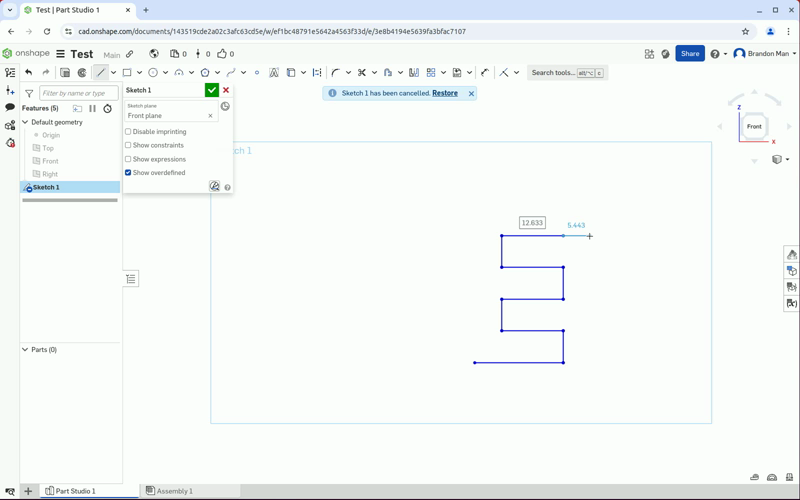
mouse_move(563, 203)
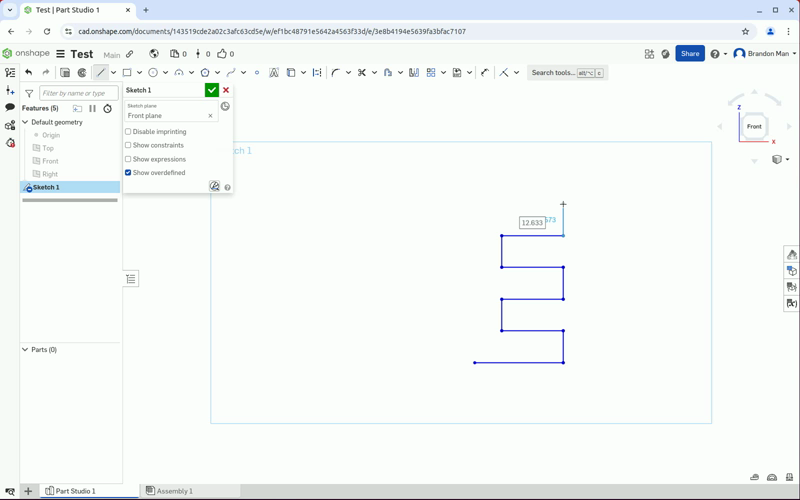
click(563, 203)
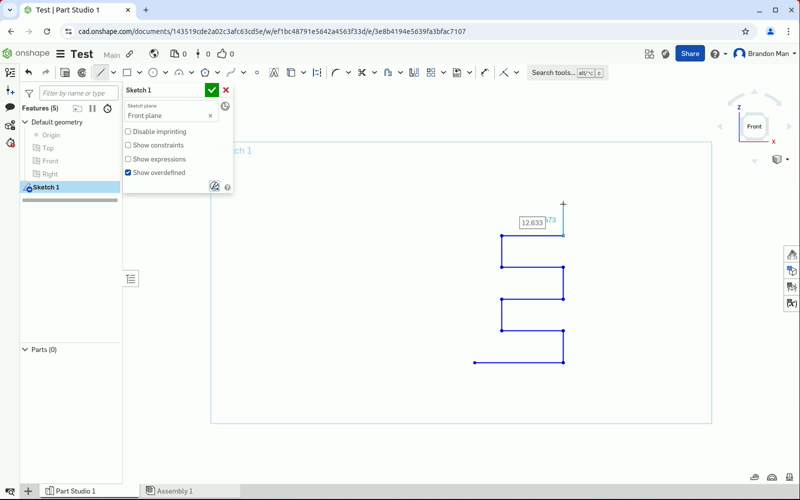
key_up(shift)
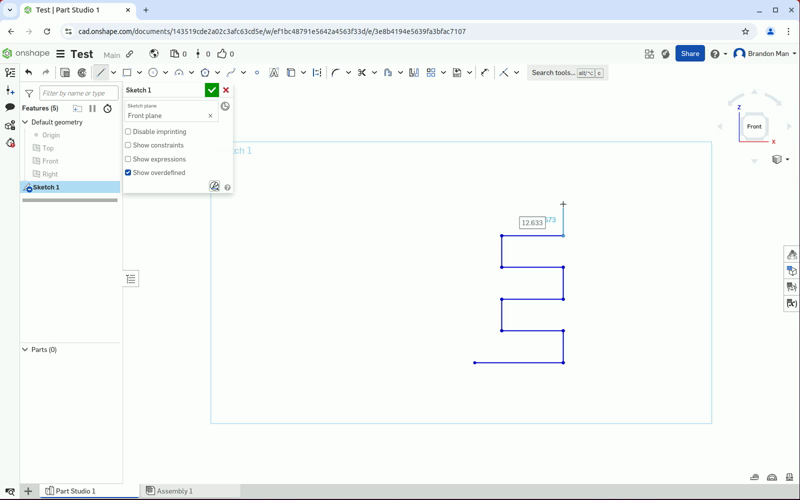
key_down(shift)
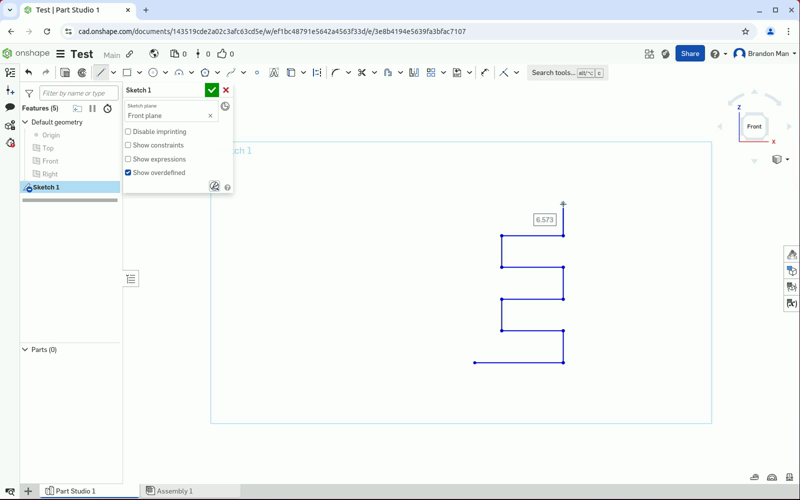
mouse_move(474, 203)
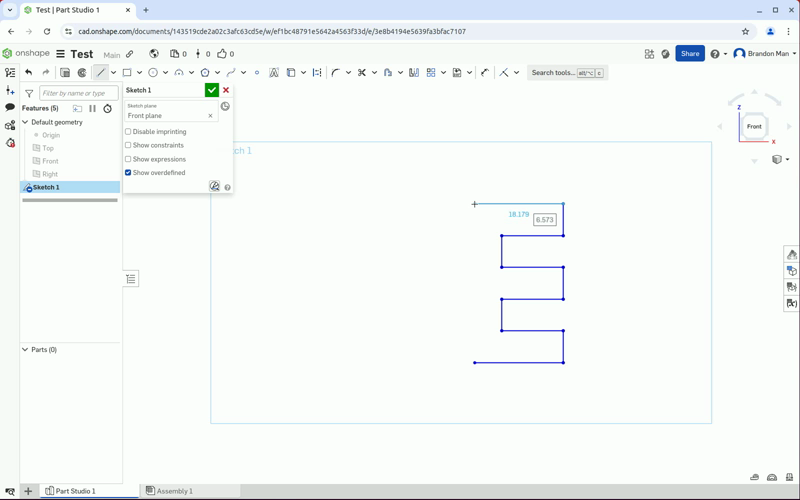
click(474, 203)
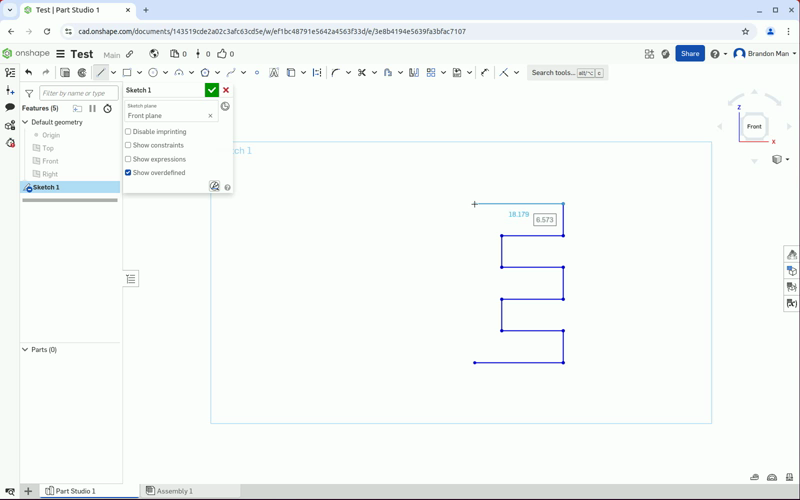
key_up(shift)
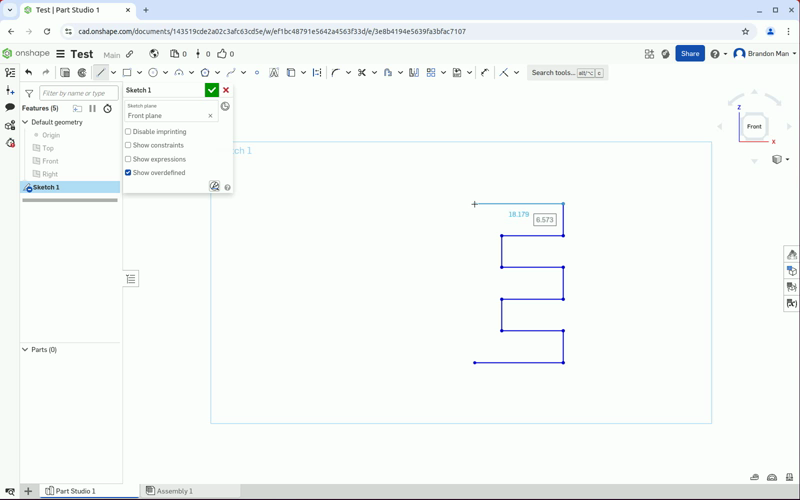
key_down(shift)
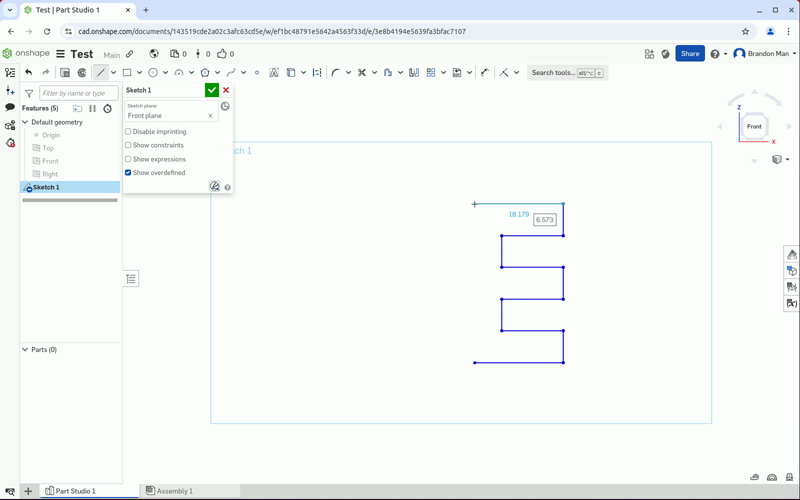
mouse_move(474, 362)
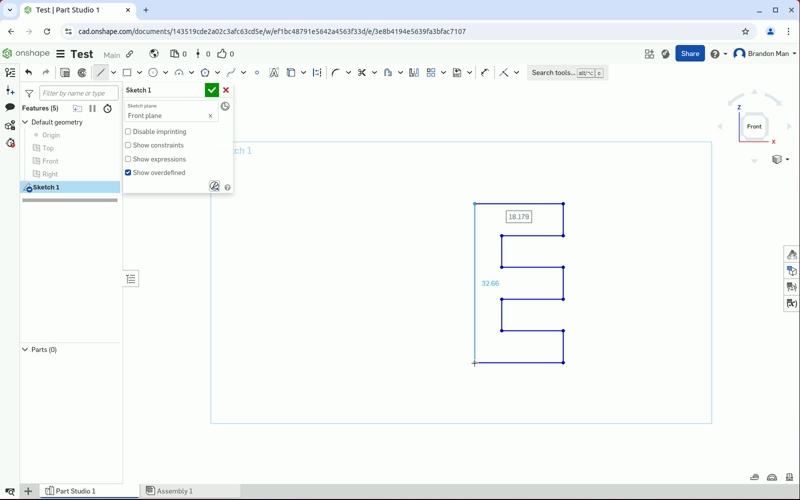
key_up(shift)
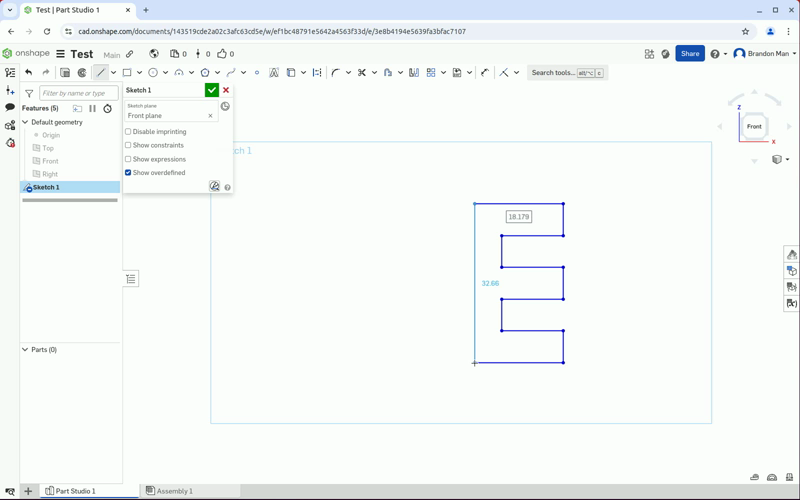
click(474, 362)
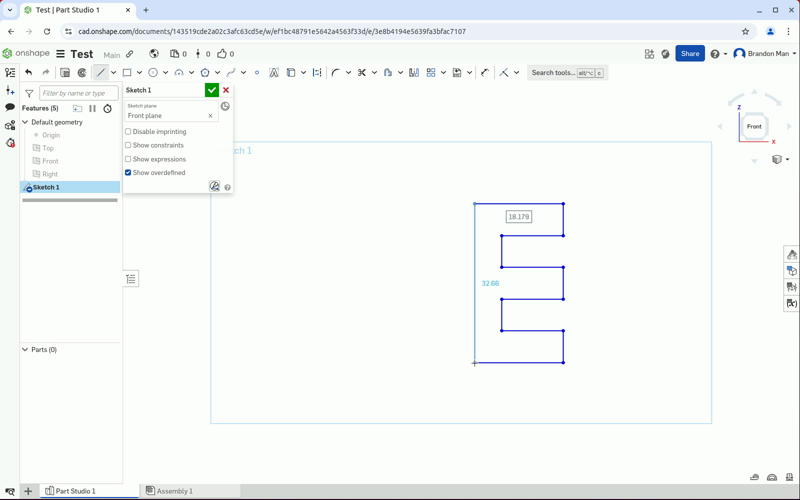
key(esc)
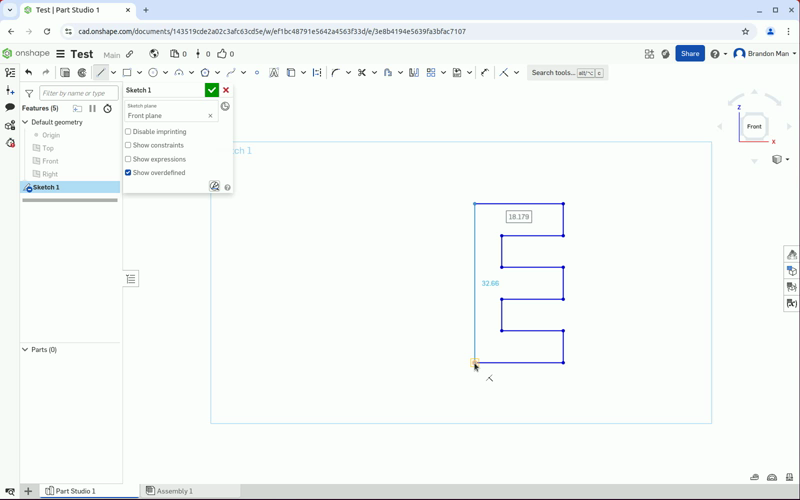
mouse_move(504, 279)
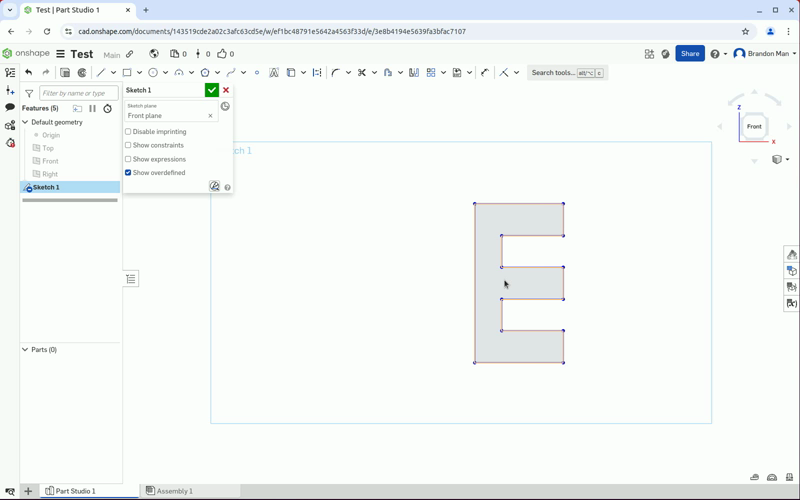
click(504, 279)
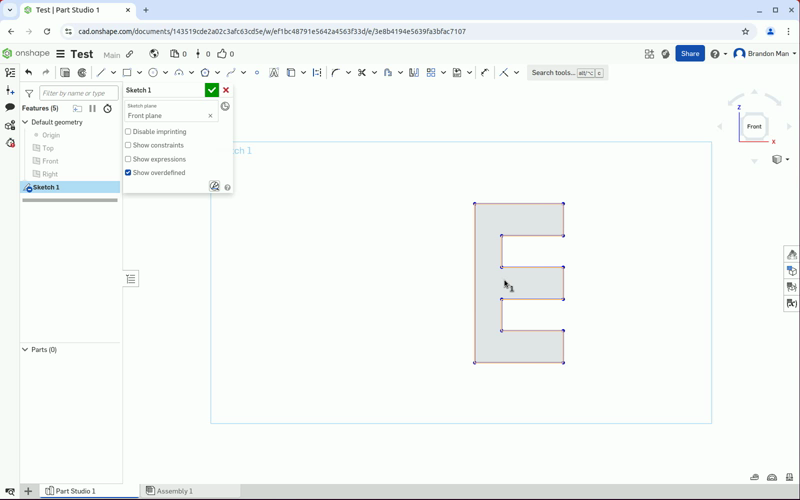
mouse_move(73, 352)
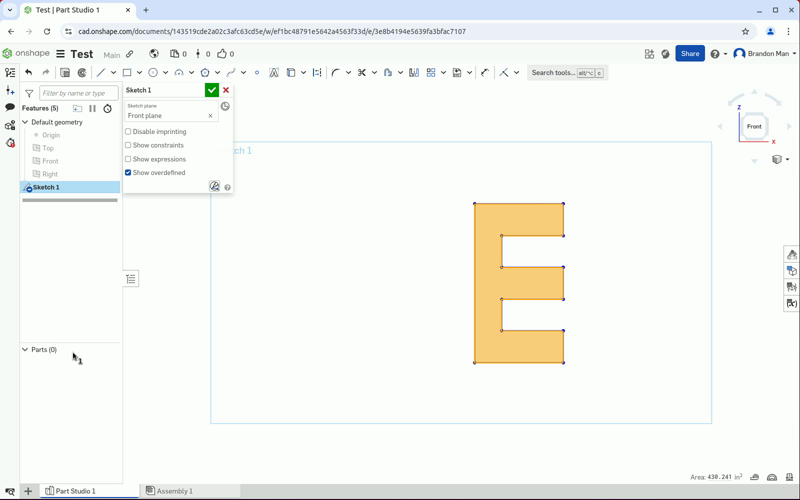
key(shift+y)
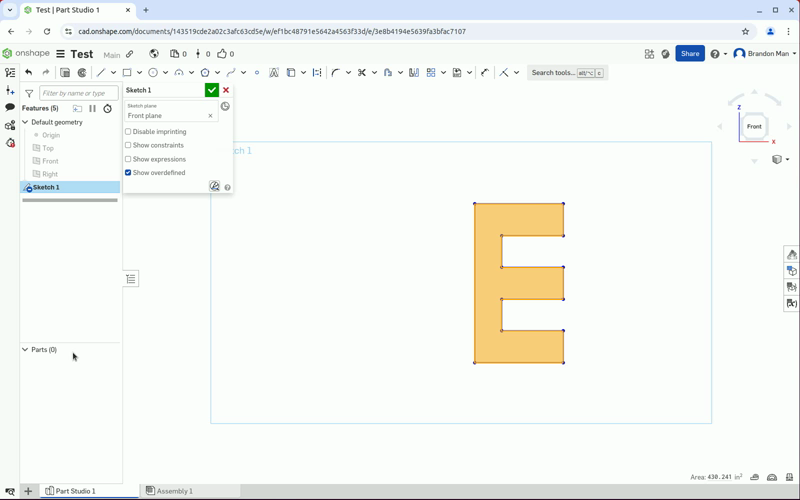
key(shift+e)
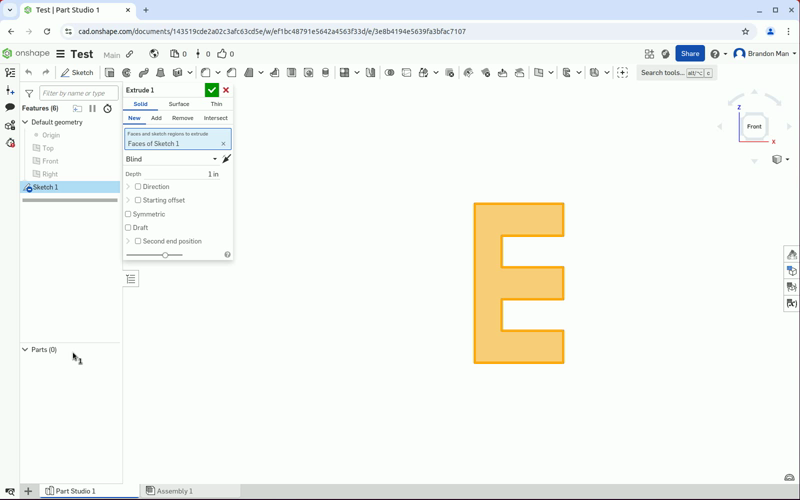
mouse_move(143, 106)
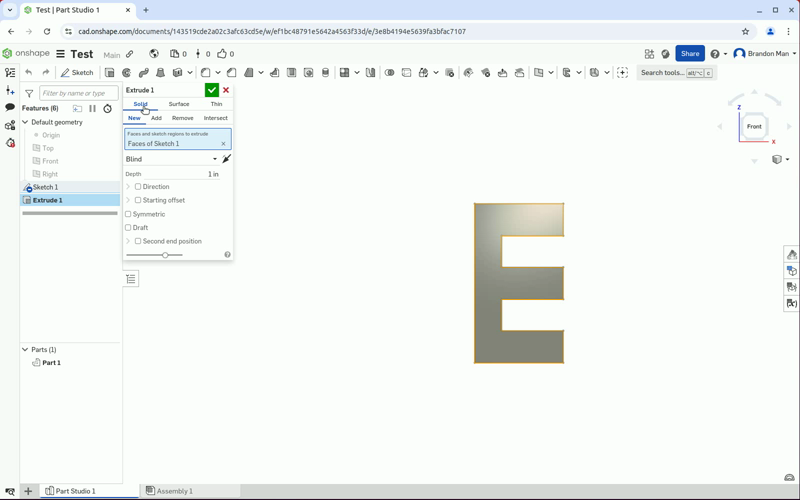
click(143, 106)
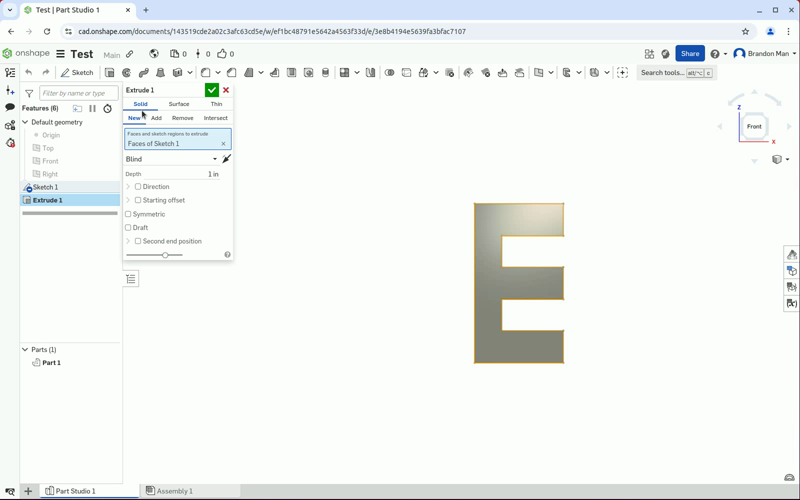
mouse_move(137, 120)
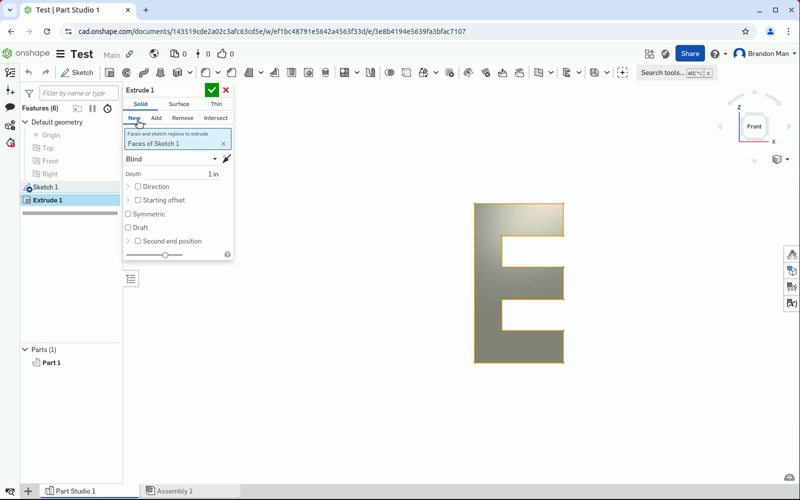
click(137, 120)
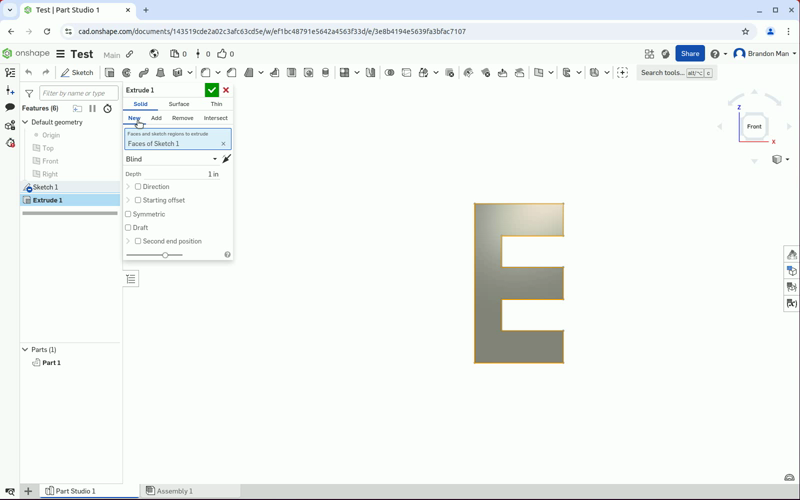
key(tab, 4)
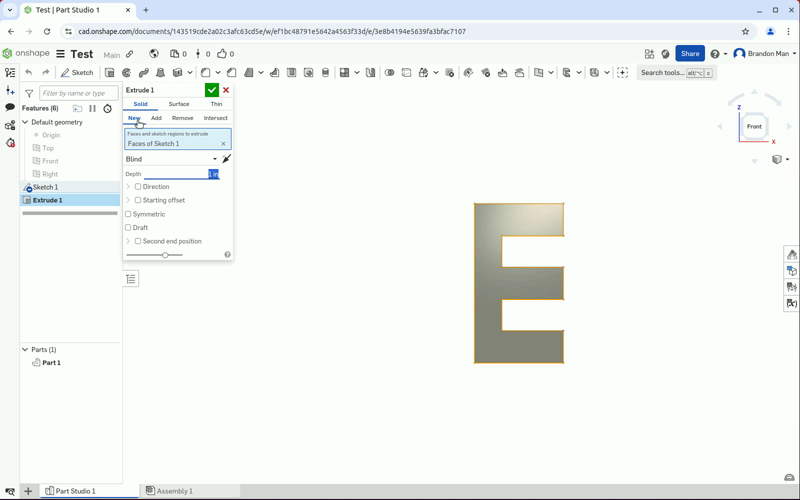
text(12.758)
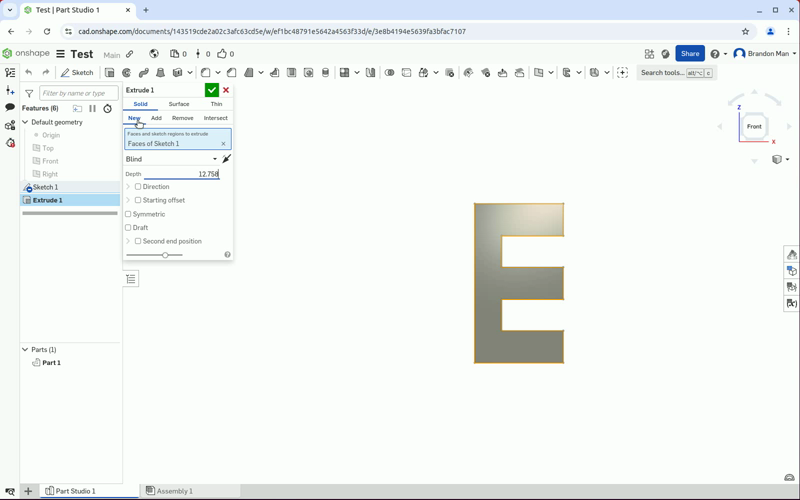
key(enter)
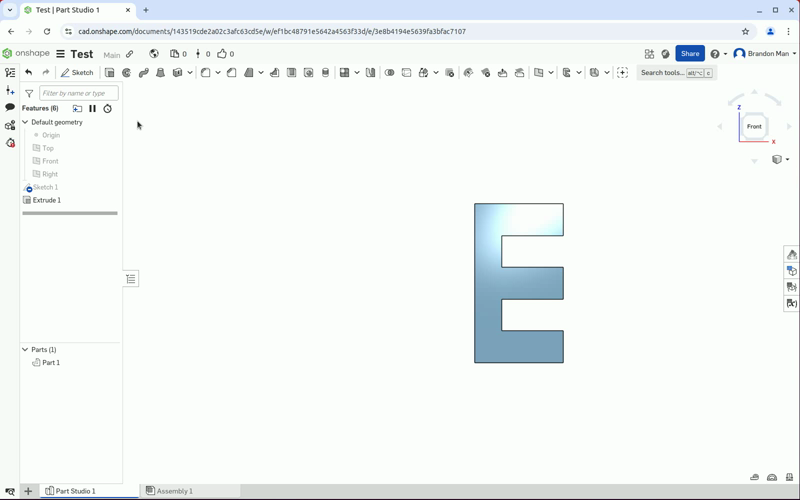
key(shift+h)
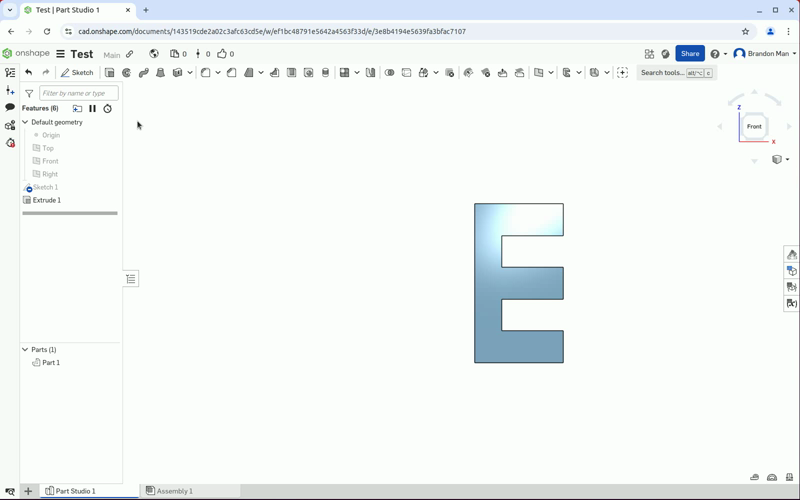
key(shift+h)
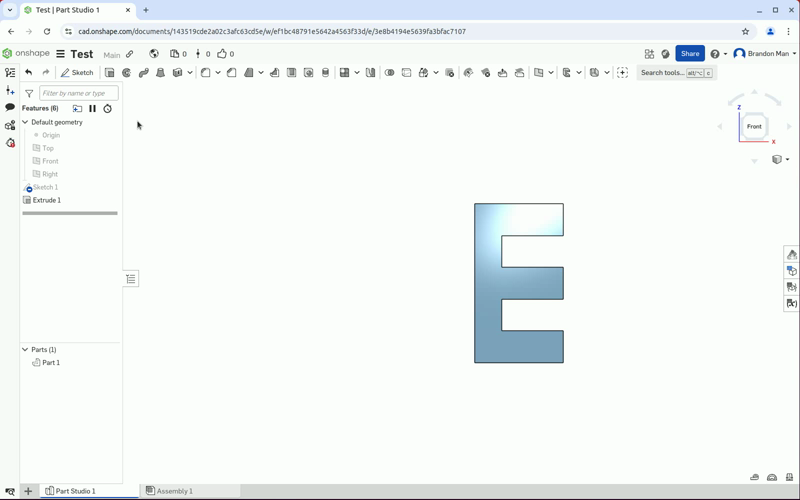
mouse_move(73, 189)
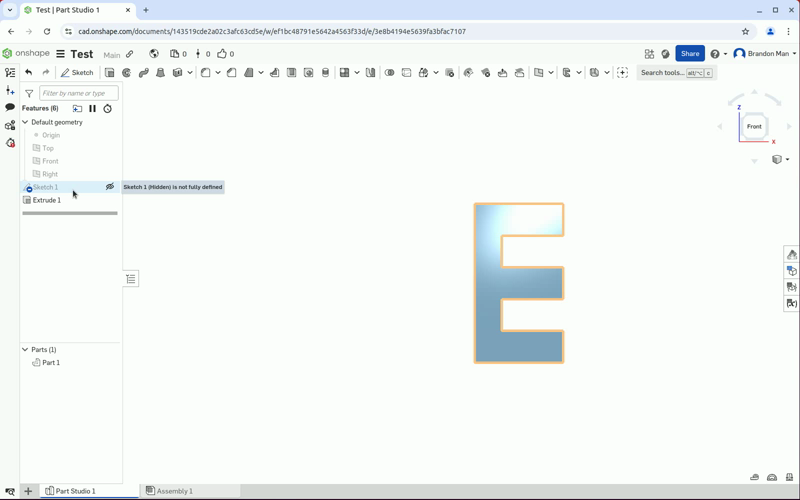
click(73, 189)
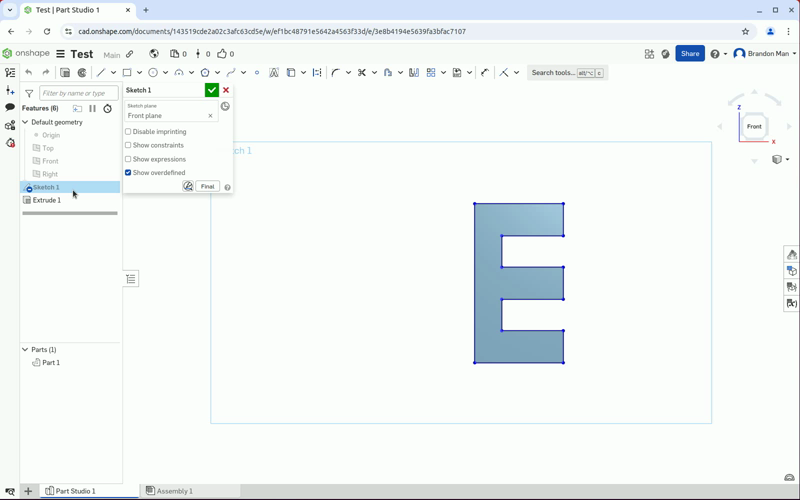
mouse_move(229, 92)
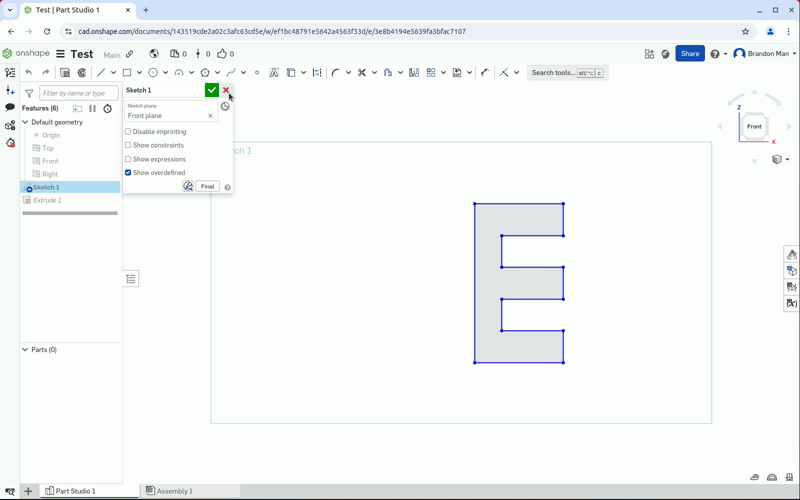
click(229, 92)
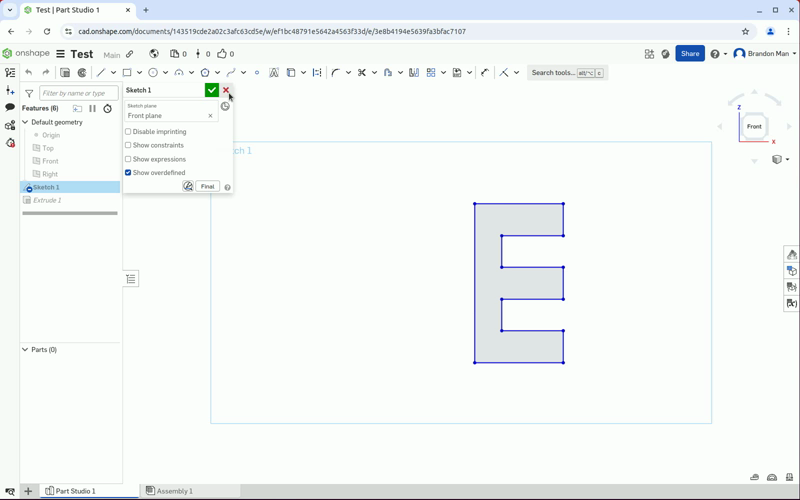
key(shift+s)
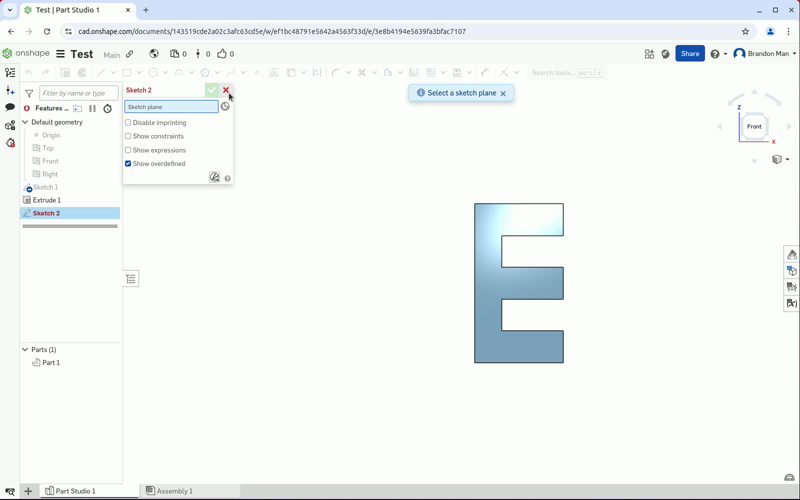
mouse_move(73, 163)
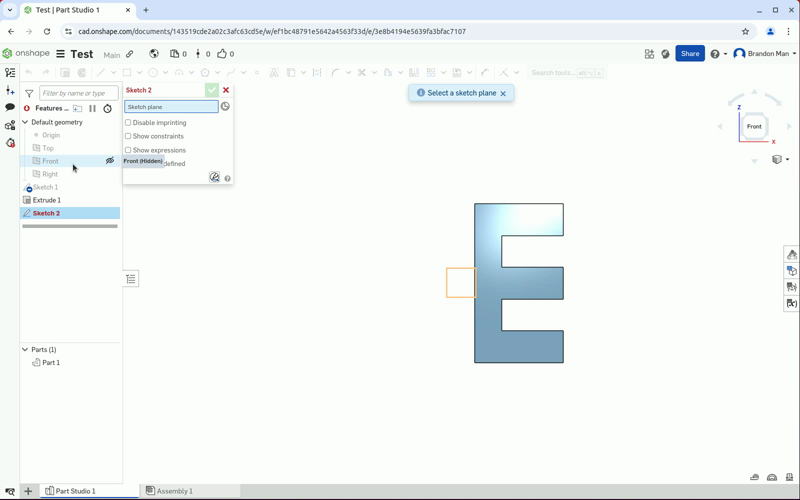
click(73, 163)
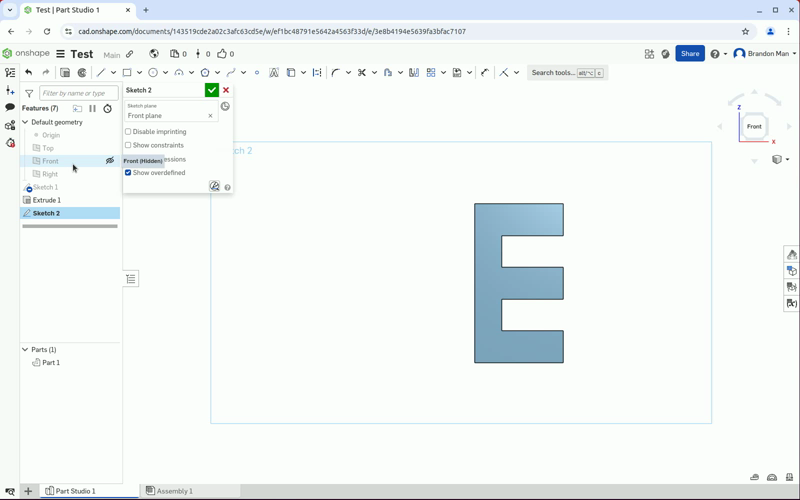
mouse_move(73, 352)
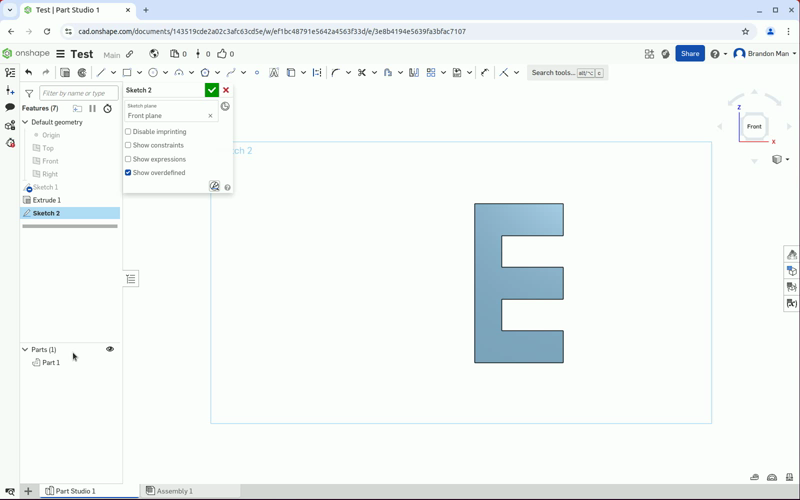
key(y)
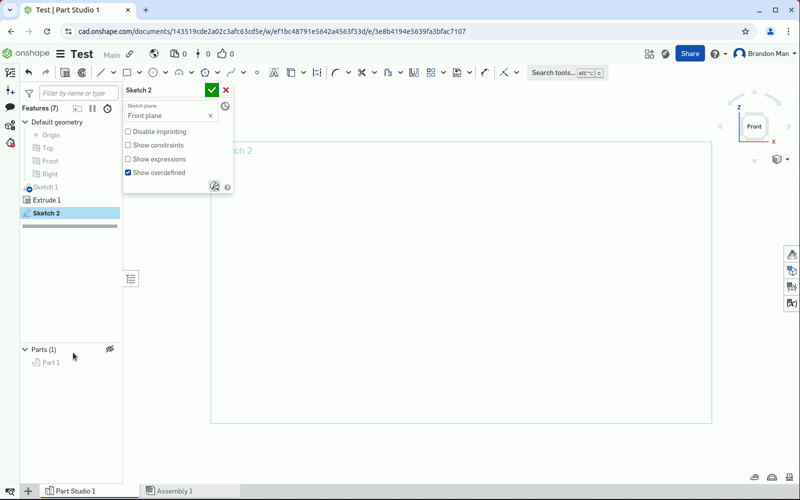
key(l)
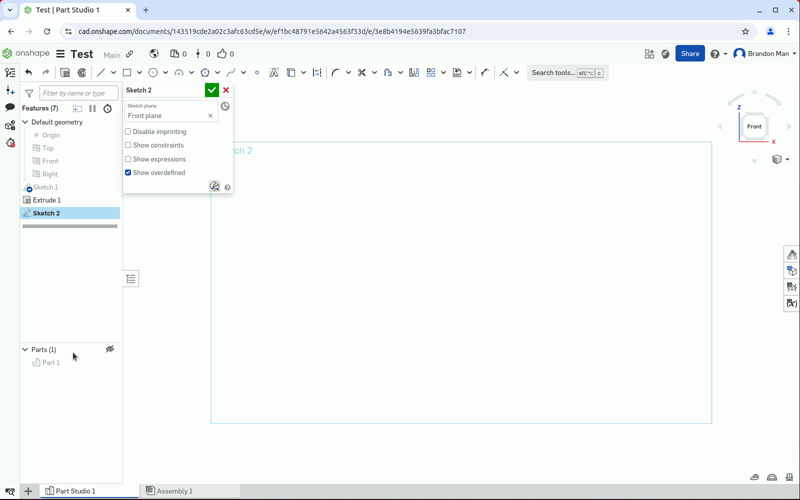
key_down(shift)
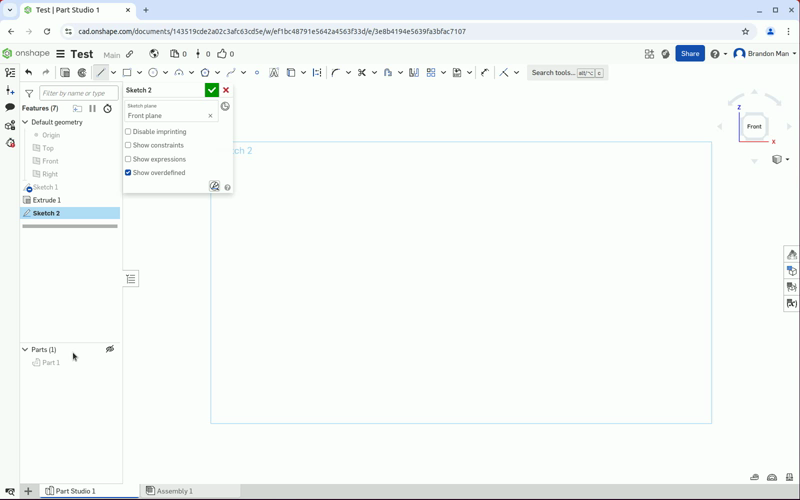
mouse_move(348, 362)
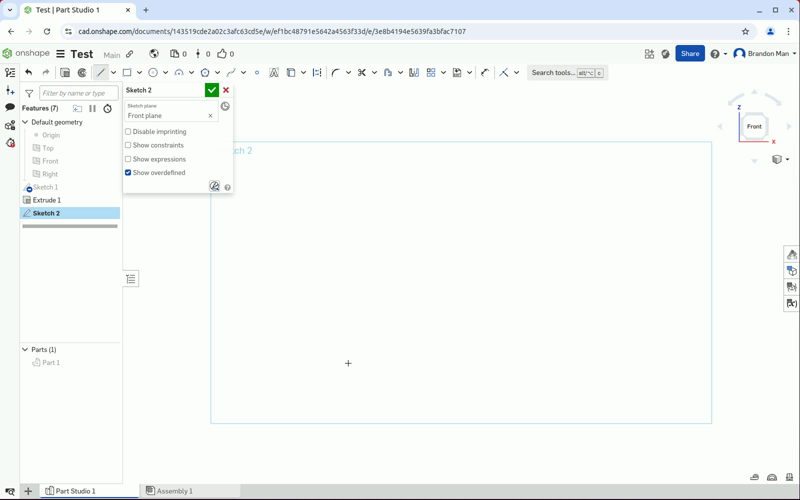
click(348, 362)
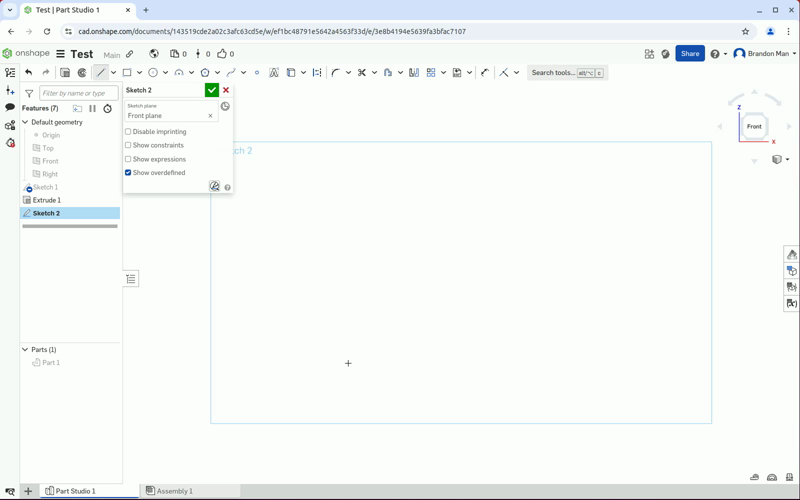
key_up(shift)
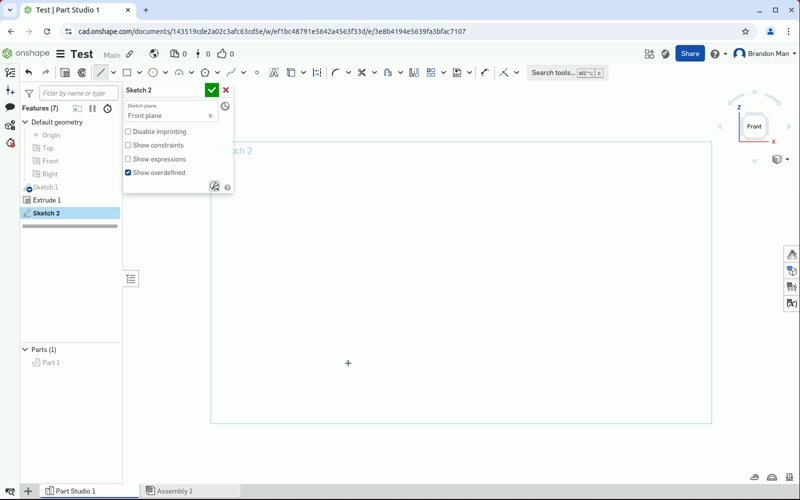
key_down(shift)
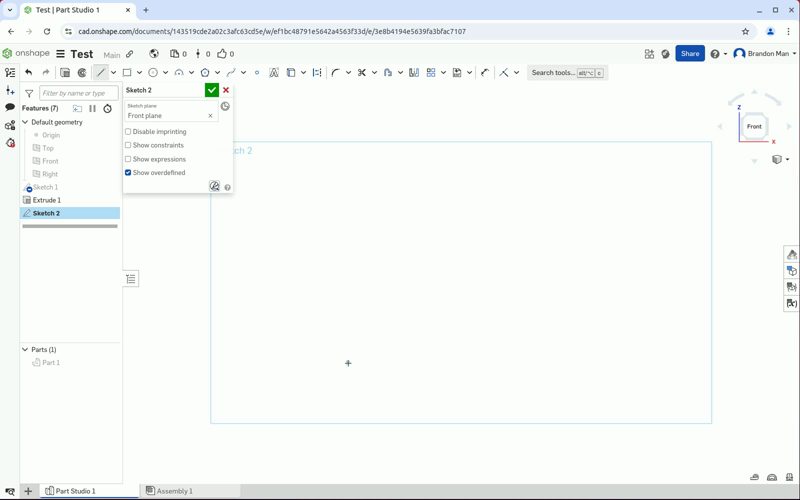
mouse_move(378, 362)
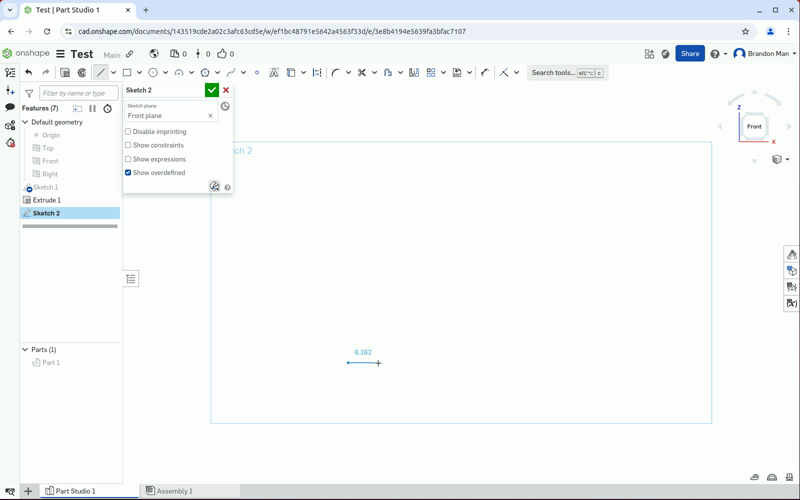
mouse_move(374, 362)
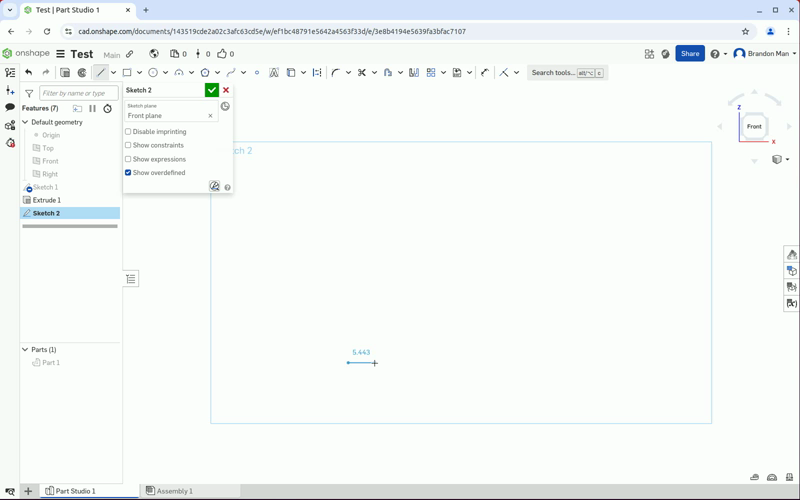
click(374, 362)
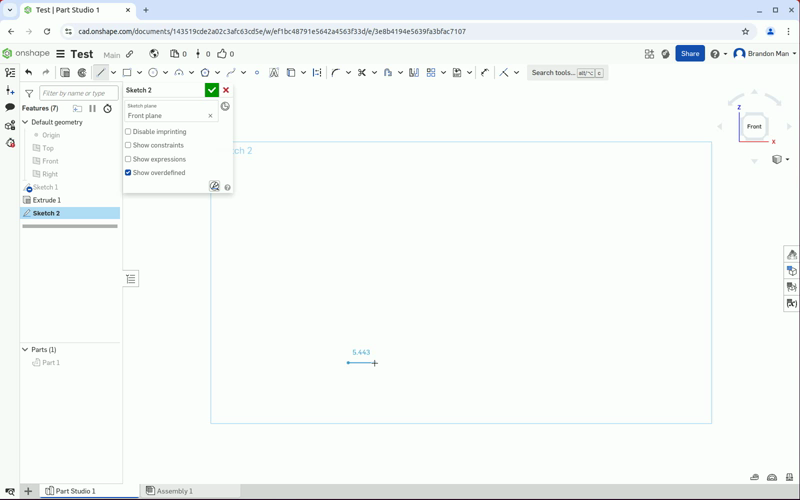
key_up(shift)
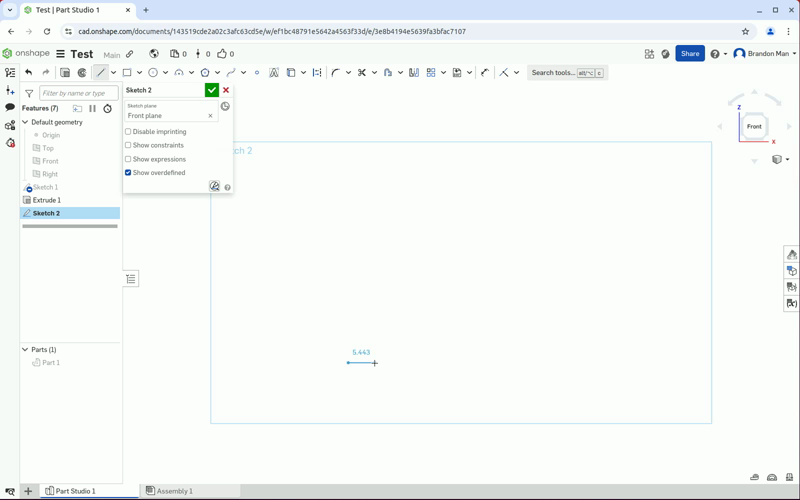
key_down(shift)
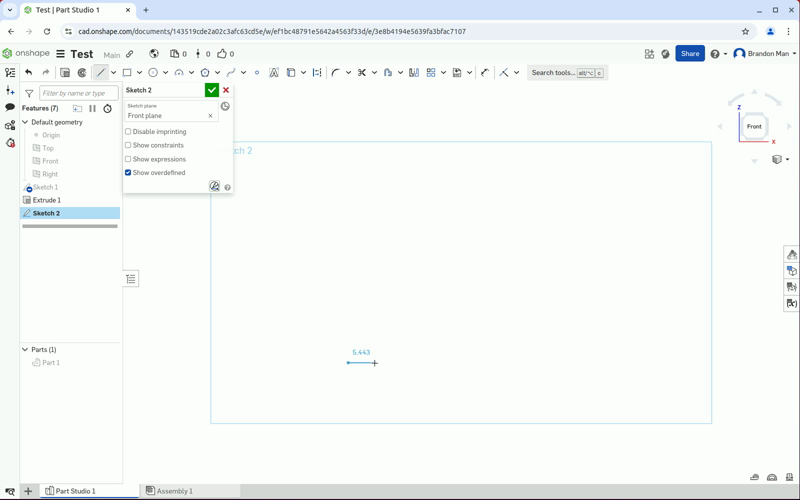
mouse_move(404, 362)
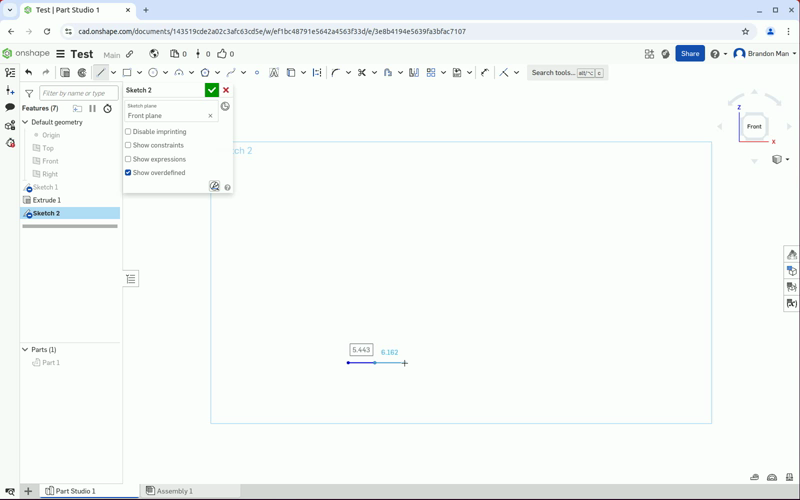
mouse_move(374, 309)
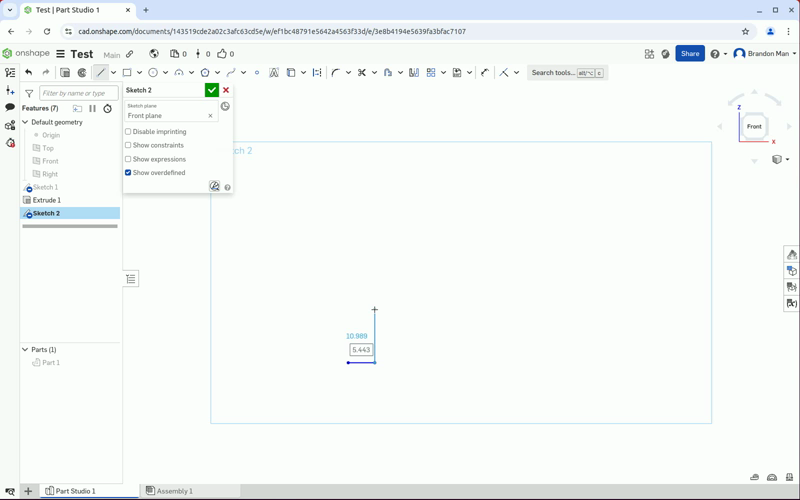
click(374, 309)
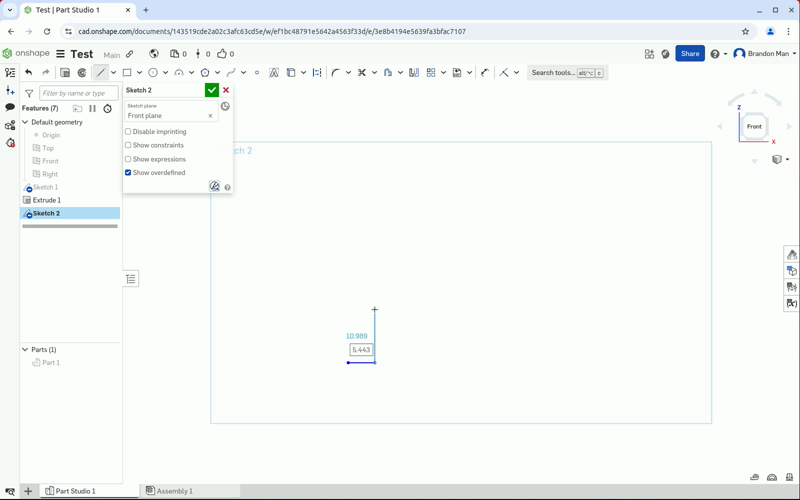
key_up(shift)
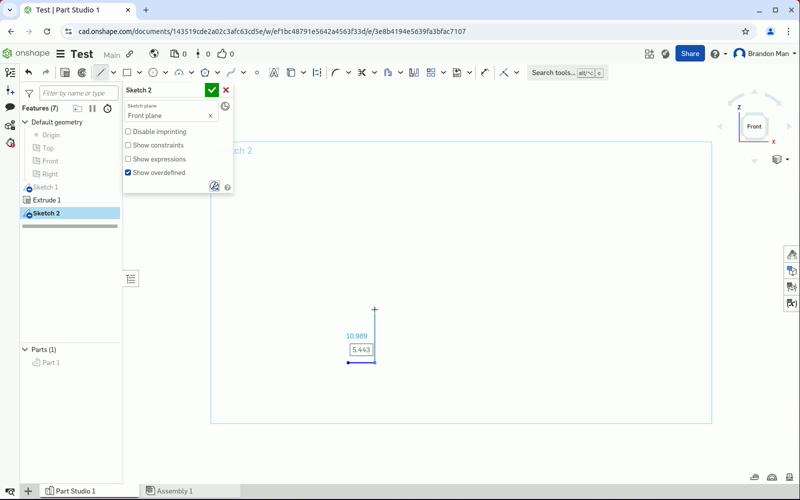
key_down(shift)
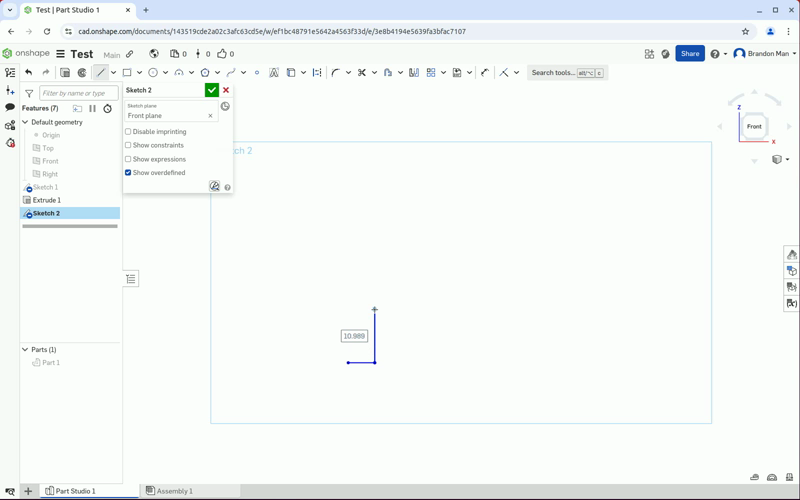
mouse_move(406, 362)
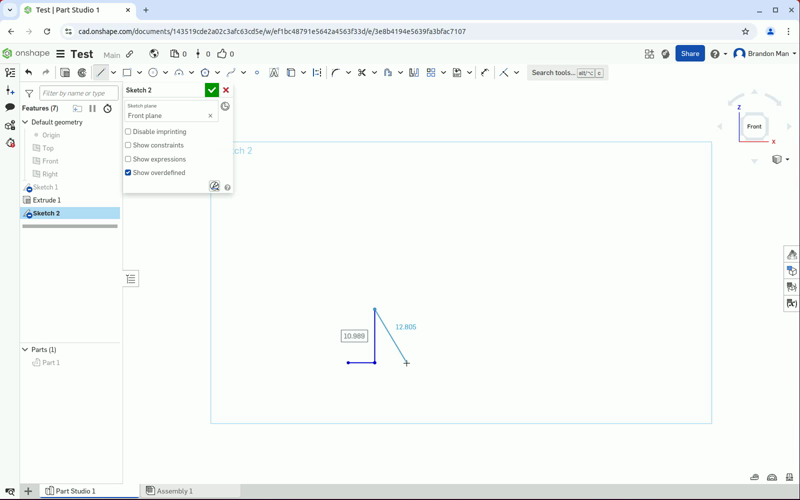
click(406, 362)
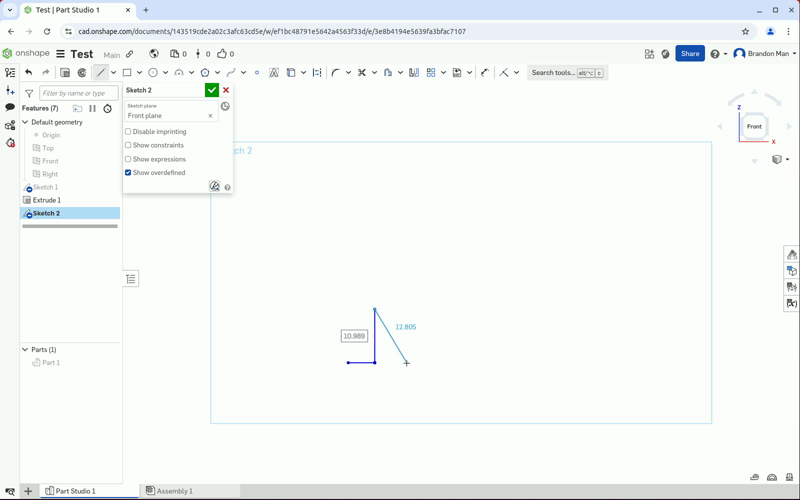
key_up(shift)
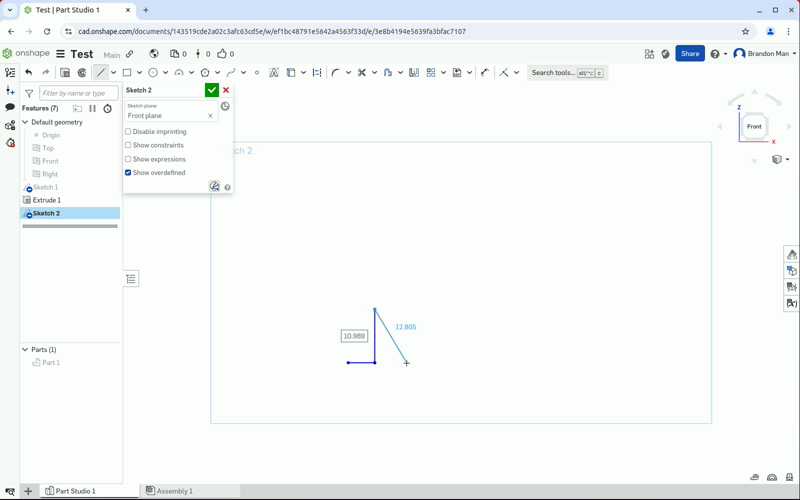
key_down(shift)
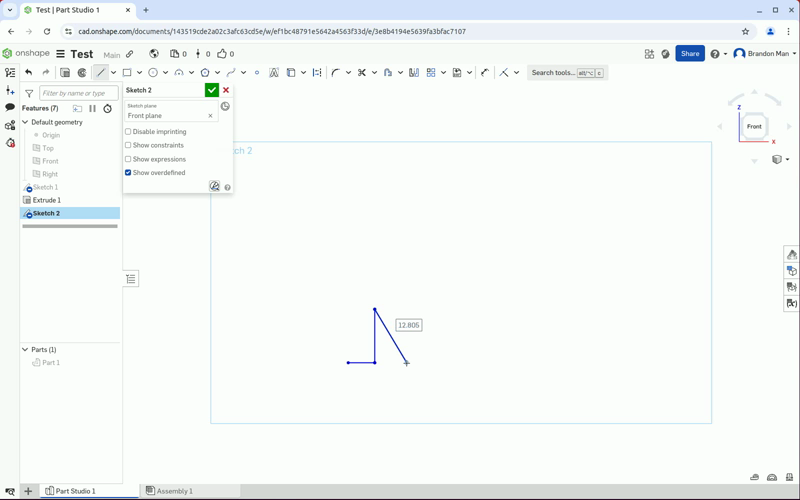
mouse_move(436, 362)
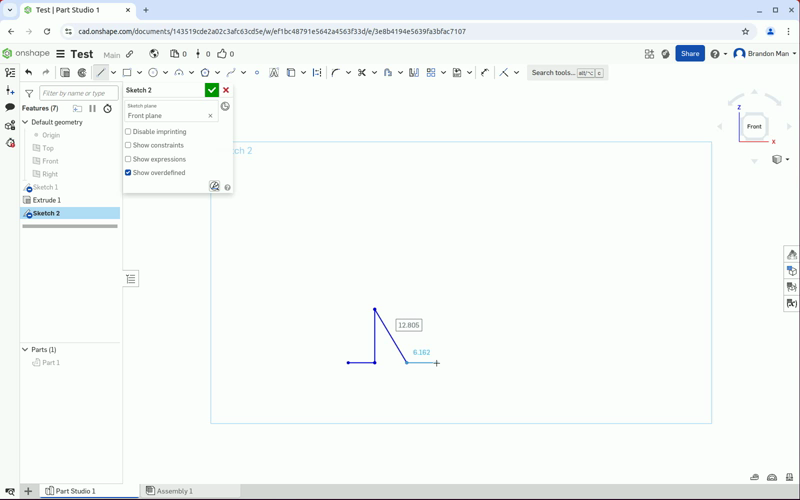
mouse_move(436, 362)
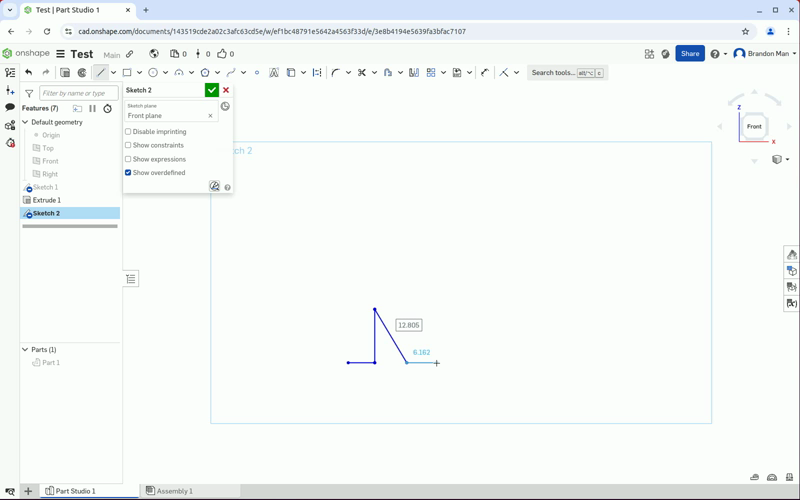
click(436, 362)
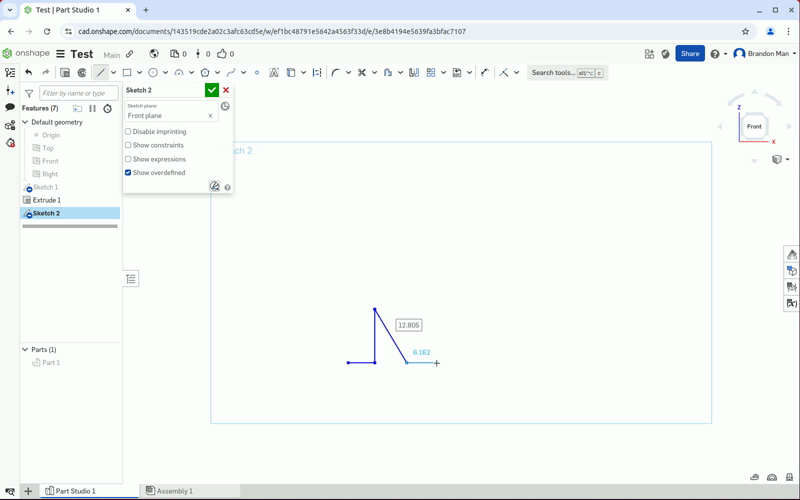
key_up(shift)
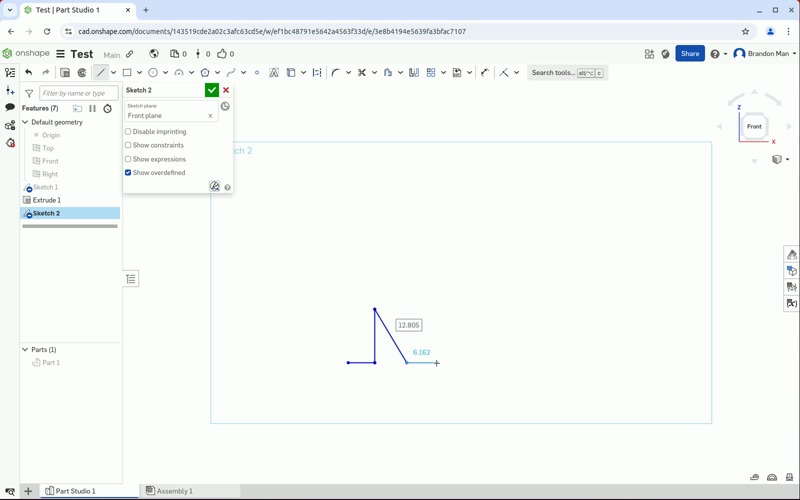
key_down(shift)
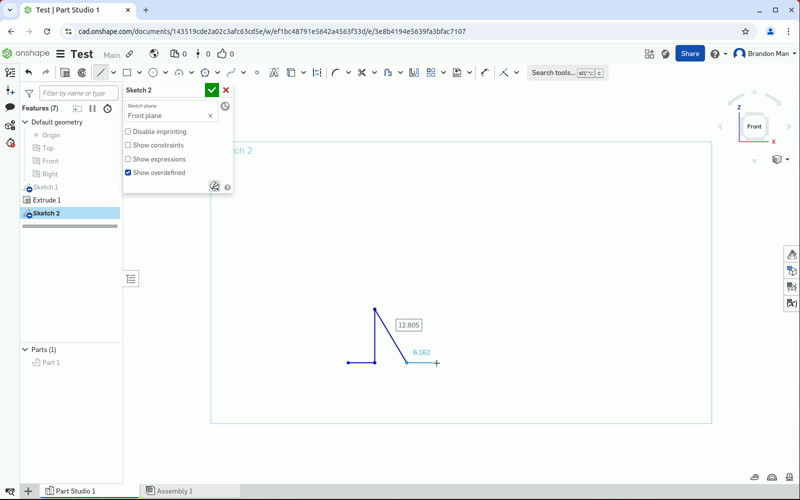
mouse_move(389, 282)
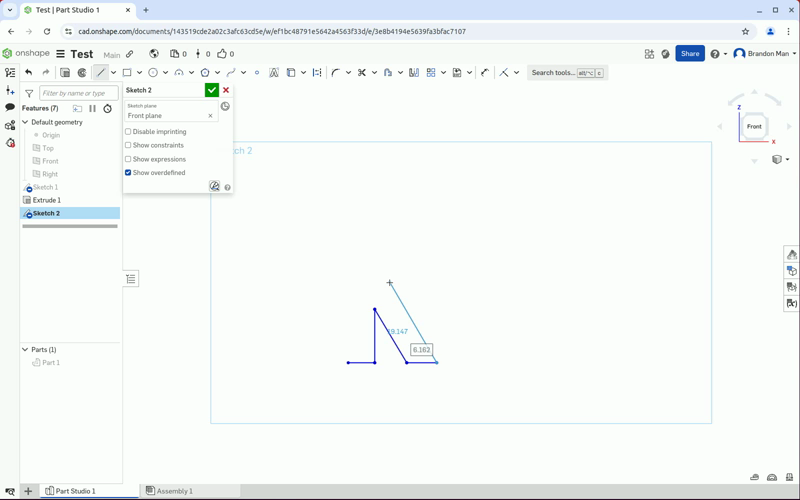
click(389, 282)
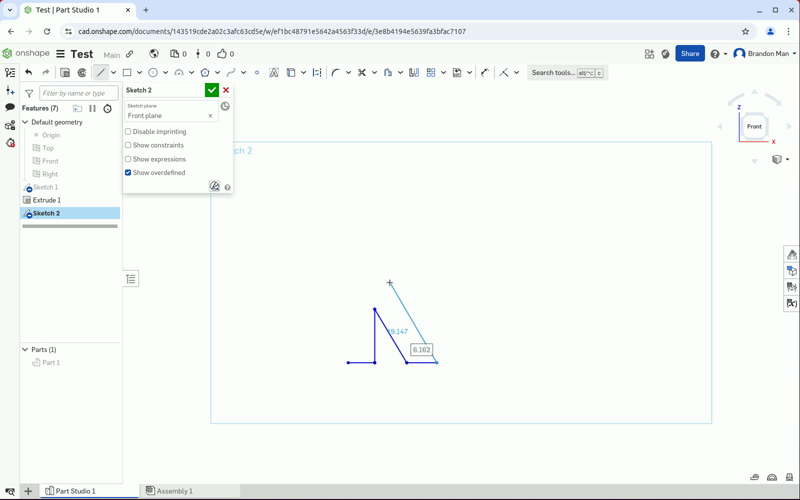
key_up(shift)
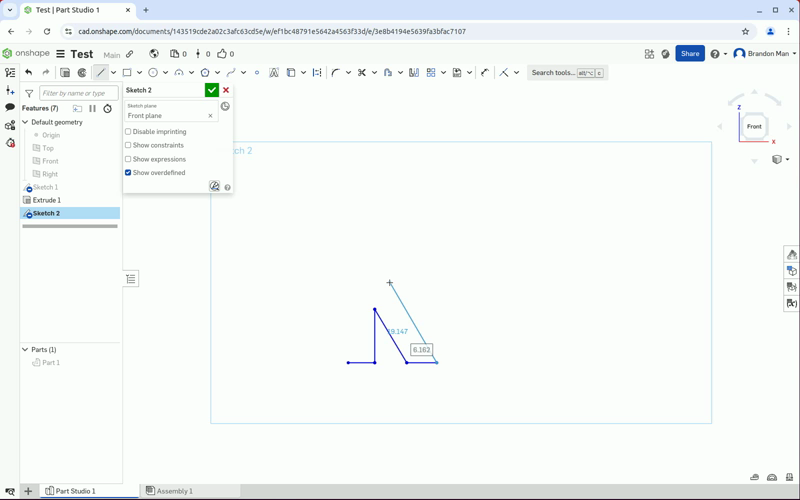
key_down(shift)
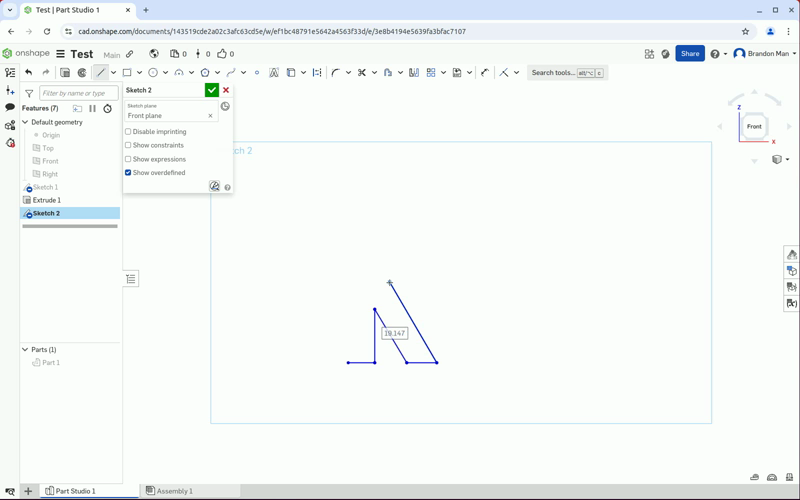
mouse_move(420, 282)
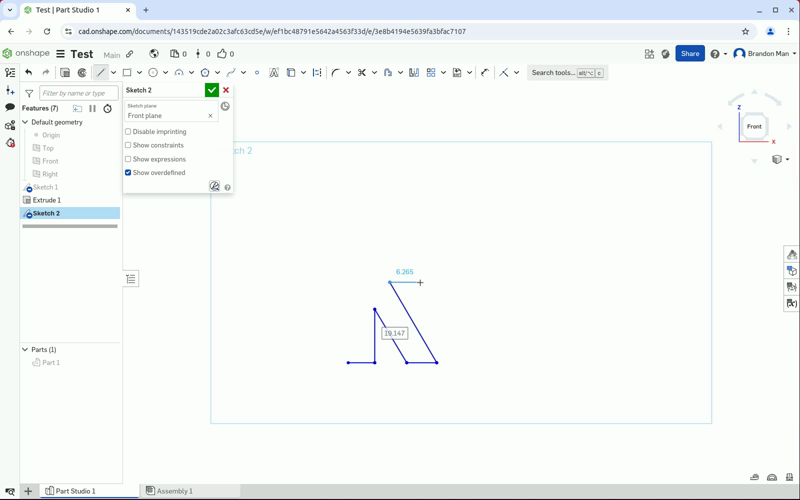
mouse_move(391, 282)
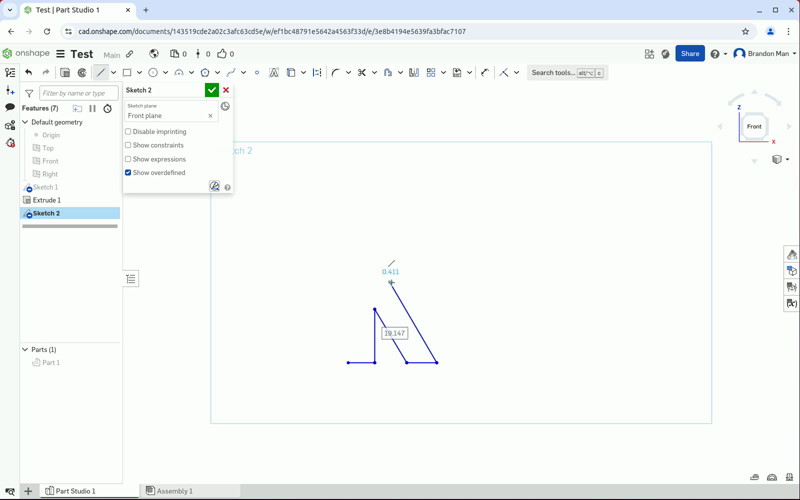
scroll(6)
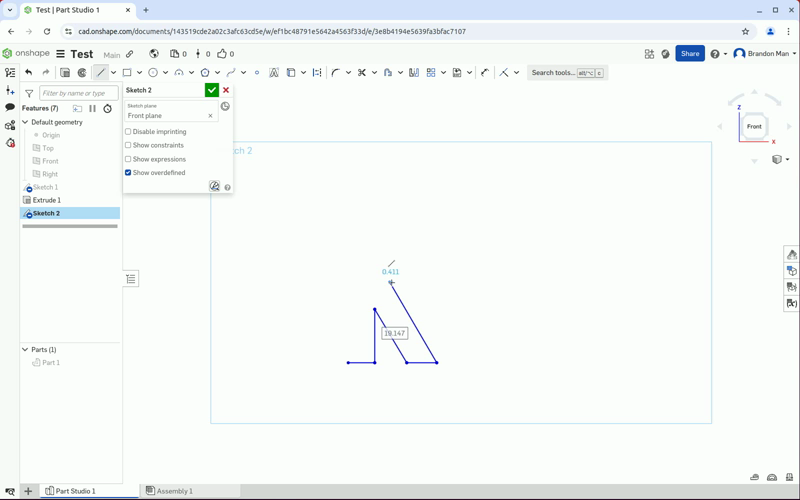
scroll(6)
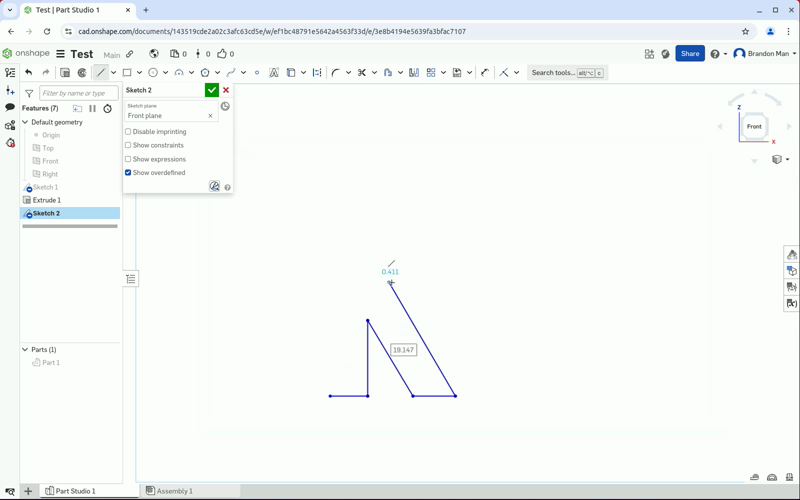
scroll(6)
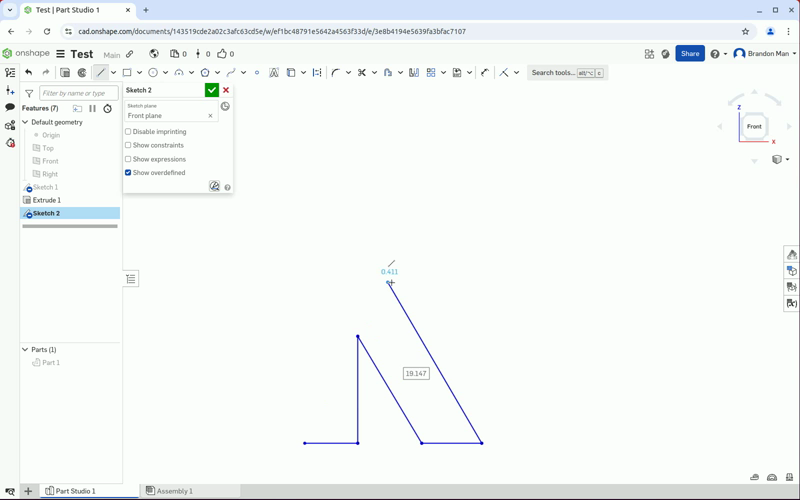
scroll(6)
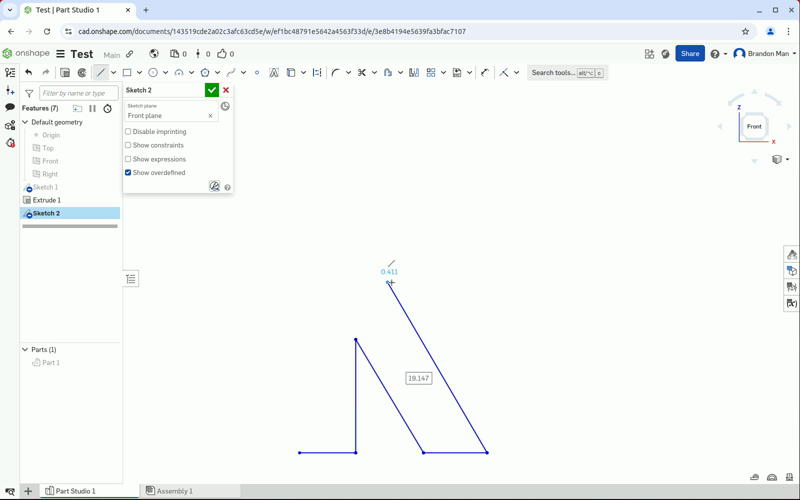
scroll(6)
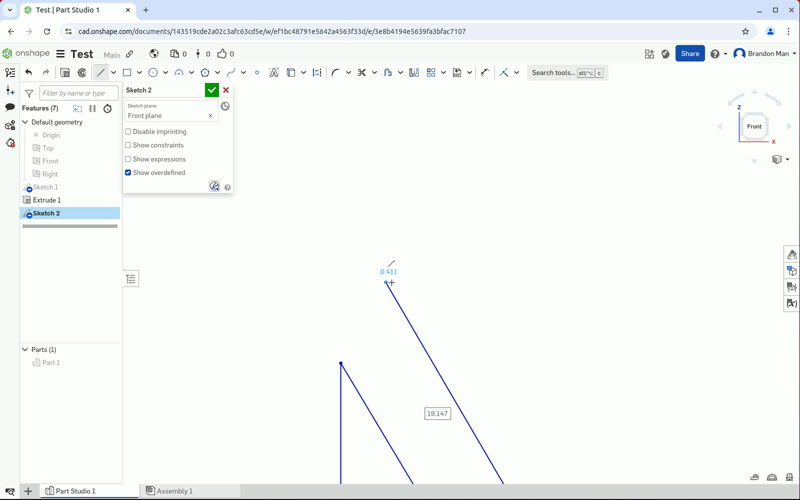
scroll(6)
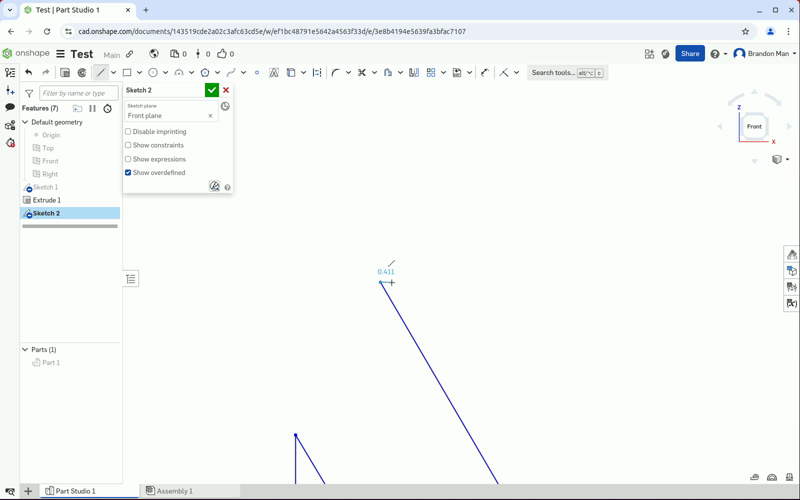
scroll(6)
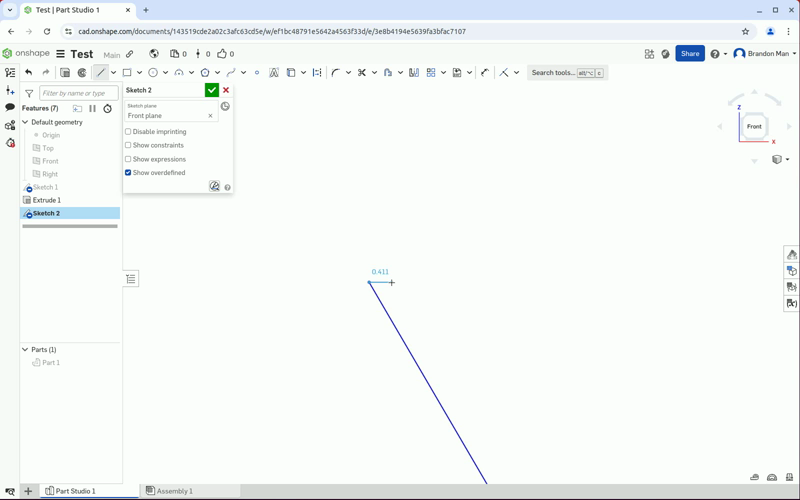
click(391, 282)
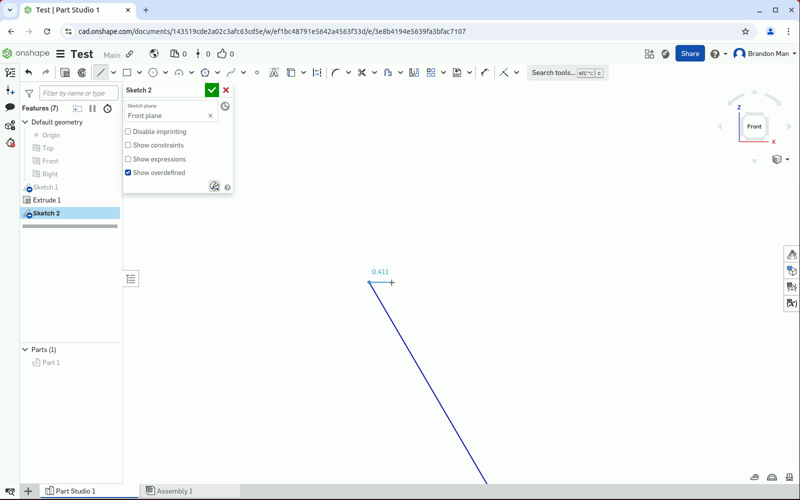
scroll(-6)
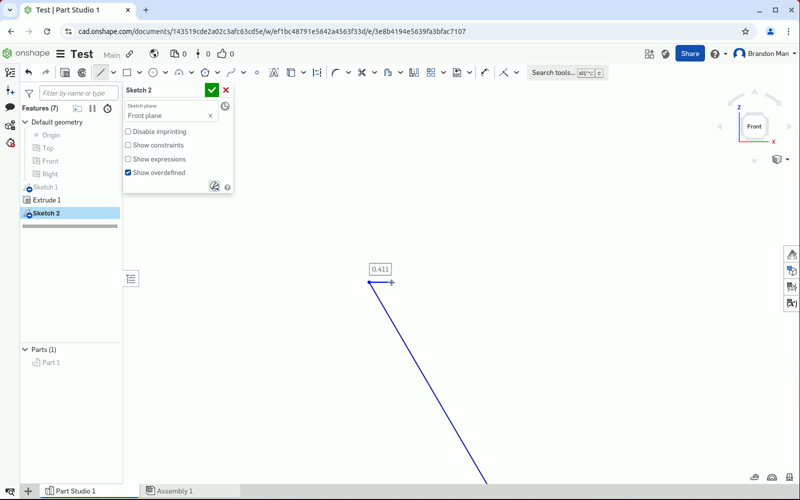
scroll(-6)
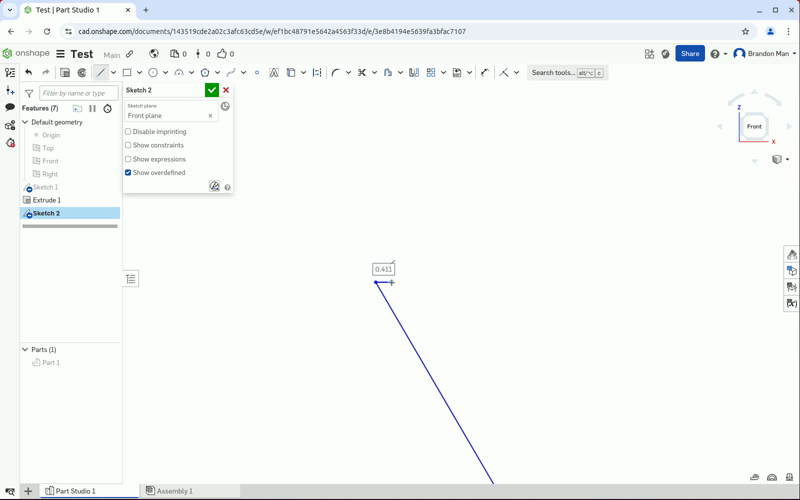
scroll(-6)
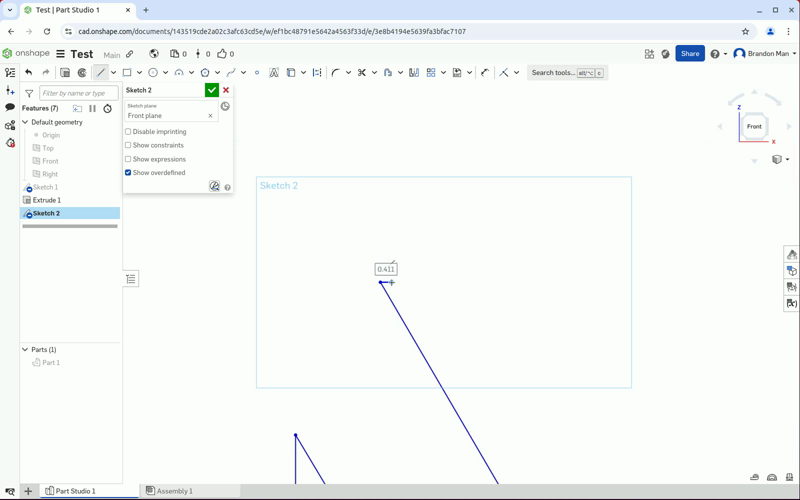
scroll(-6)
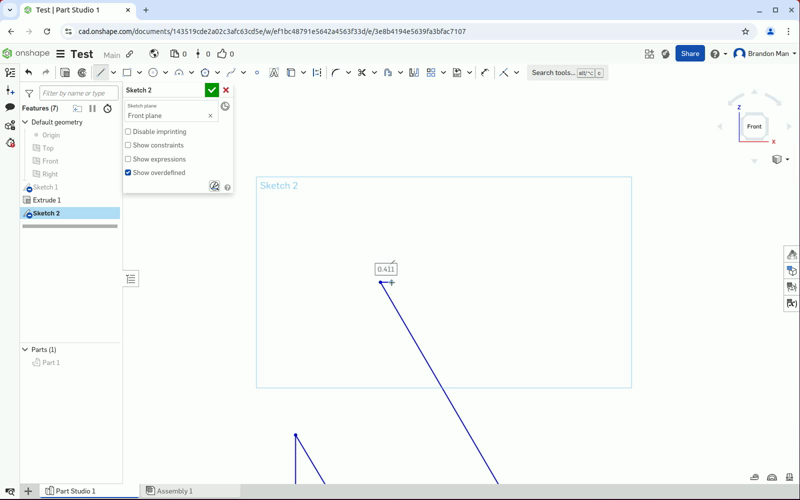
scroll(-6)
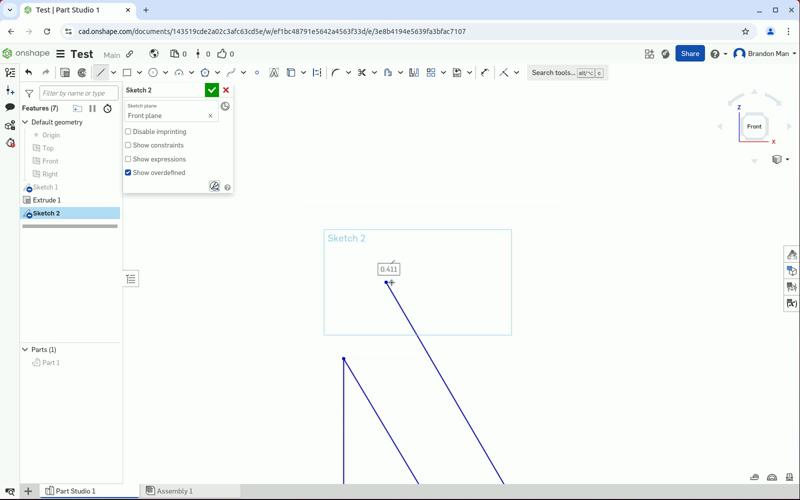
scroll(-6)
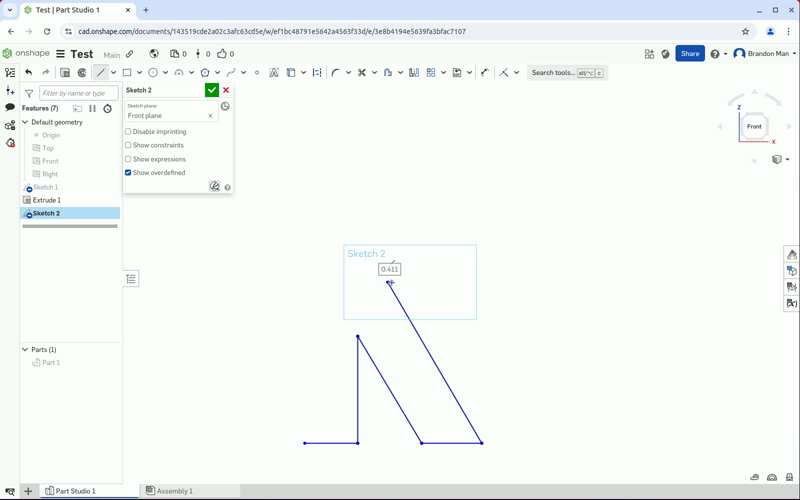
scroll(-6)
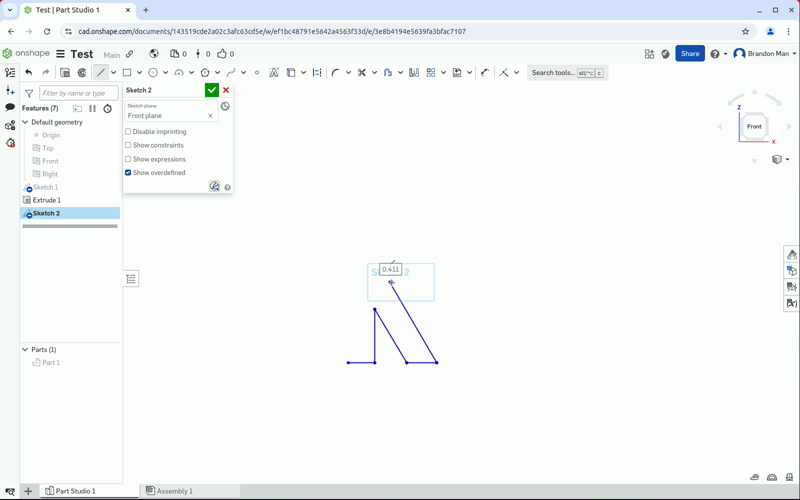
key_up(shift)
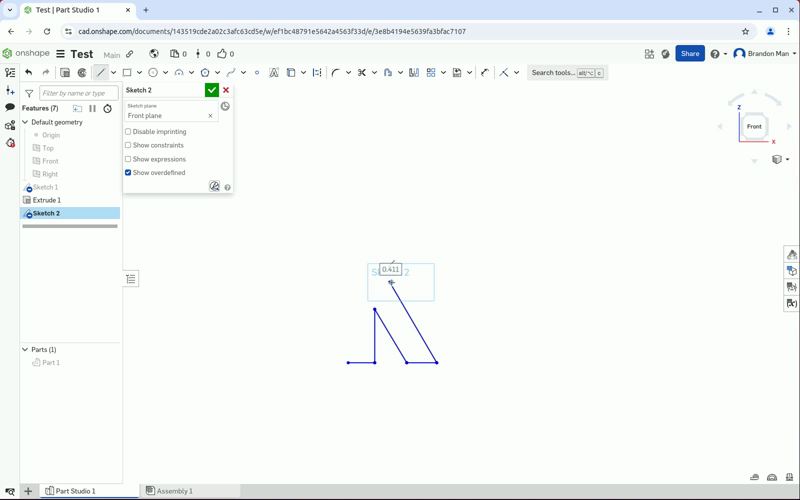
key(esc)
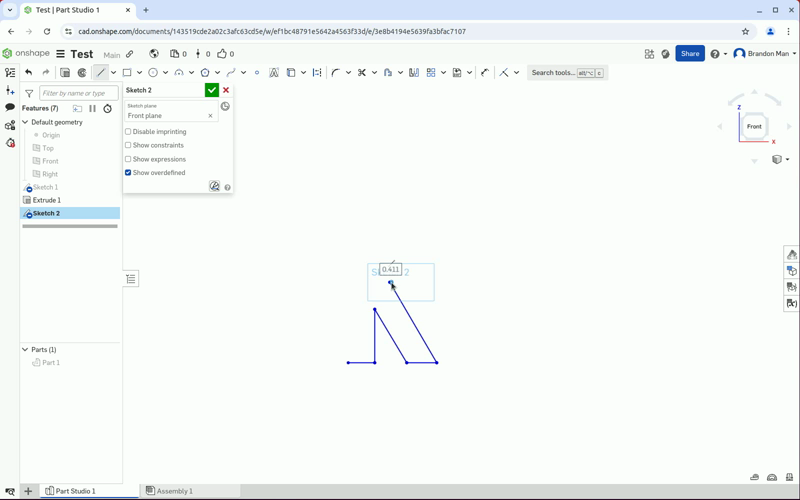
key(a)
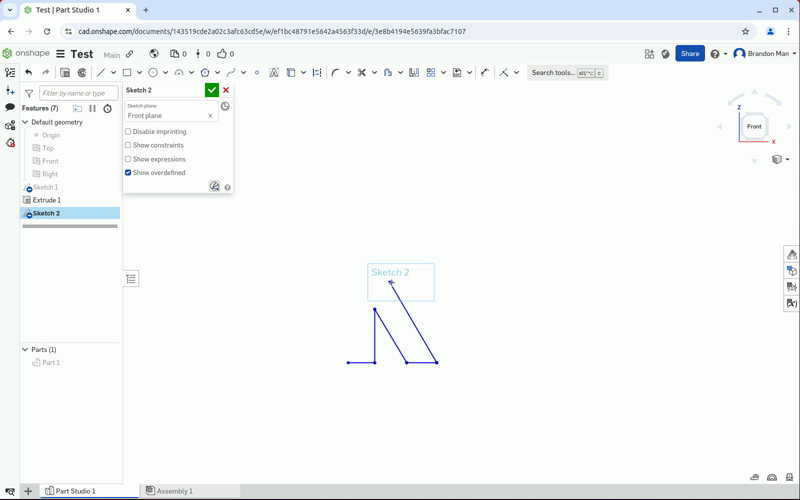
mouse_move(391, 282)
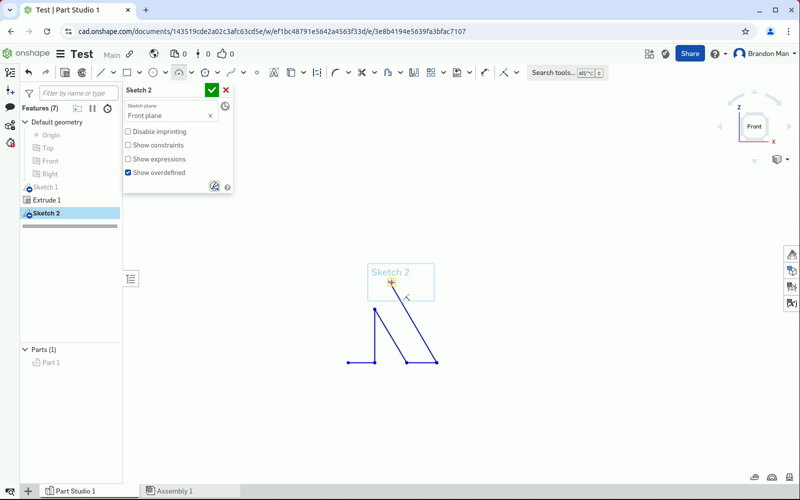
scroll(6)
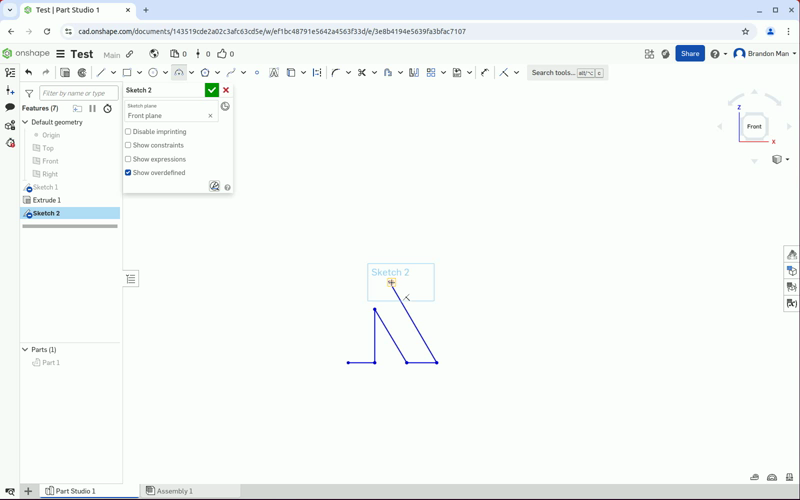
scroll(6)
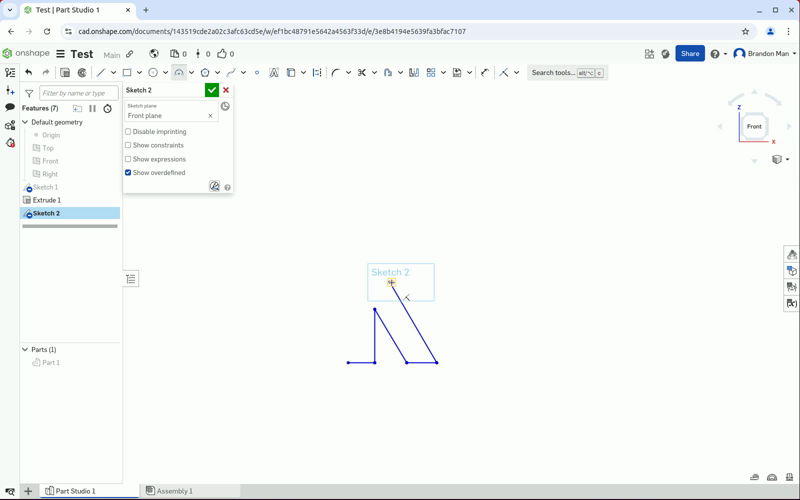
scroll(6)
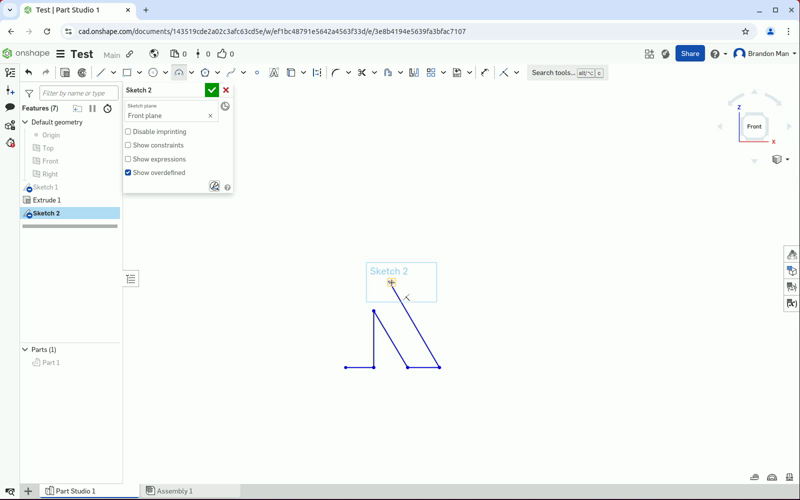
scroll(6)
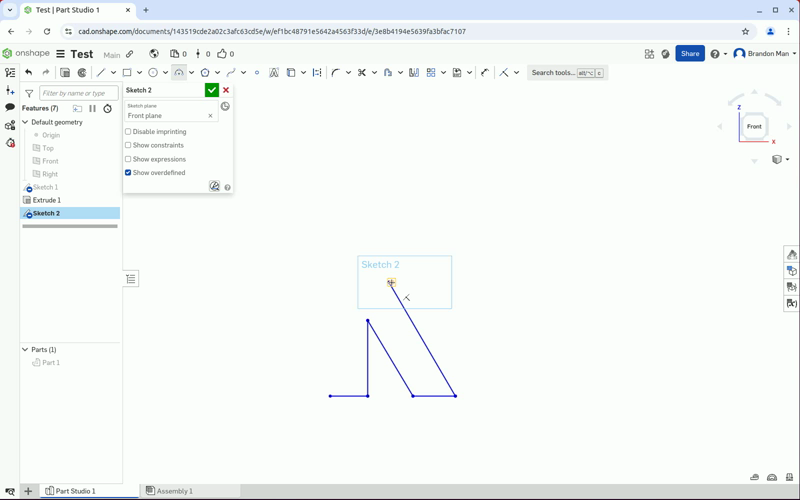
scroll(6)
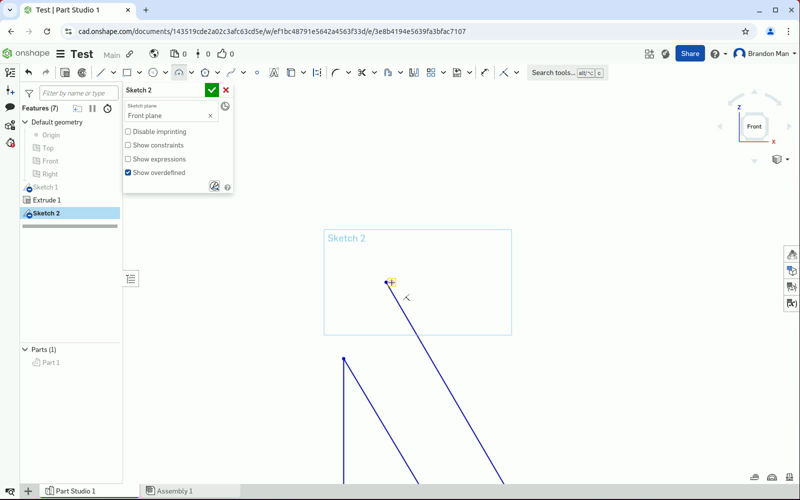
scroll(6)
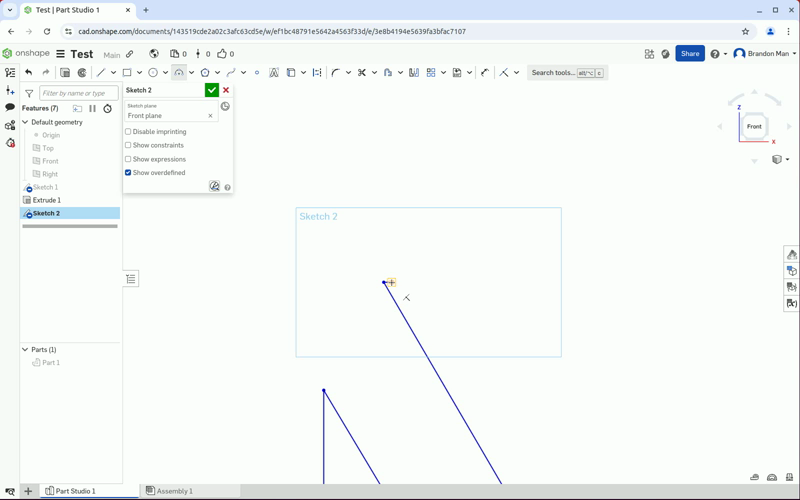
scroll(6)
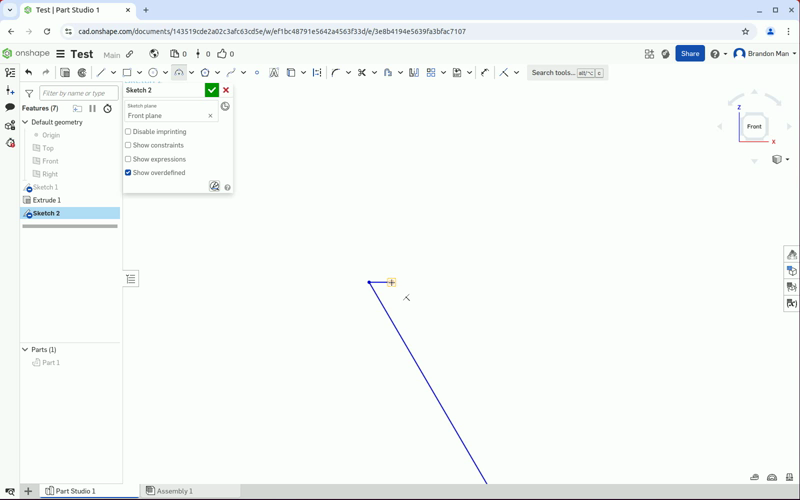
click(391, 282)
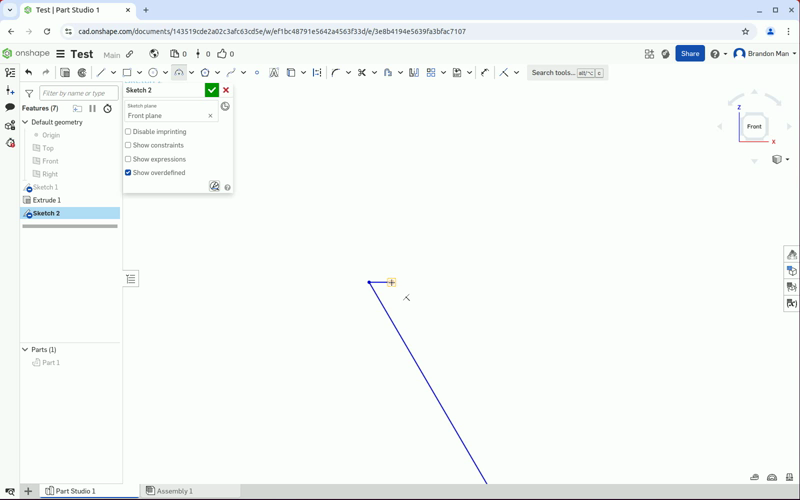
scroll(-6)
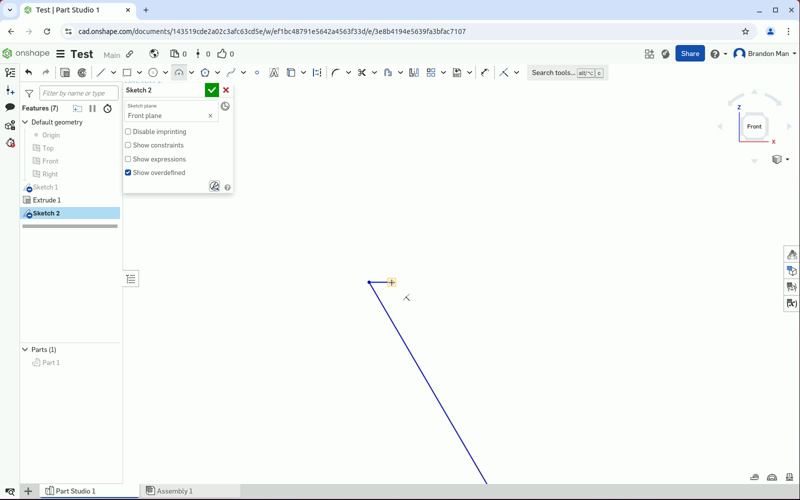
scroll(-6)
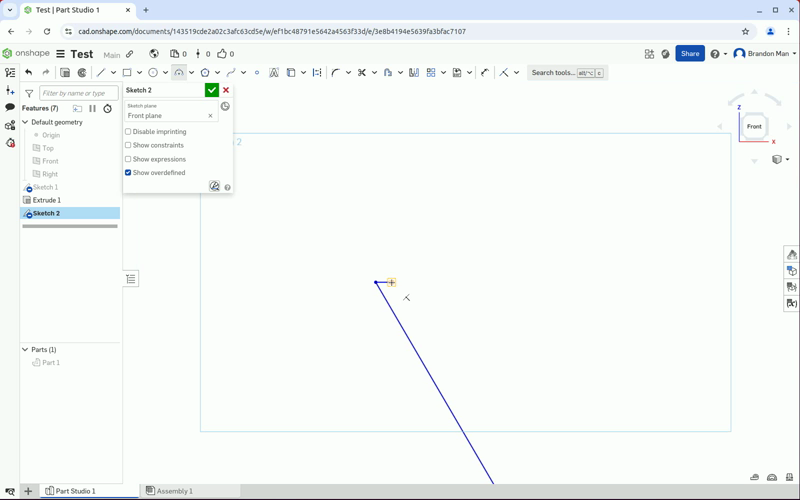
scroll(-6)
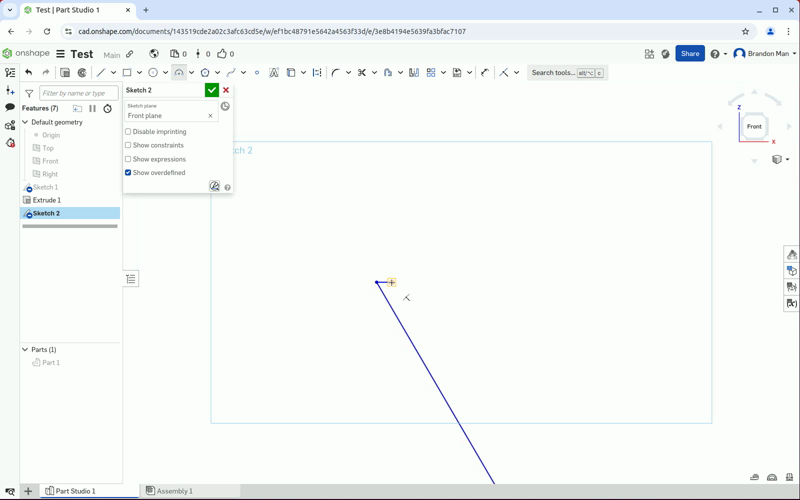
scroll(-6)
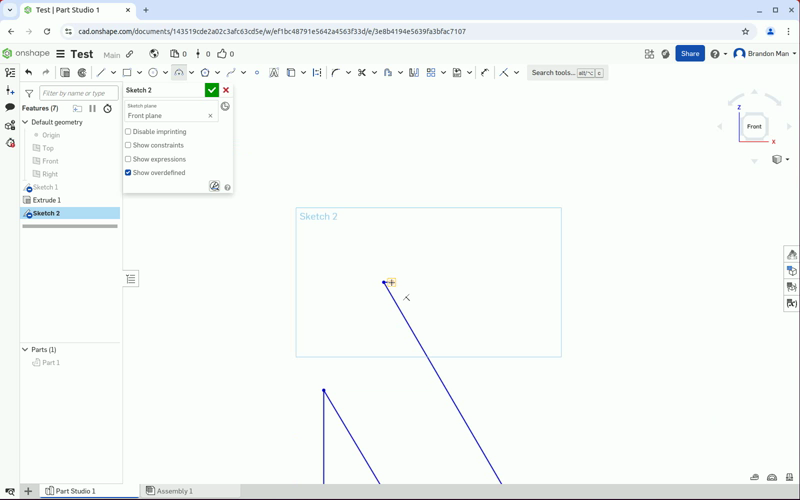
scroll(-6)
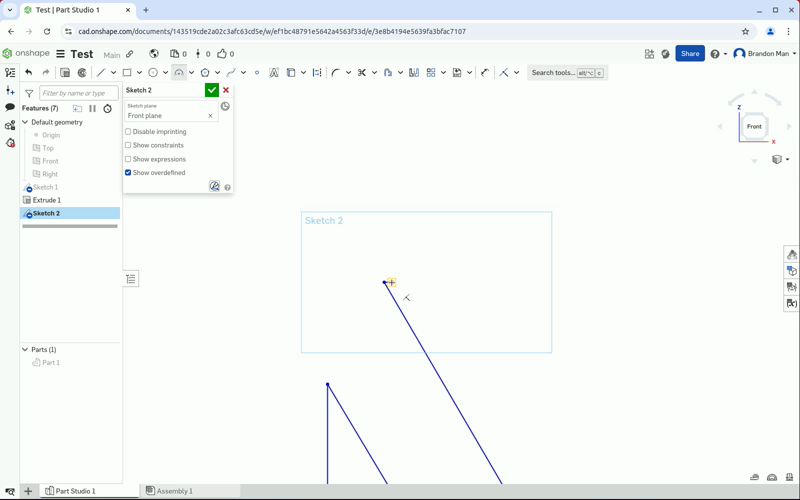
scroll(-6)
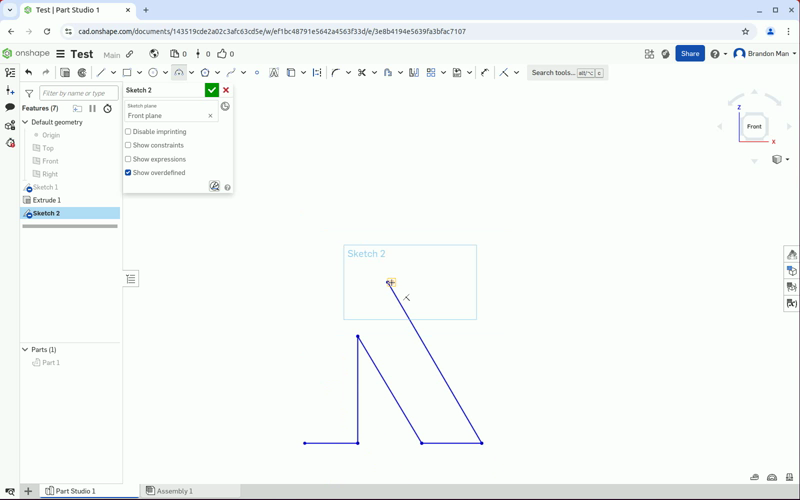
scroll(-6)
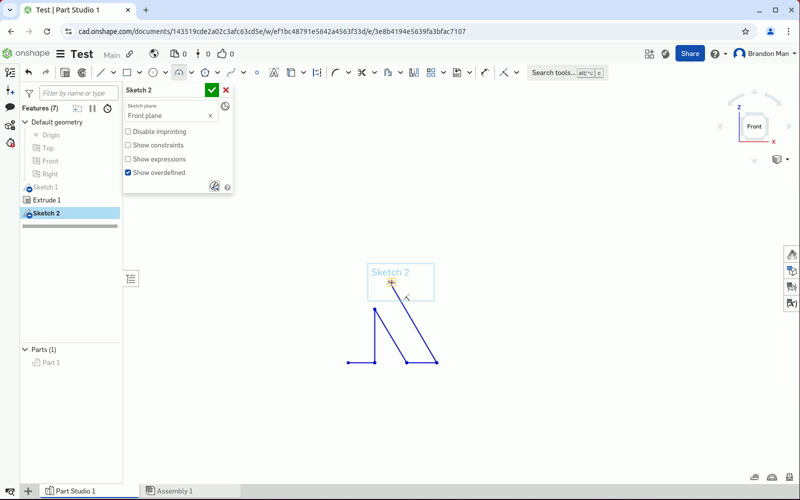
key_down(shift)
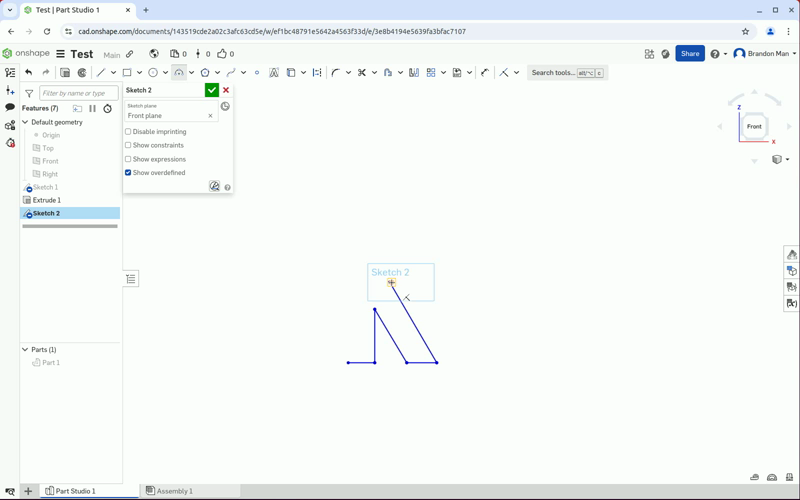
mouse_move(391, 203)
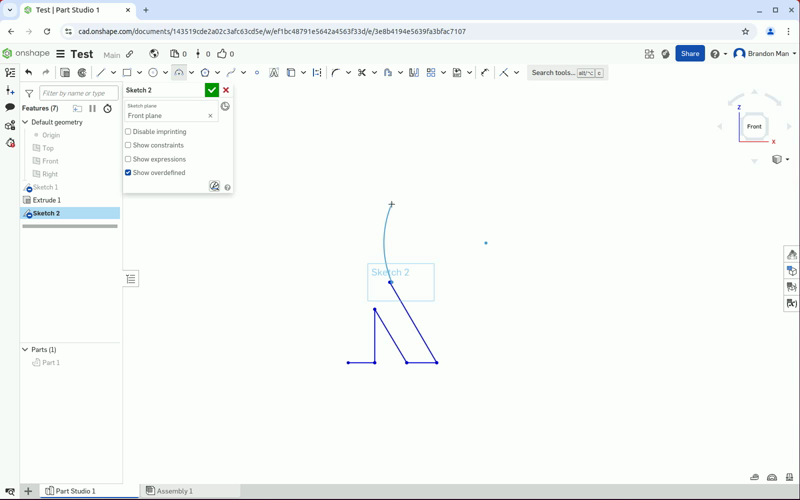
click(391, 203)
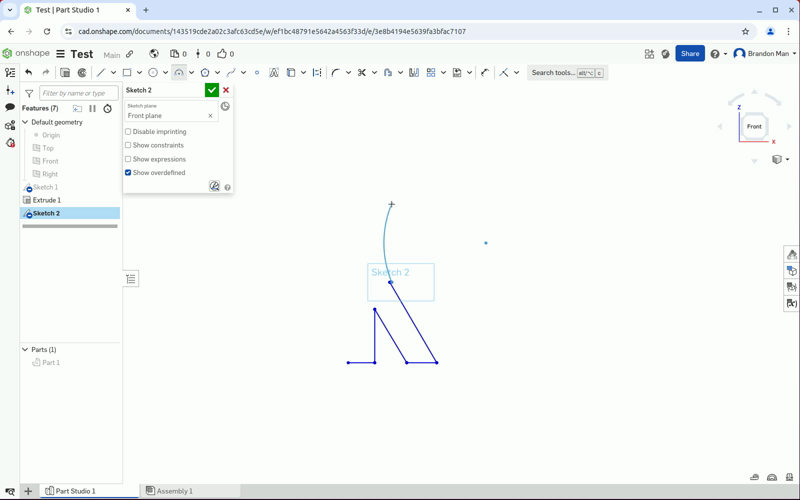
mouse_move(431, 243)
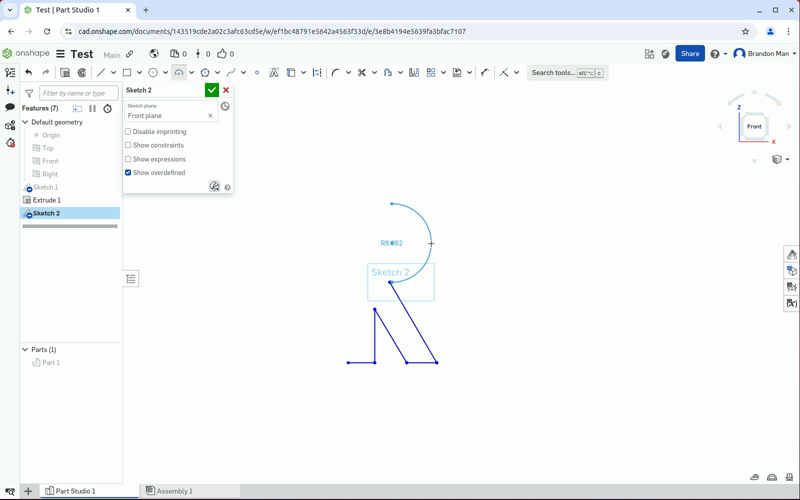
click(431, 243)
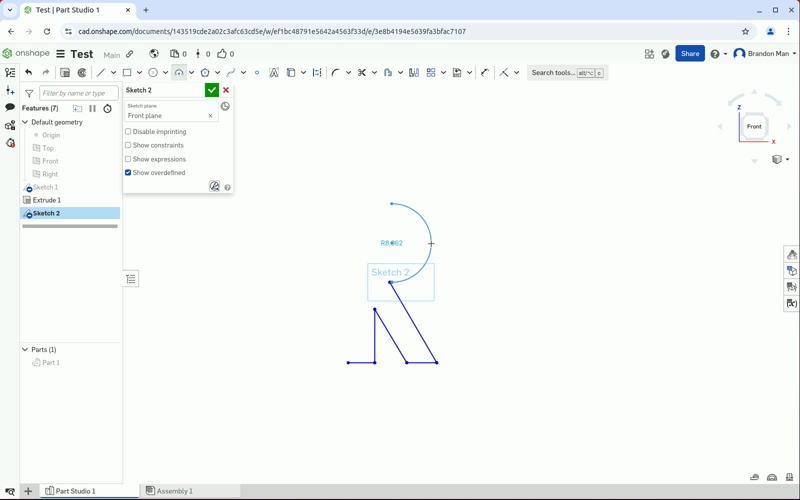
key_up(shift)
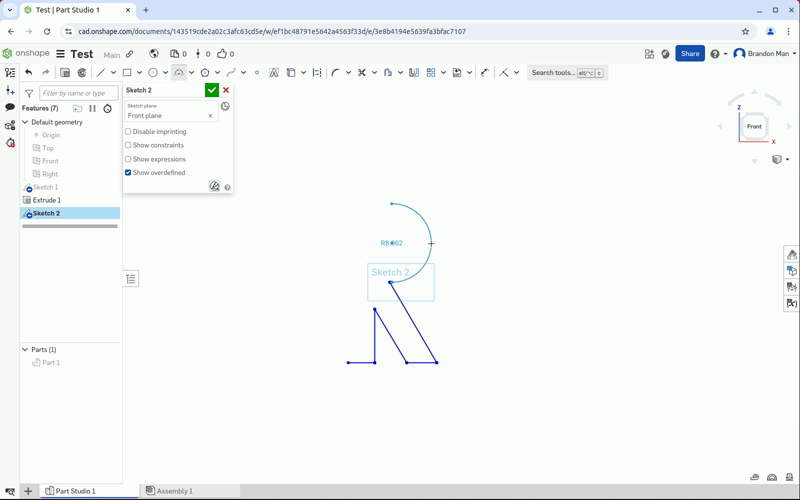
key(esc)
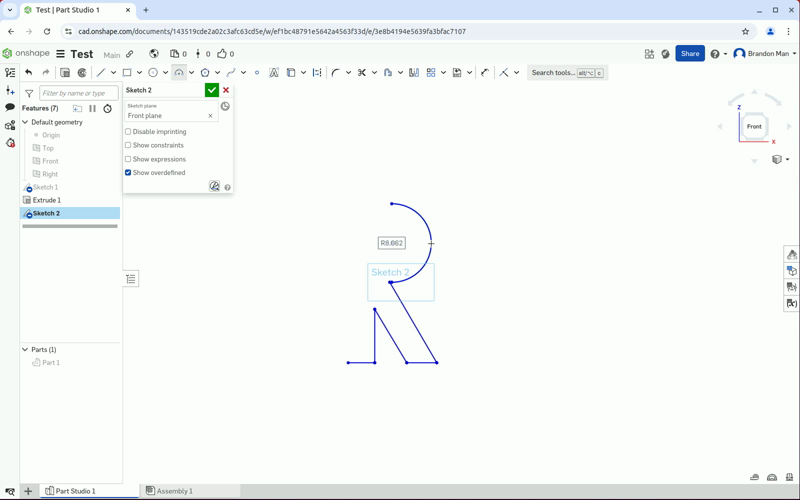
key(l)
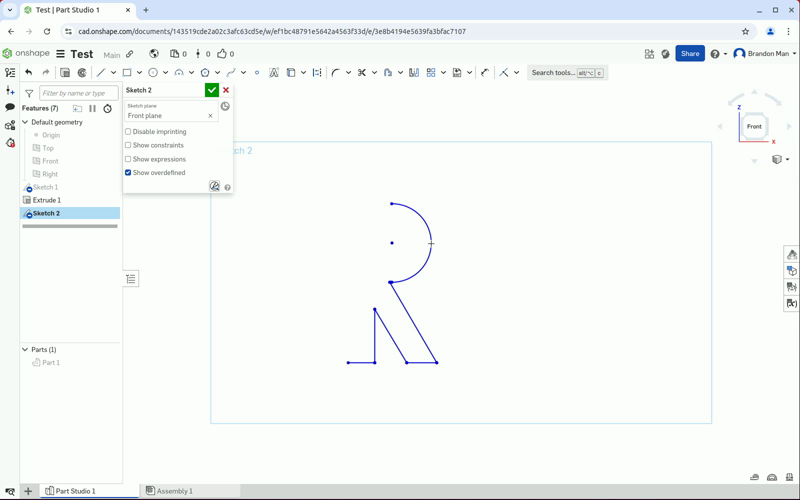
mouse_move(391, 203)
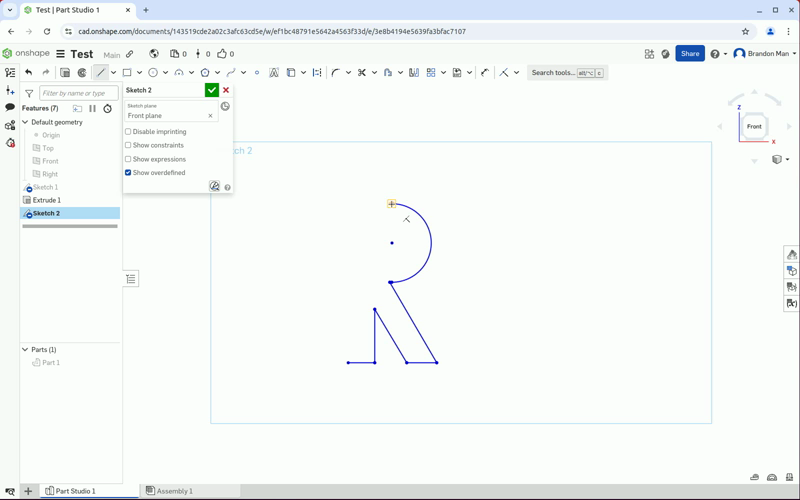
click(391, 203)
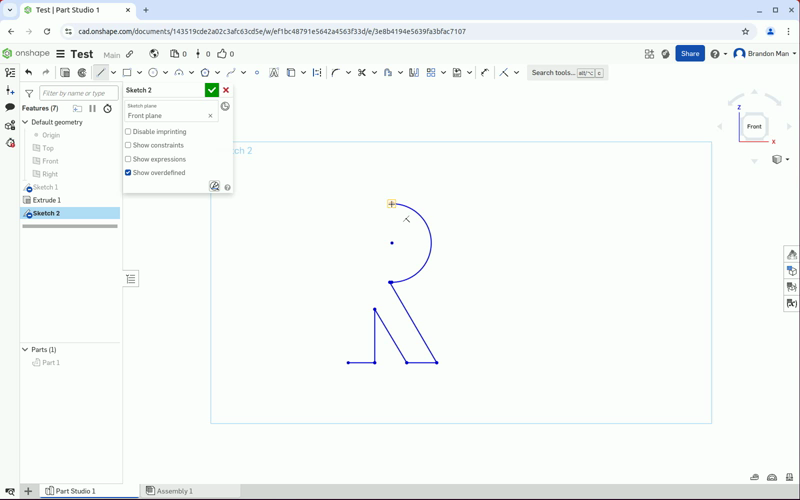
key_down(shift)
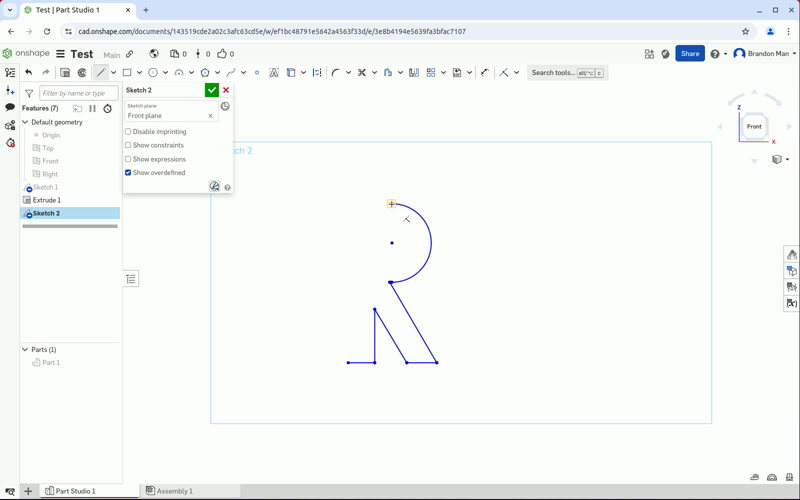
mouse_move(421, 203)
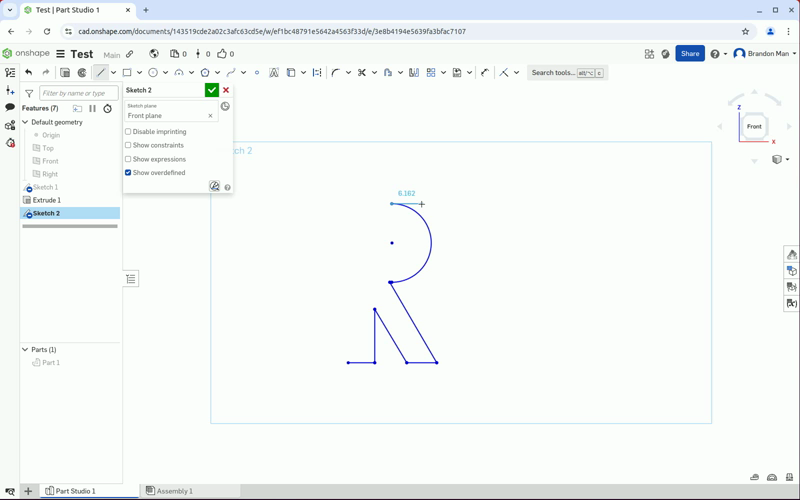
mouse_move(348, 203)
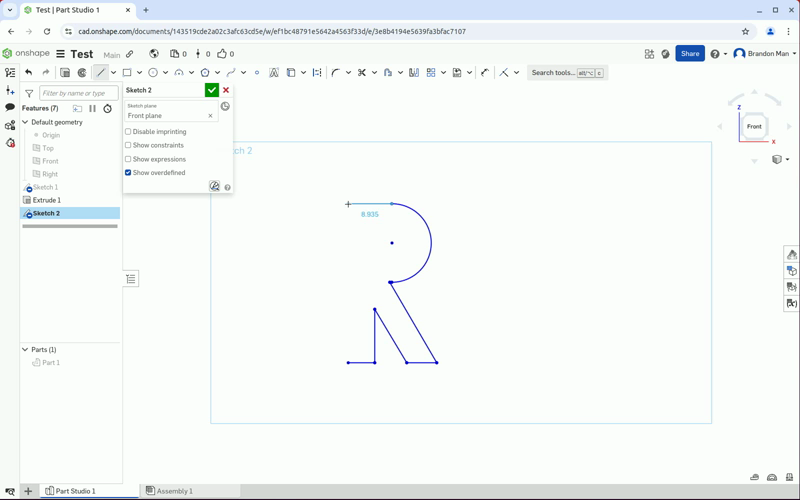
click(348, 203)
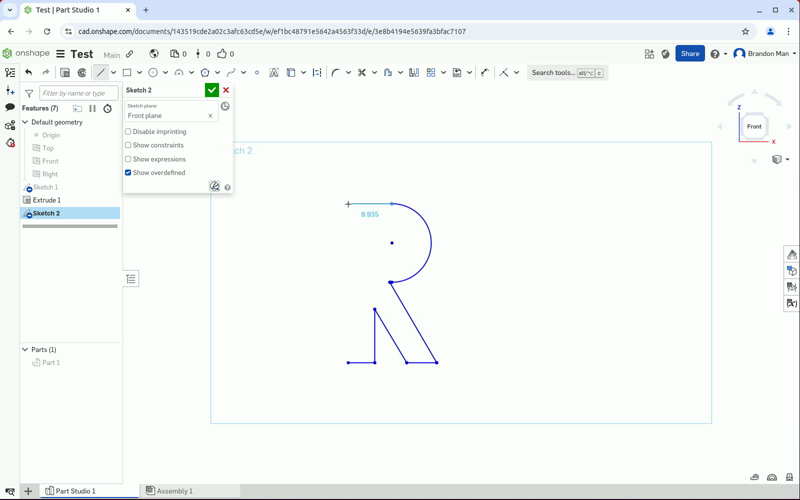
key_up(shift)
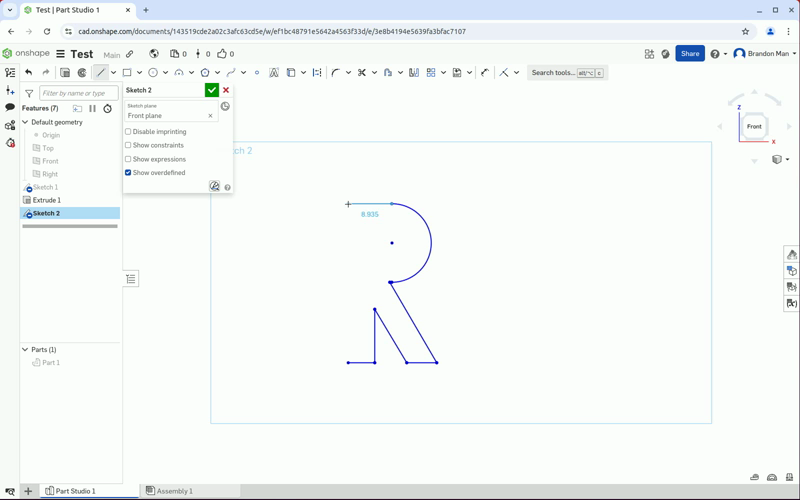
key_down(shift)
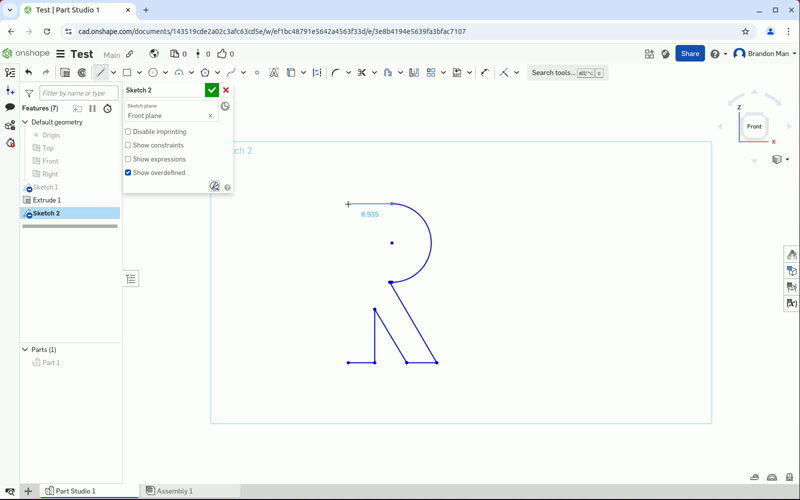
mouse_move(348, 362)
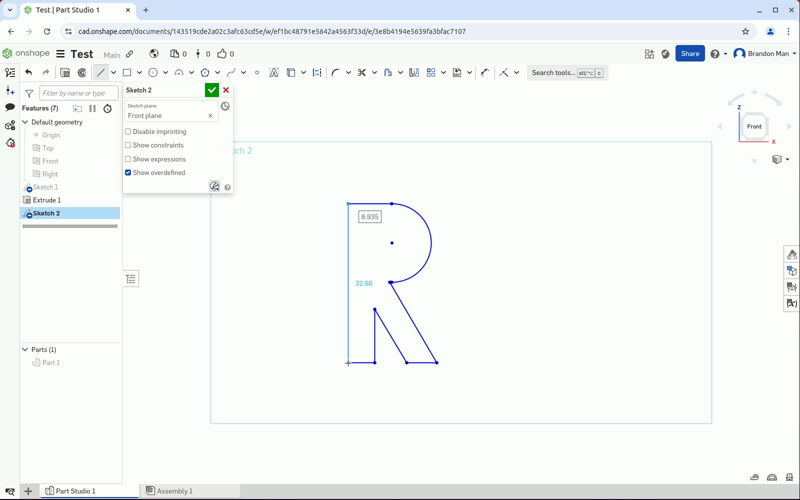
key_up(shift)
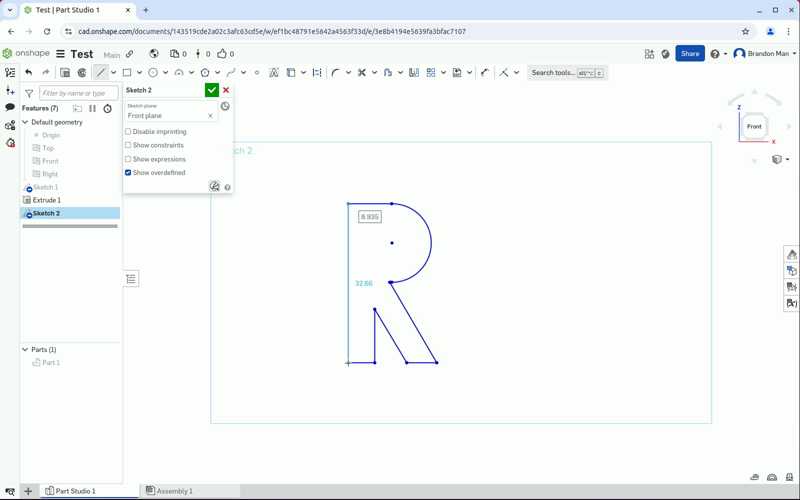
click(348, 362)
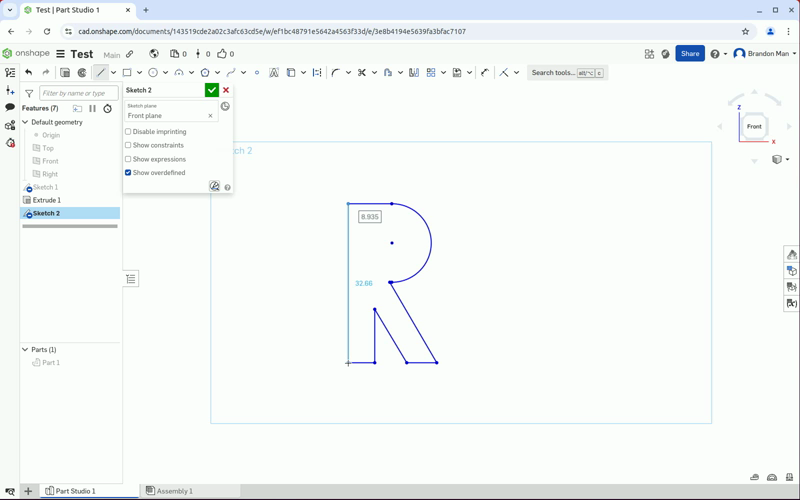
key(esc)
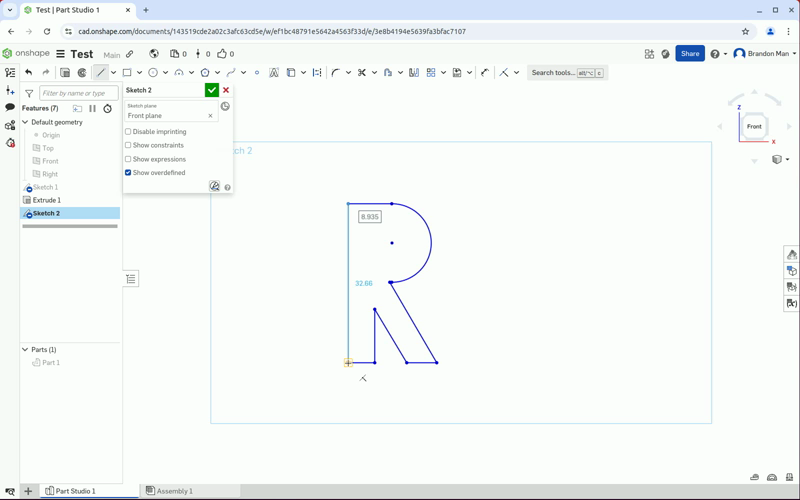
key(a)
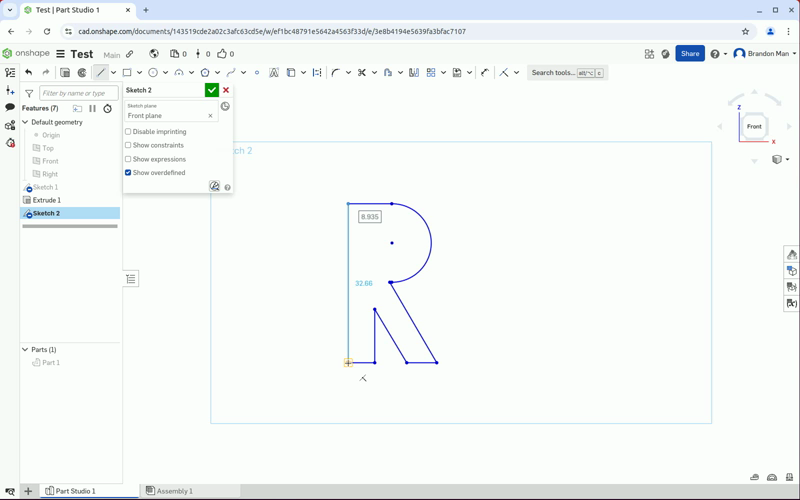
key_down(shift)
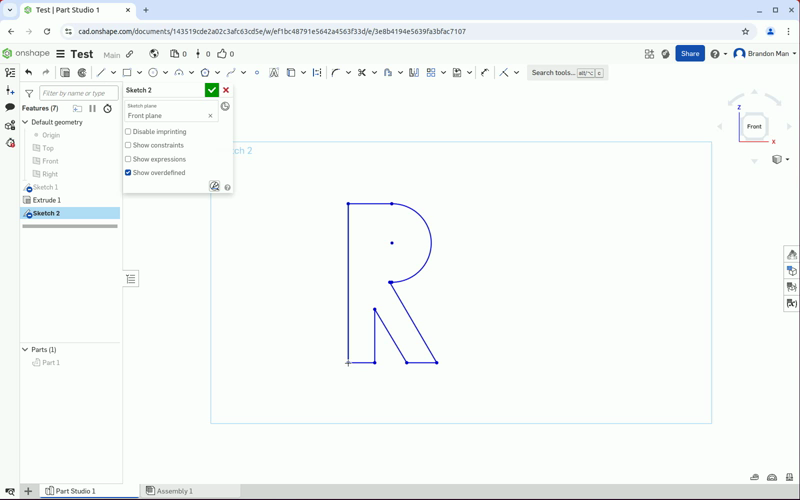
mouse_move(376, 268)
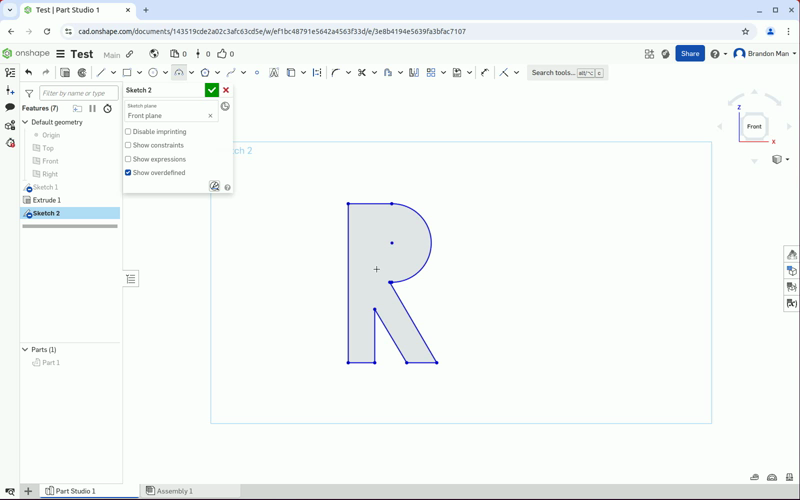
click(376, 268)
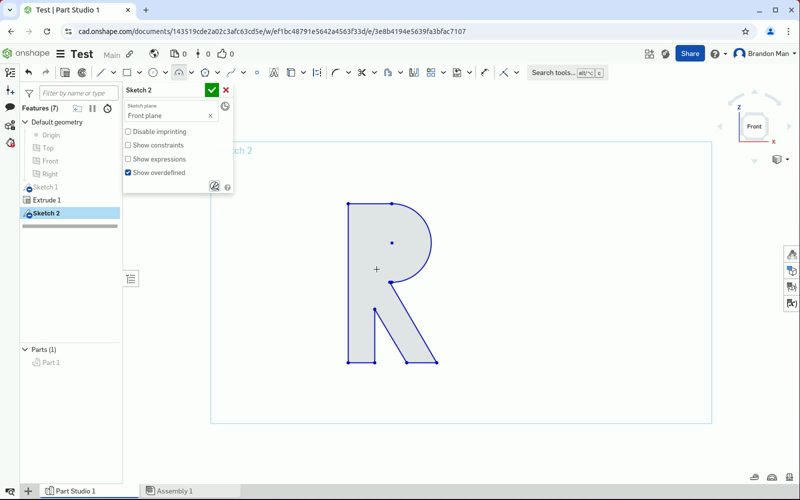
key_up(shift)
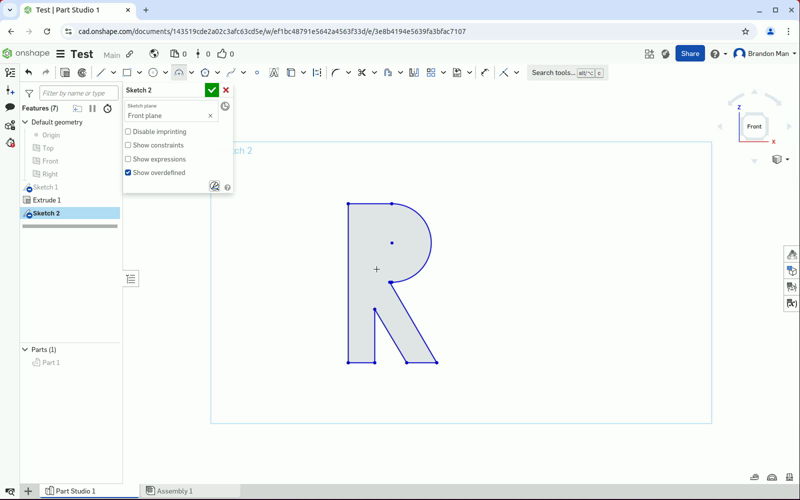
key_down(shift)
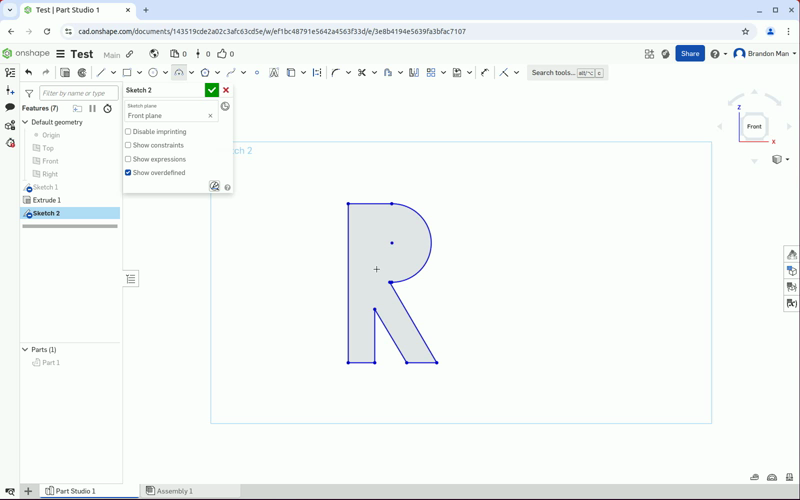
mouse_move(376, 218)
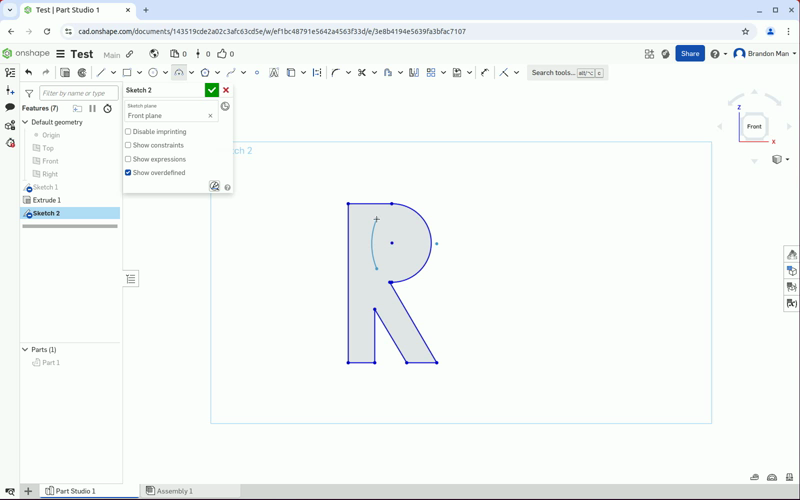
click(376, 218)
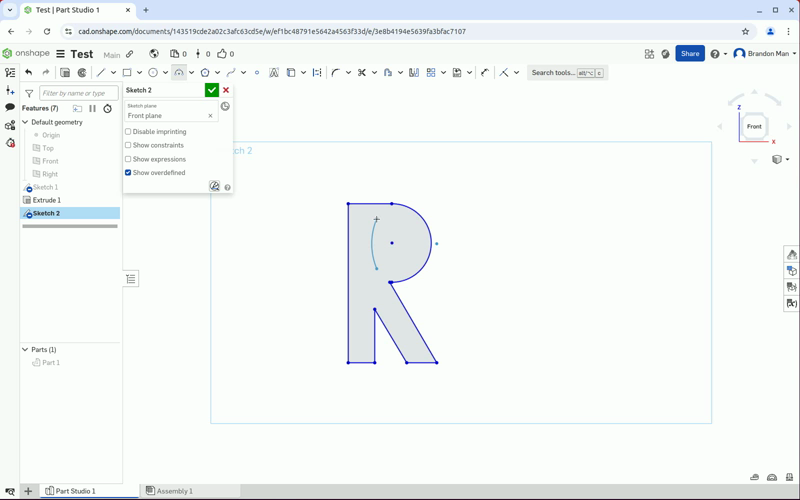
mouse_move(412, 243)
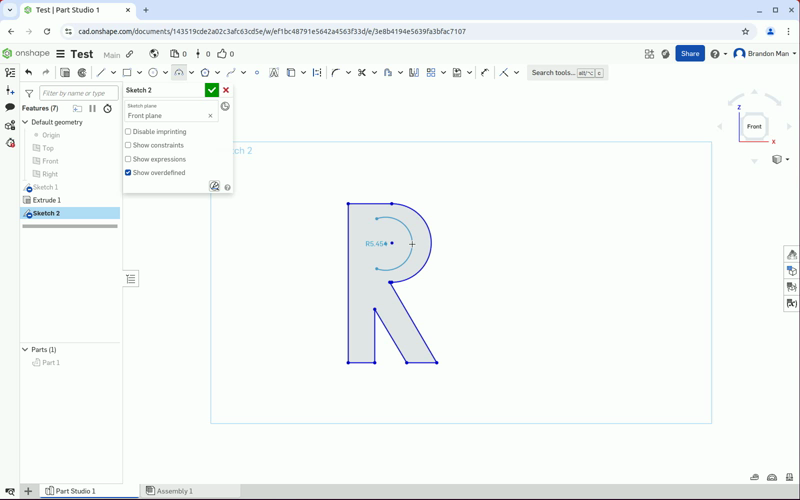
click(412, 243)
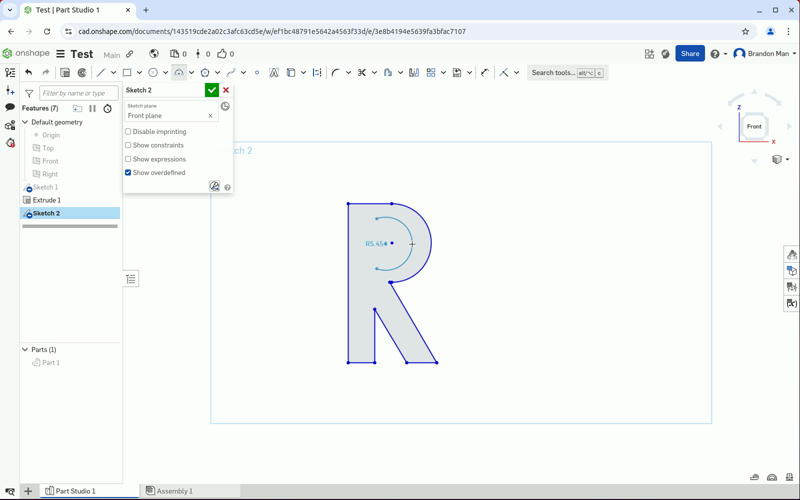
key_up(shift)
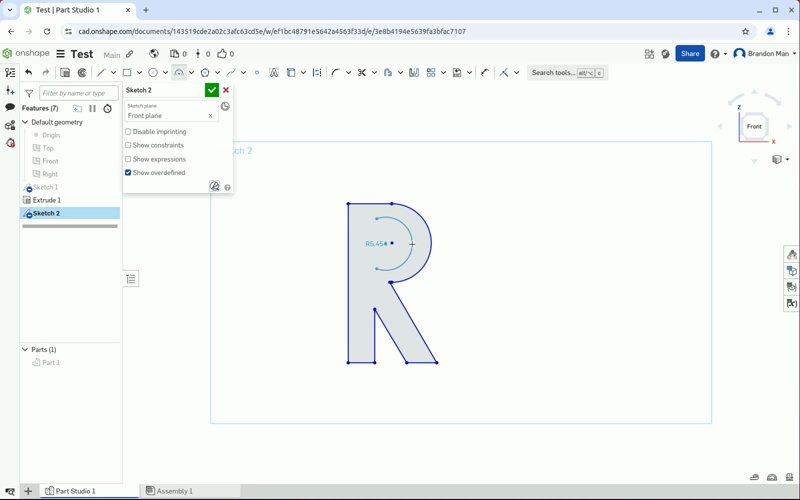
key(esc)
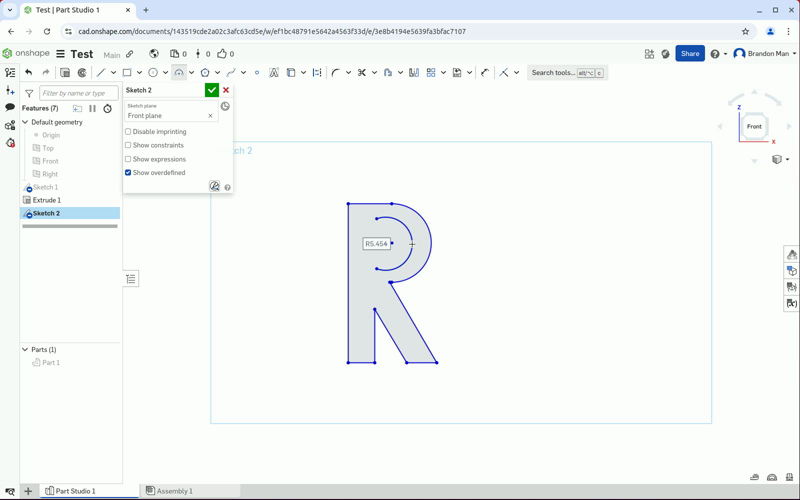
key(l)
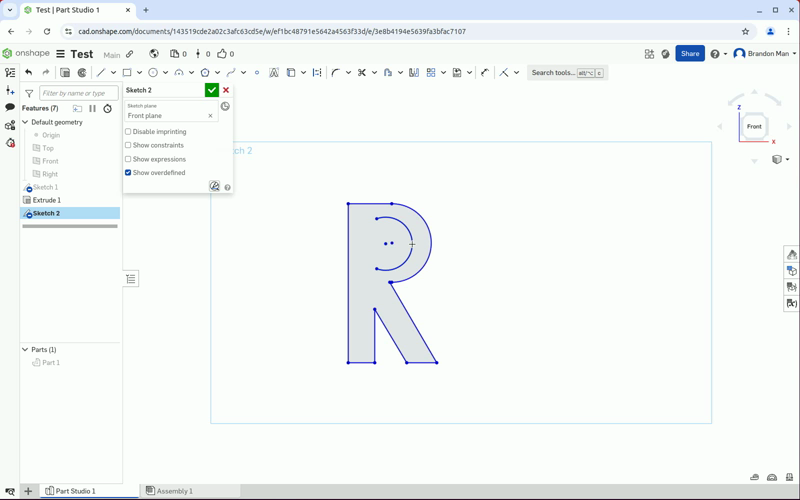
mouse_move(376, 218)
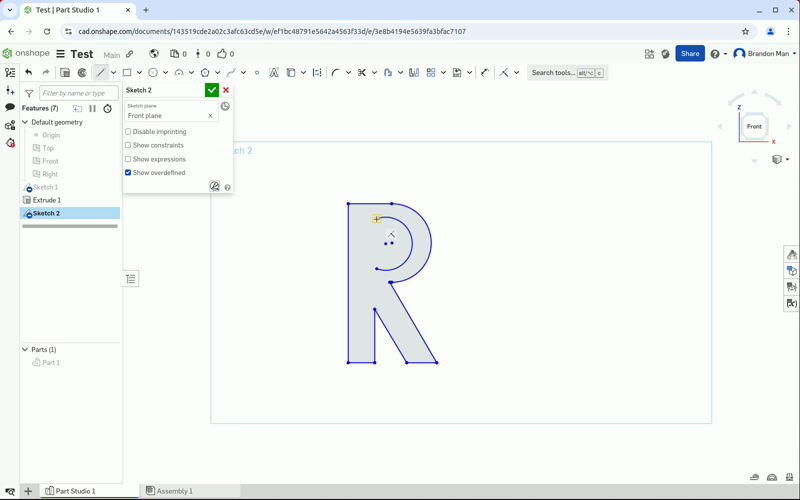
click(376, 218)
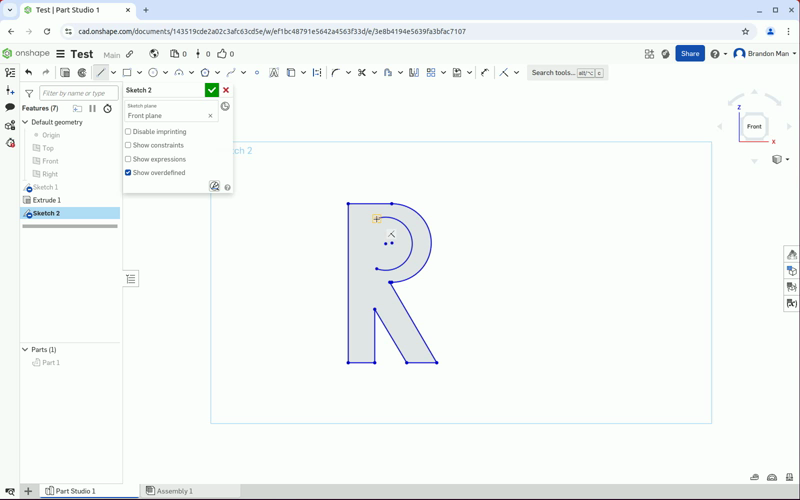
mouse_move(406, 218)
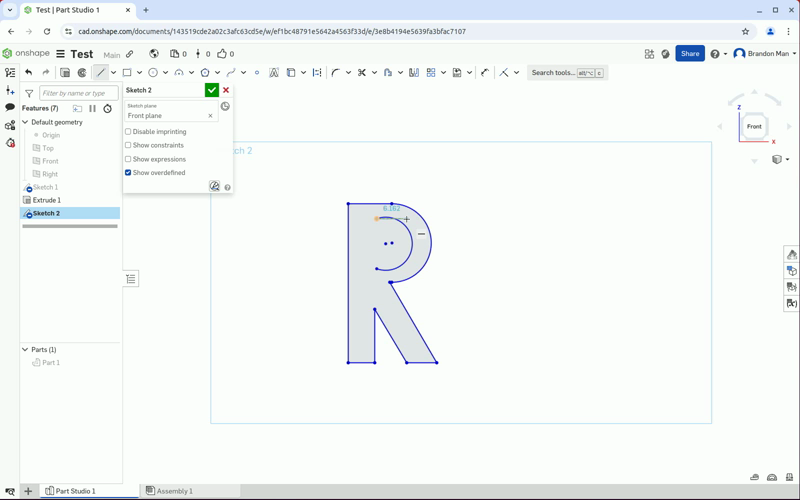
key_down(shift)
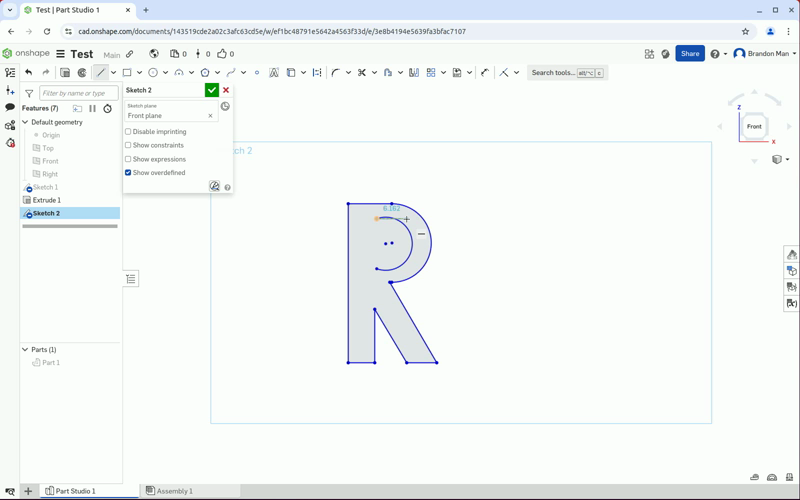
mouse_move(376, 268)
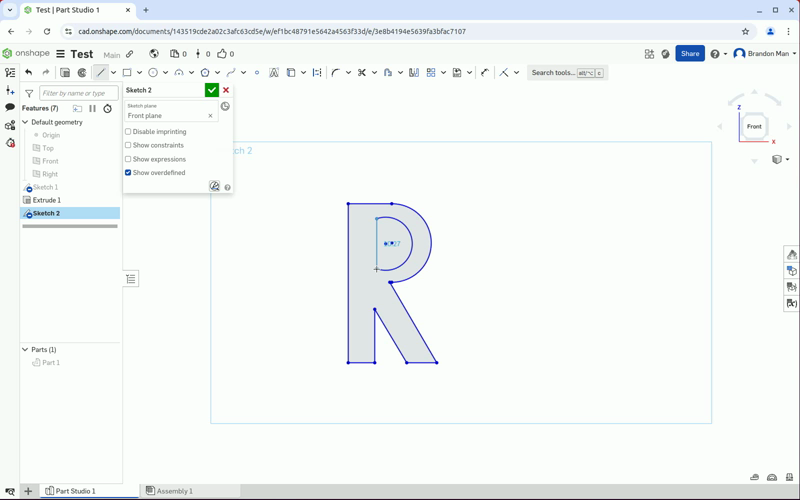
key_up(shift)
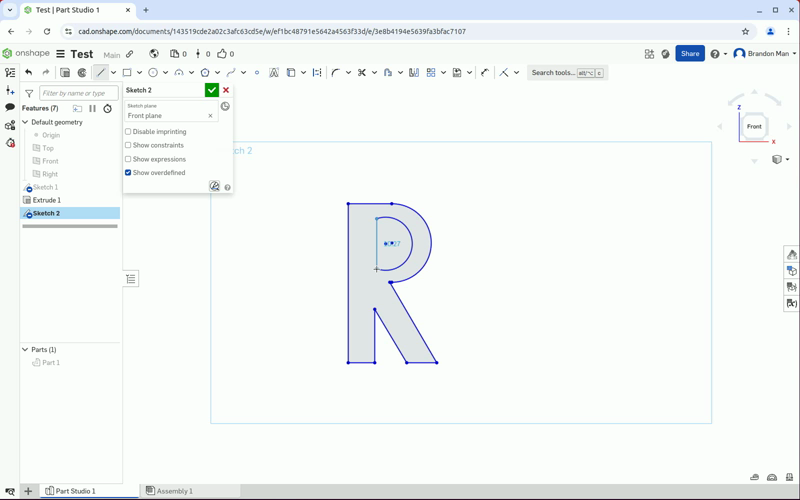
click(376, 268)
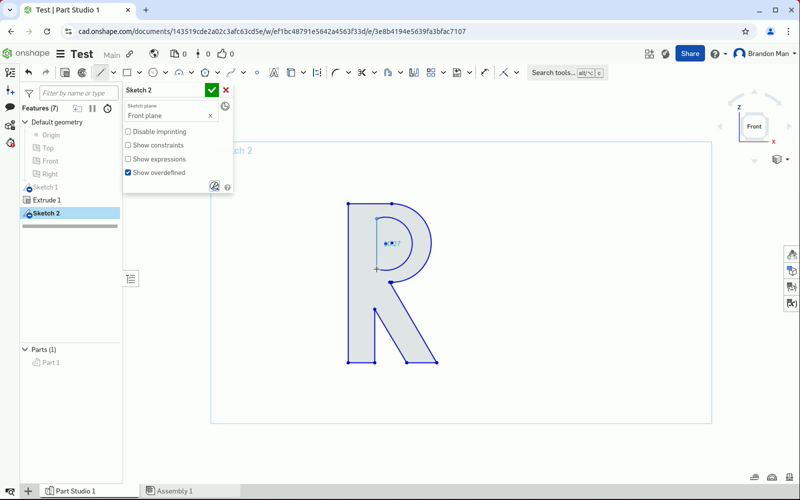
key(esc)
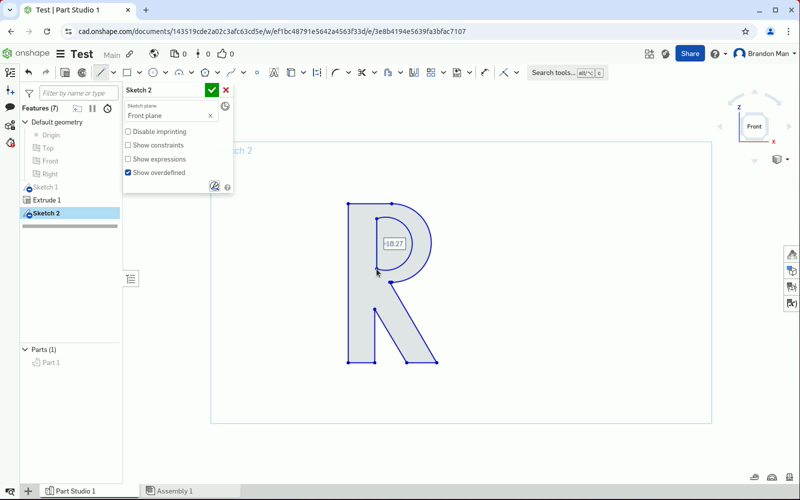
mouse_move(399, 339)
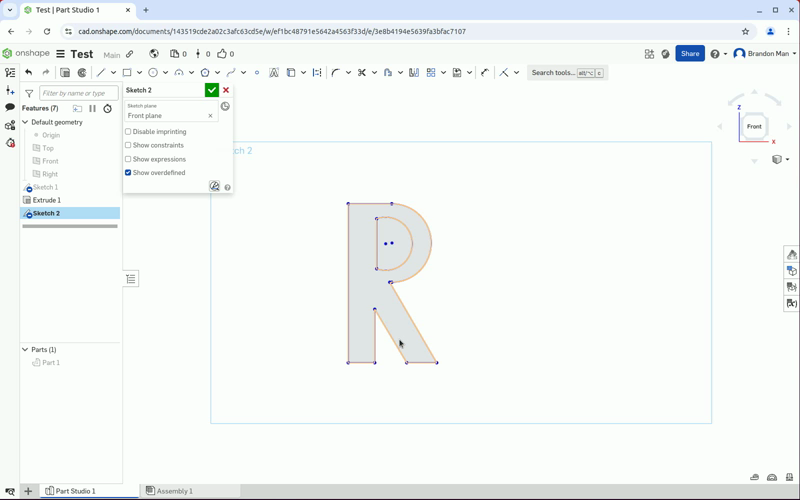
click(399, 339)
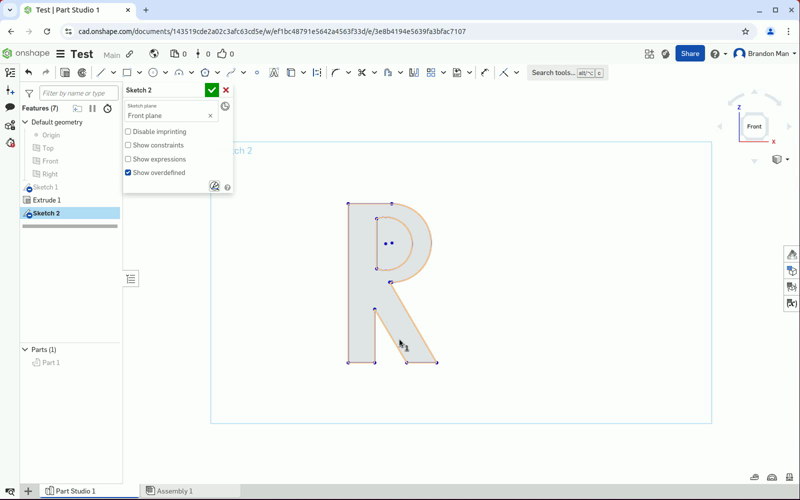
mouse_move(73, 352)
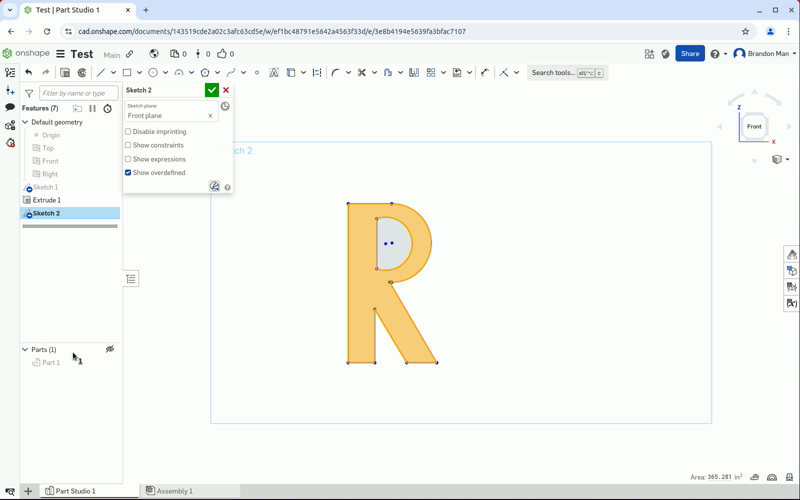
key(shift+y)
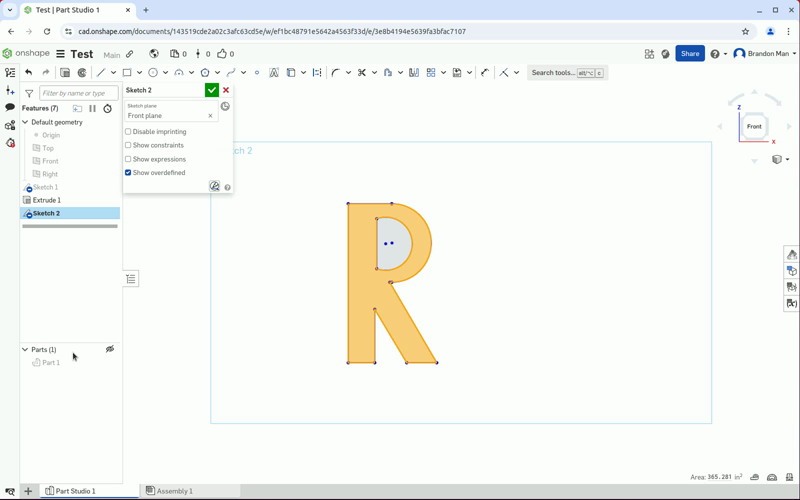
key(shift+e)
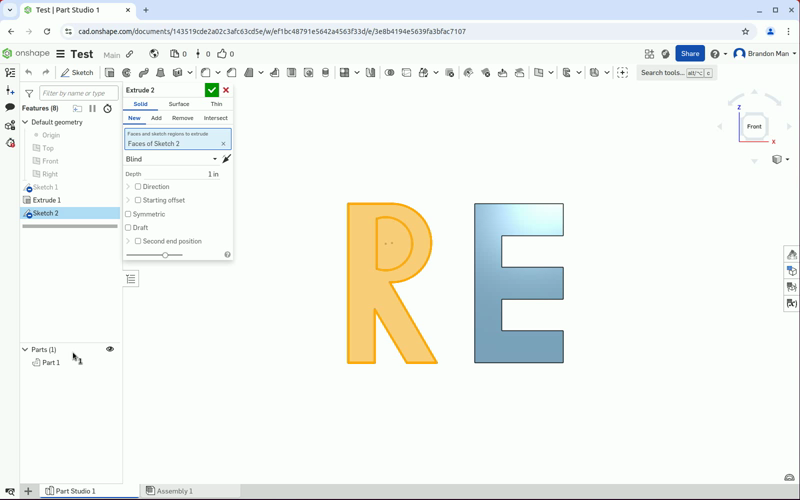
mouse_move(143, 106)
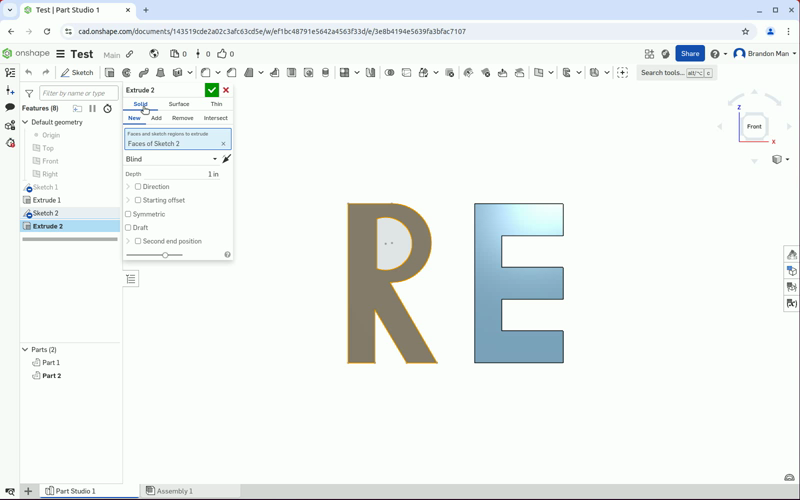
click(143, 106)
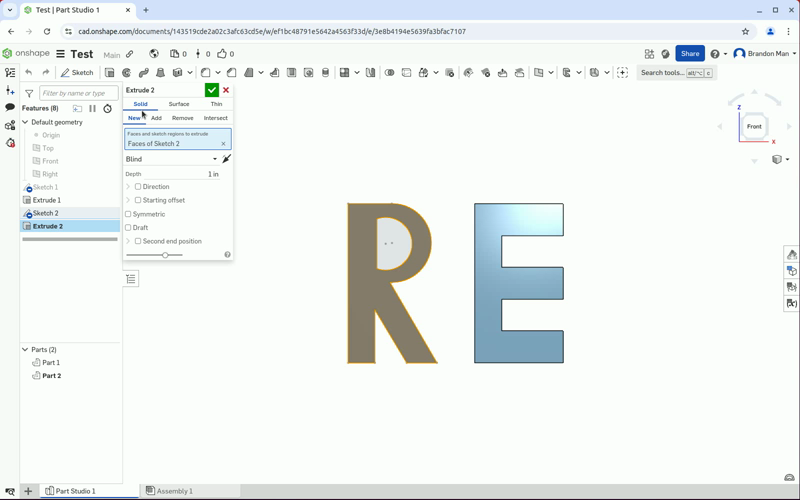
mouse_move(137, 120)
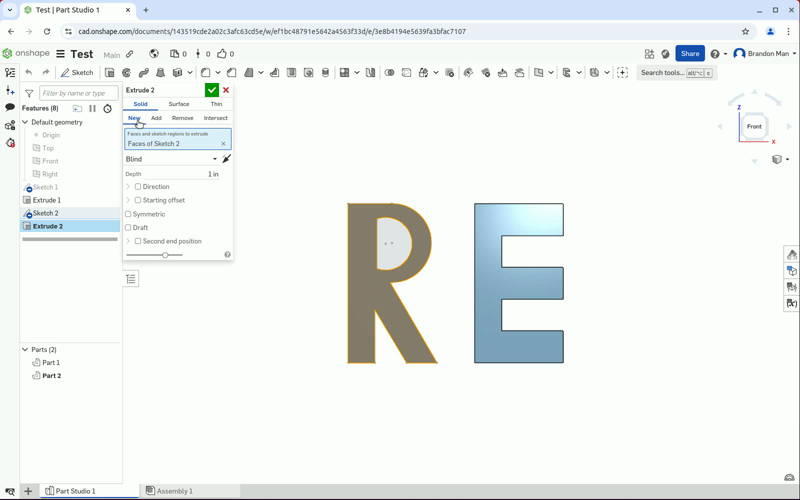
click(137, 120)
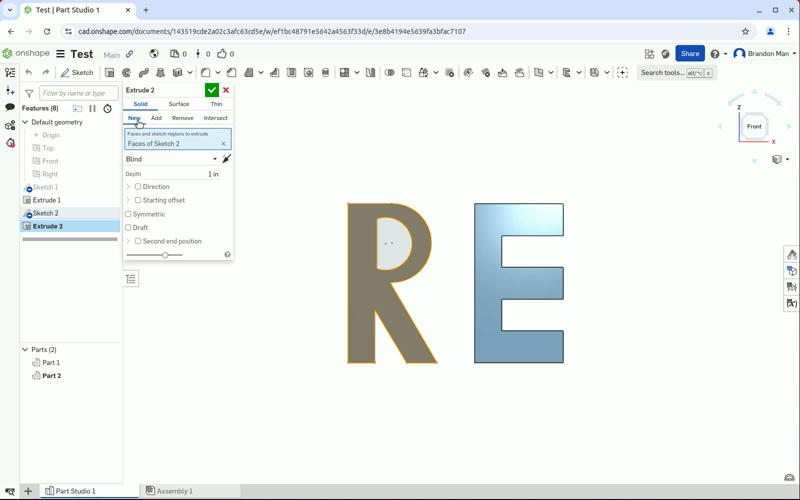
key(tab, 4)
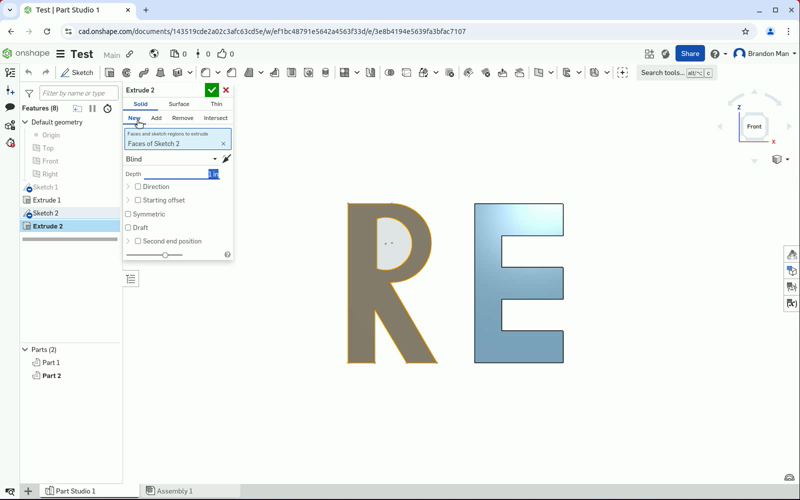
text(12.758)
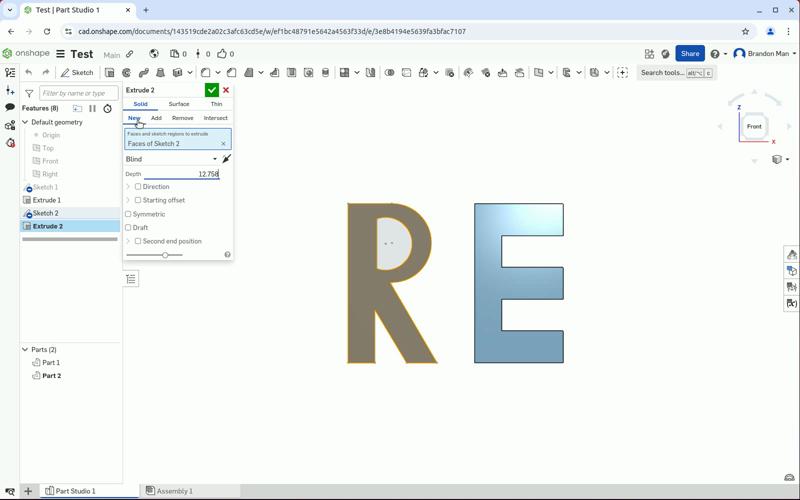
key(enter)
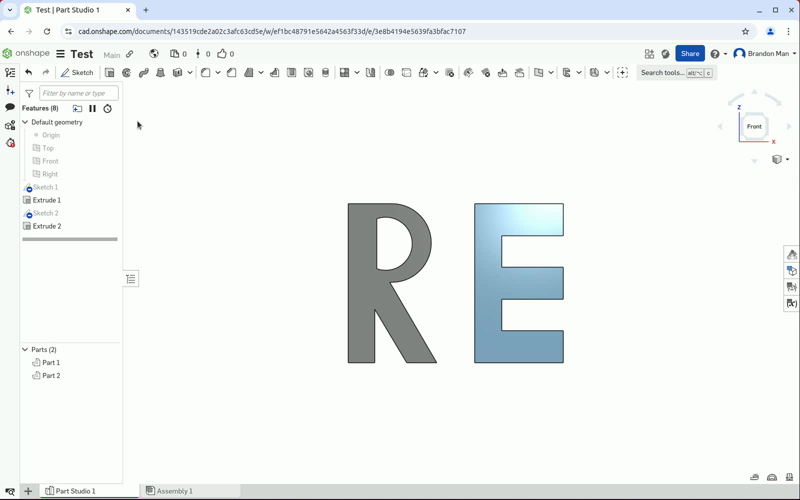
key(shift+h)
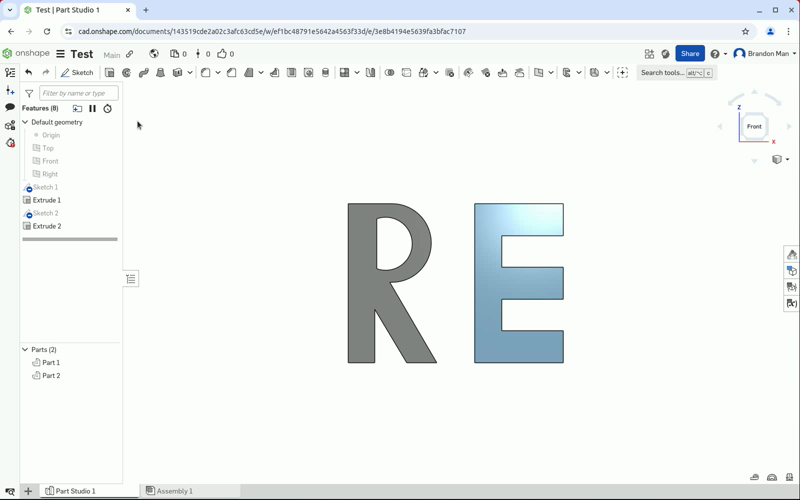
key(shift+h)
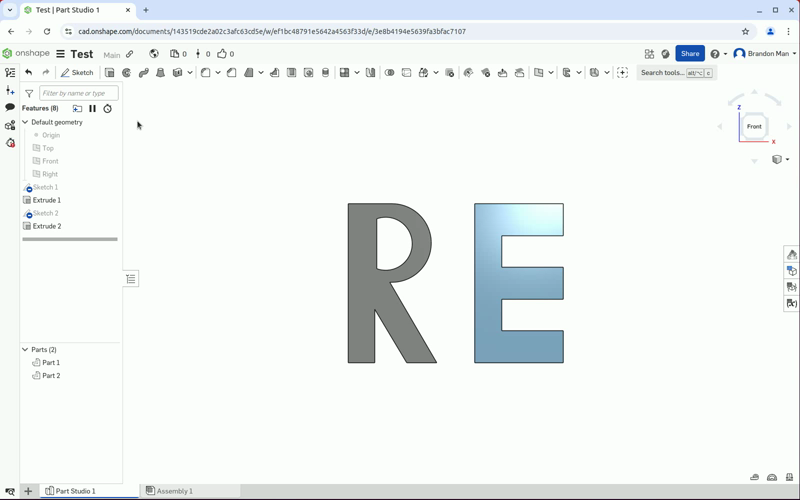
key(shift+7)
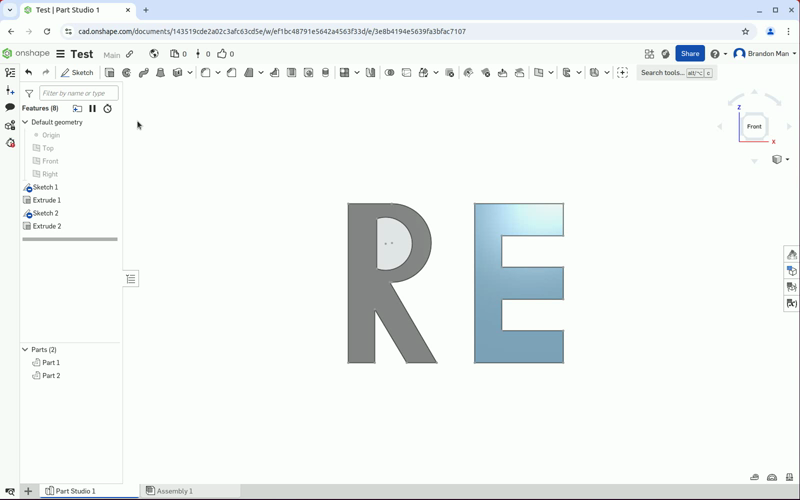
key(left, 2)
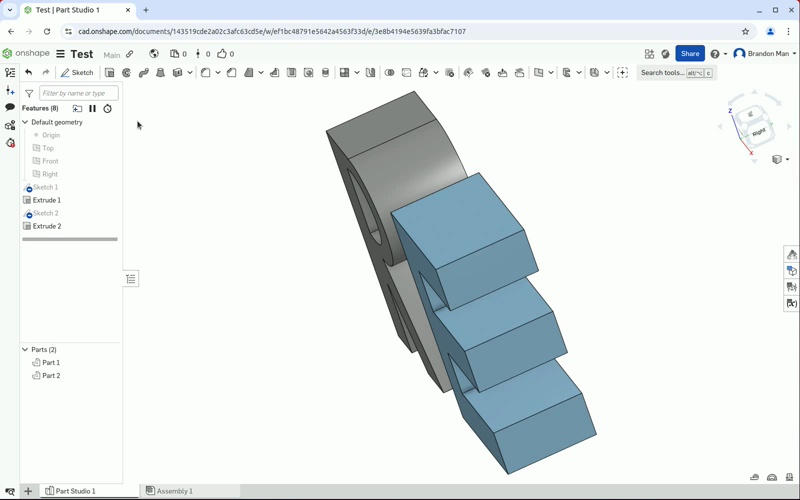
key(down, 2)
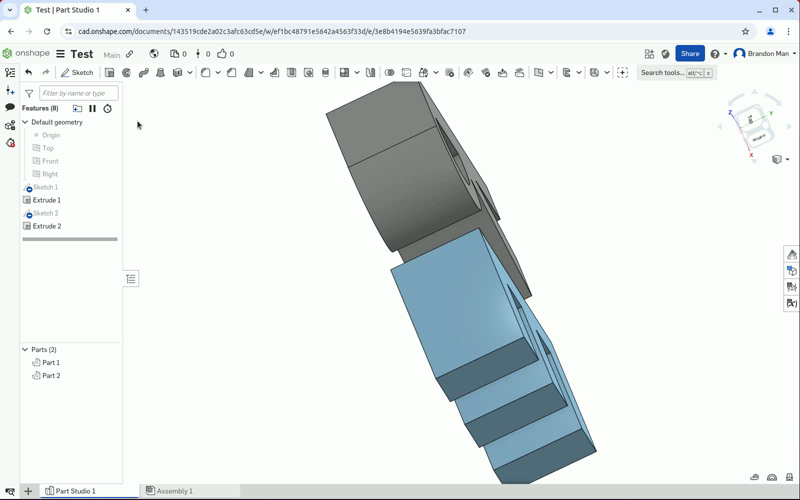
key(up, 2)
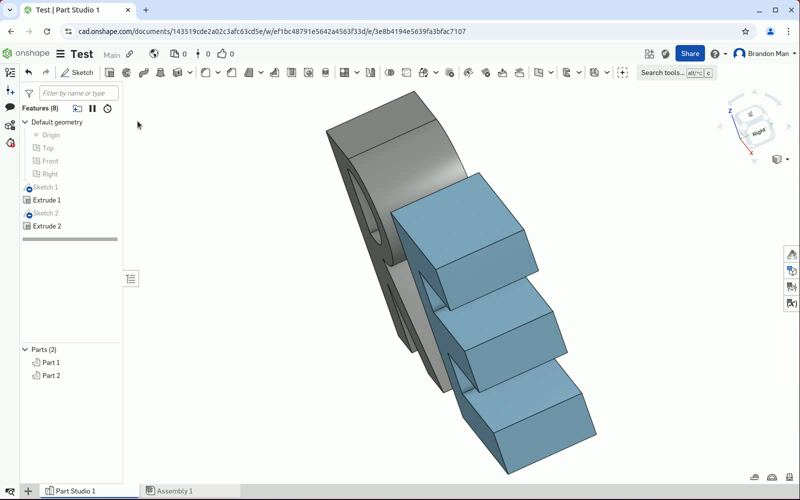
key(right, 2)
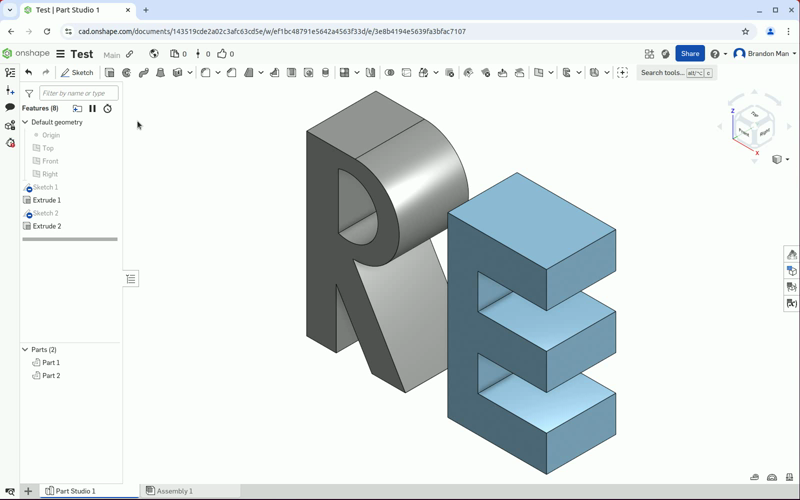
mouse_move(73, 189)
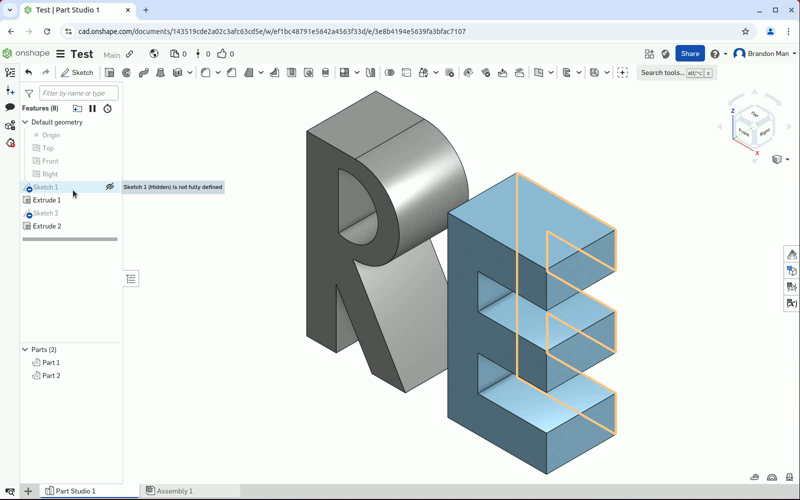
click(73, 189)